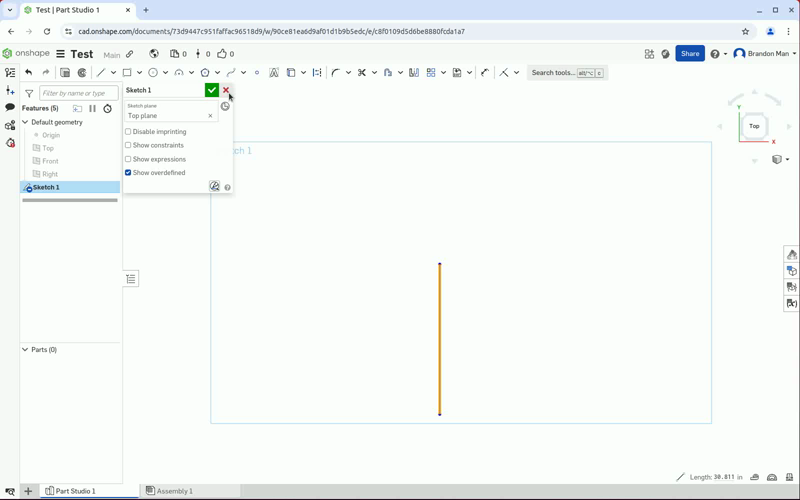
key(shift+h)
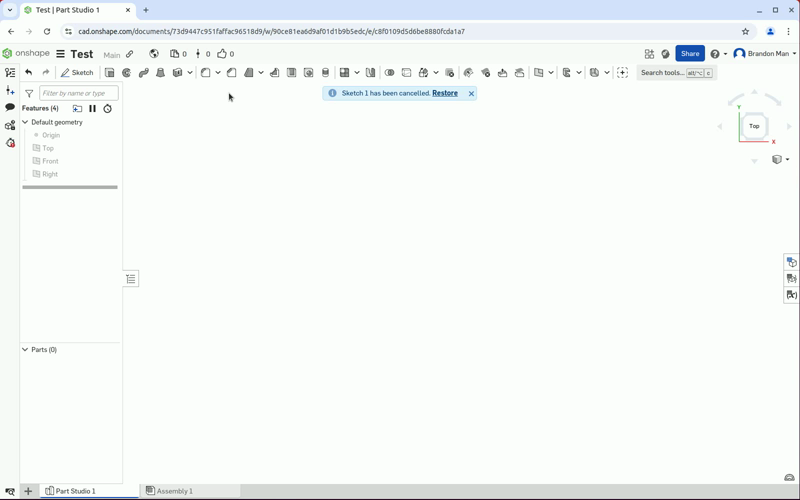
mouse_move(73, 352)
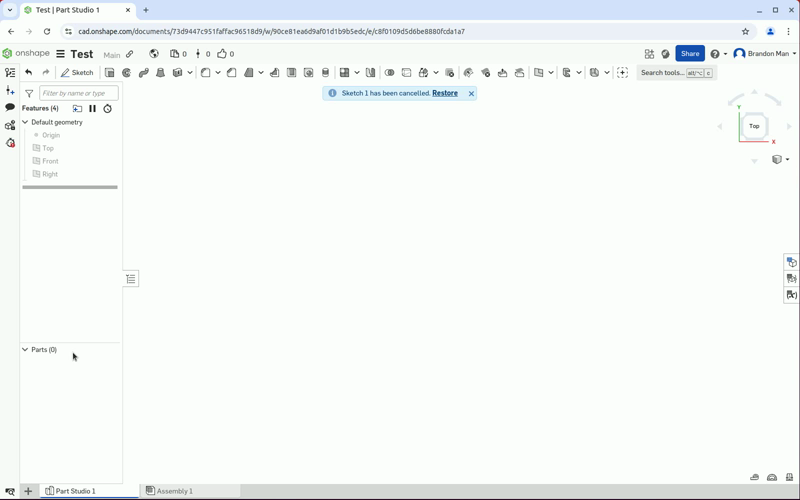
key(y)
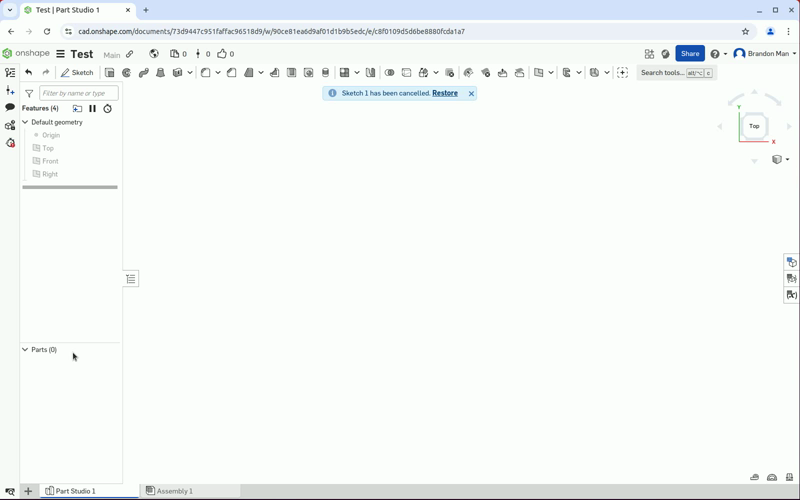
key(shift+p)
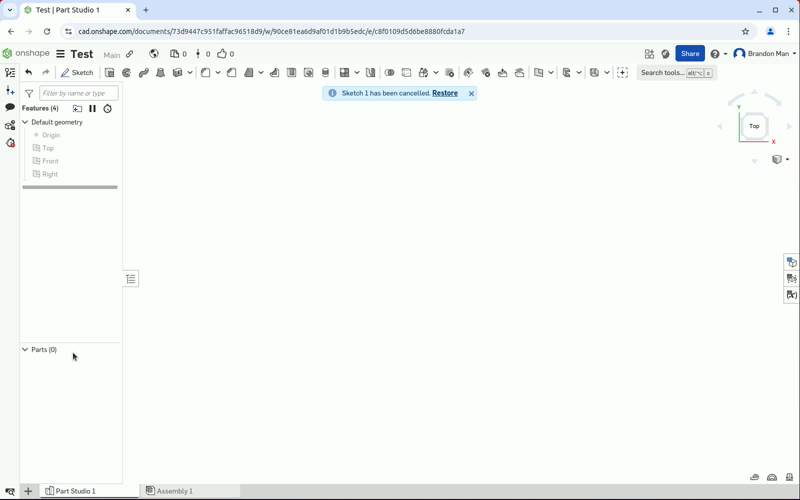
key(space)
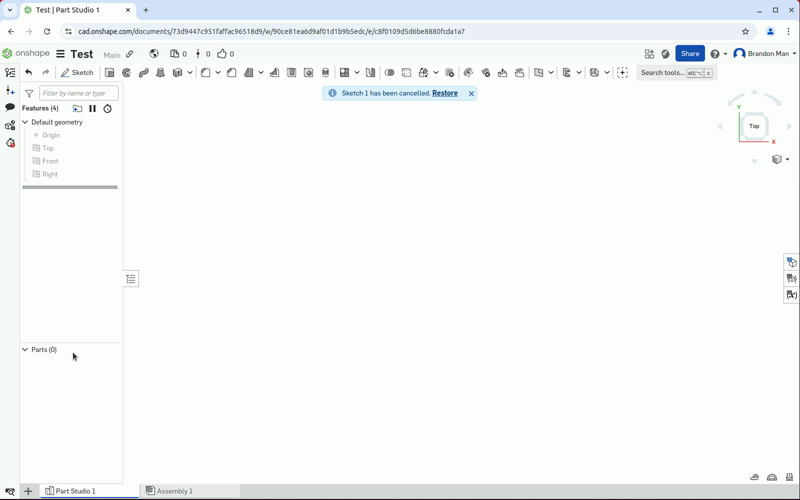
key_down(shift)
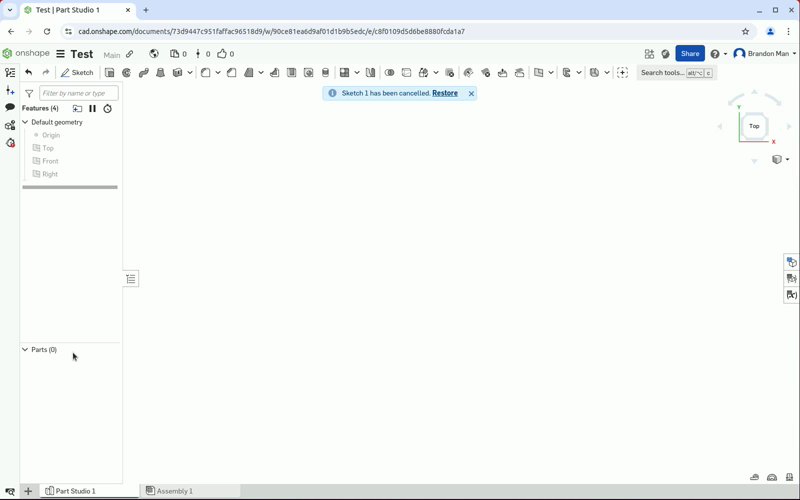
key(up)
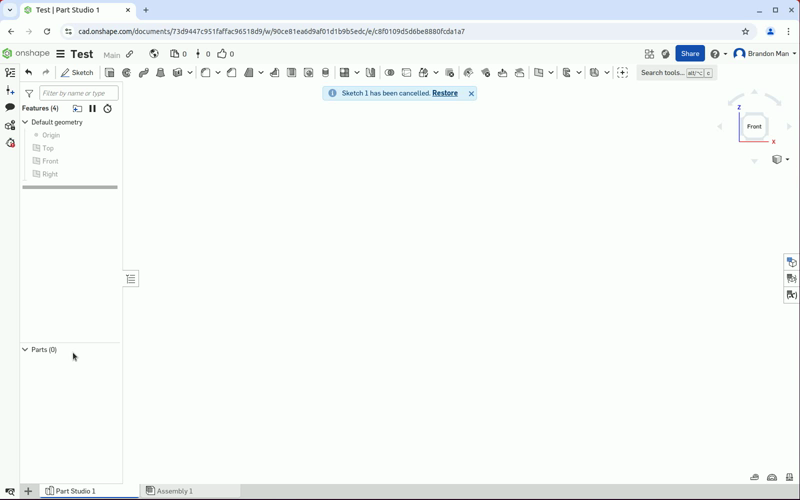
key_up(shift)
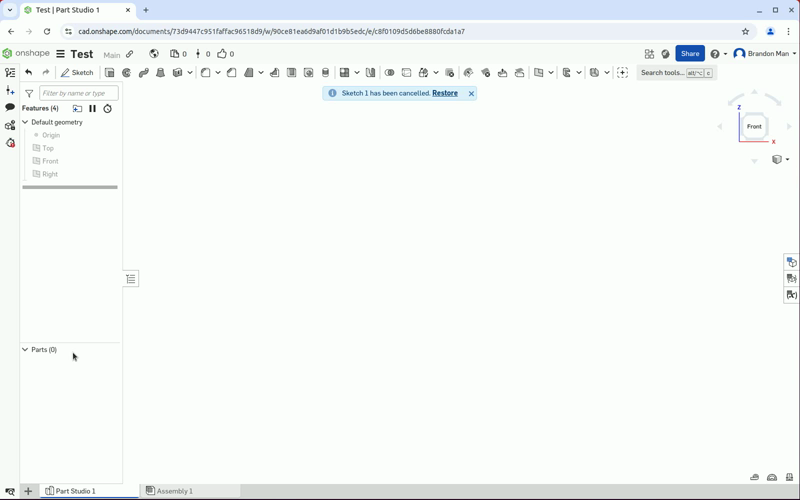
mouse_move(73, 352)
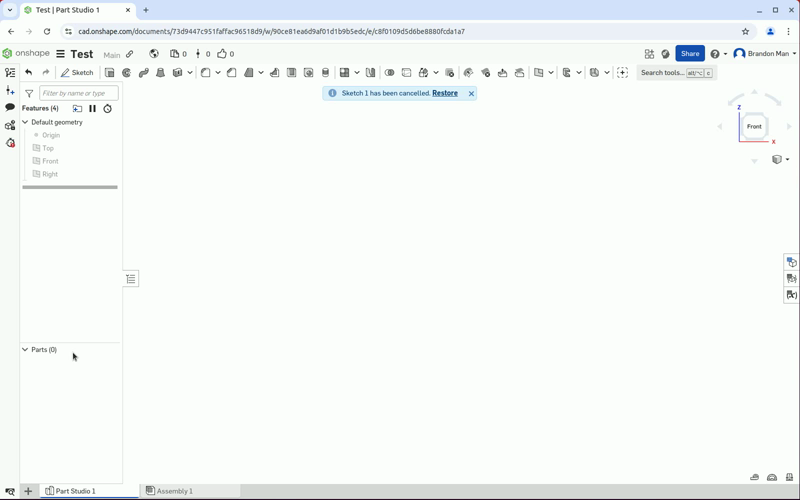
key(shift+y)
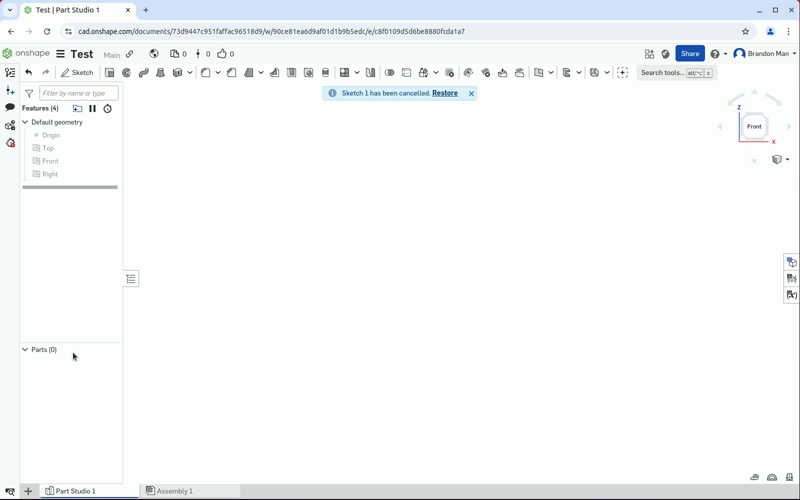
key(shift+s)
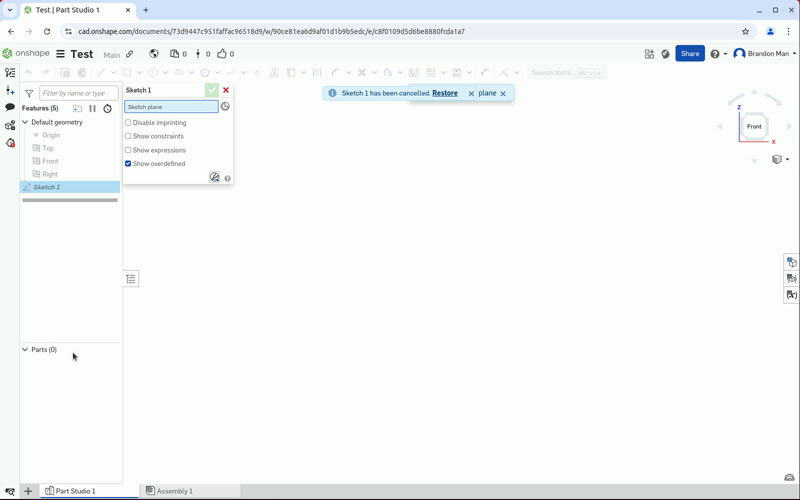
mouse_move(73, 163)
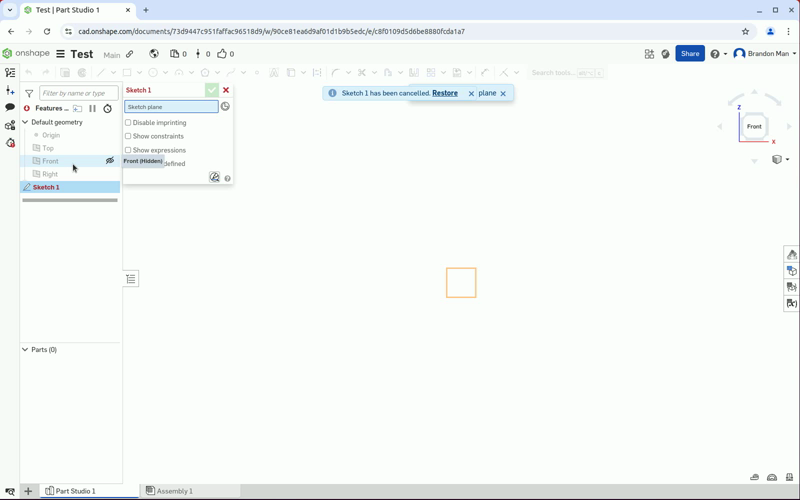
click(73, 163)
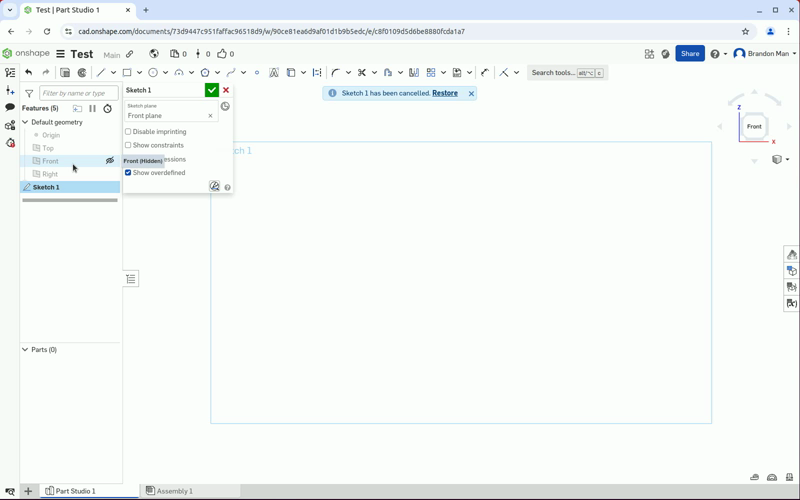
mouse_move(73, 352)
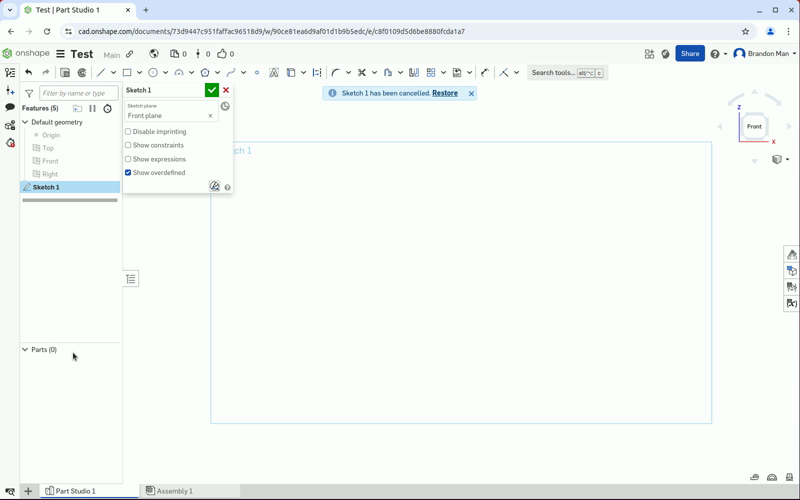
key(y)
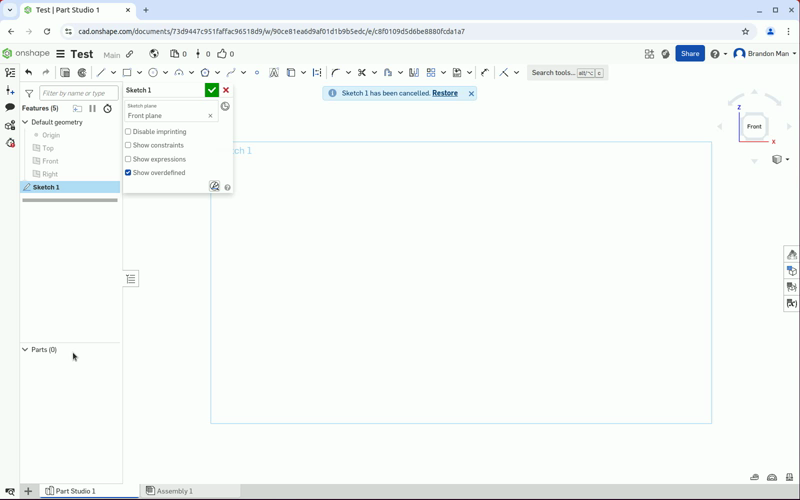
key(l)
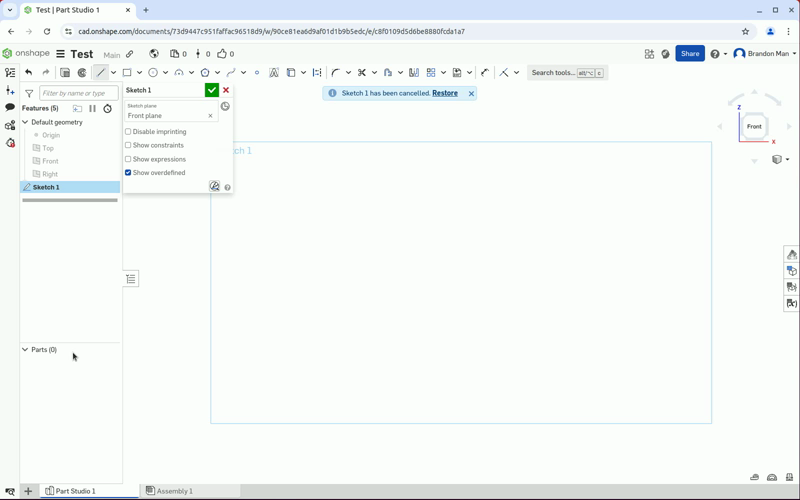
key_down(shift)
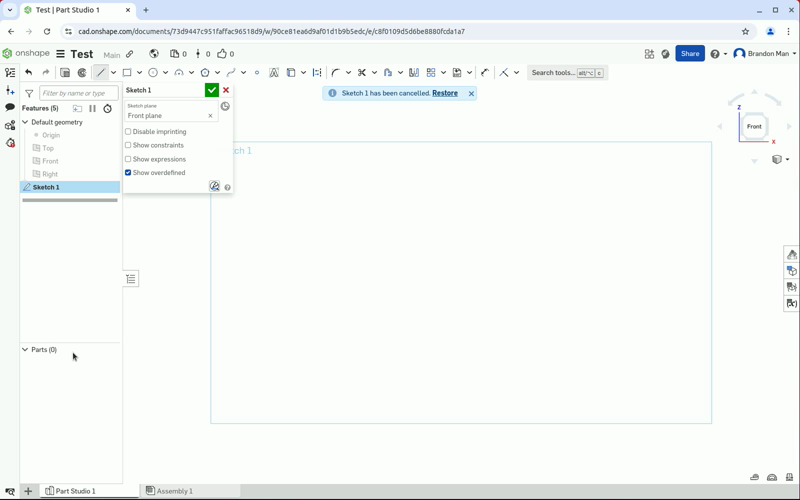
mouse_move(348, 267)
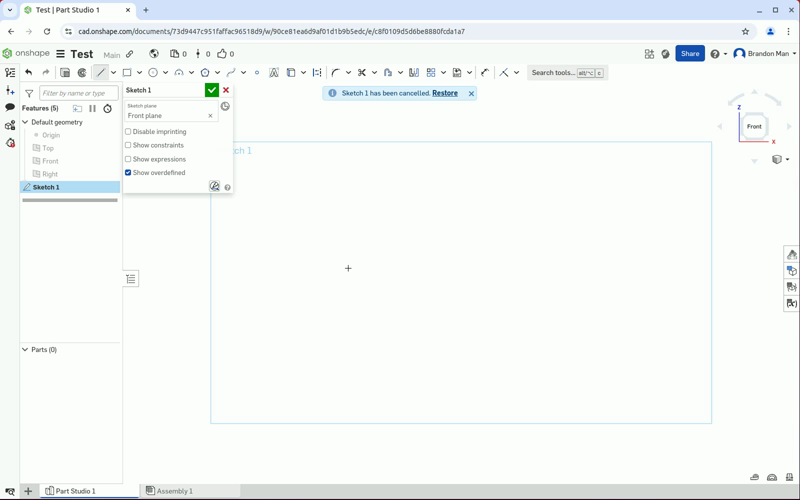
click(348, 267)
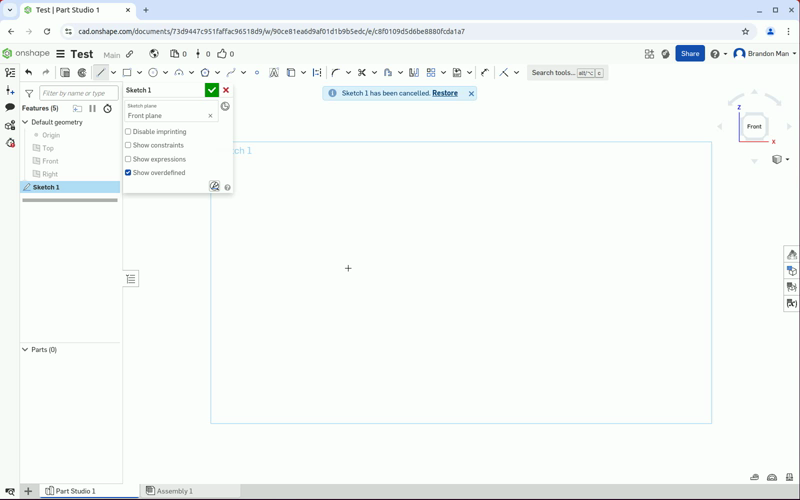
key_up(shift)
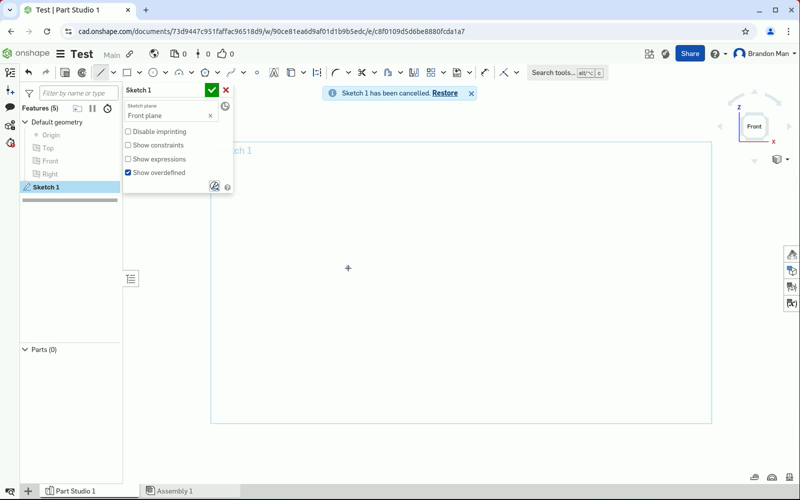
key_down(shift)
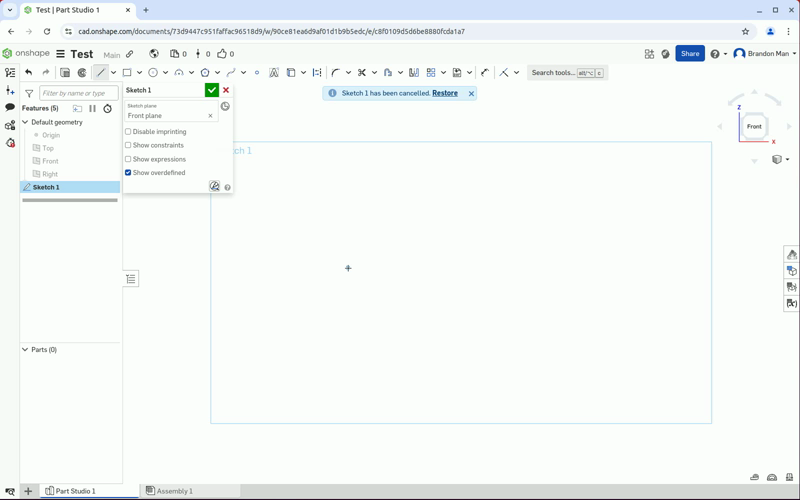
mouse_move(378, 267)
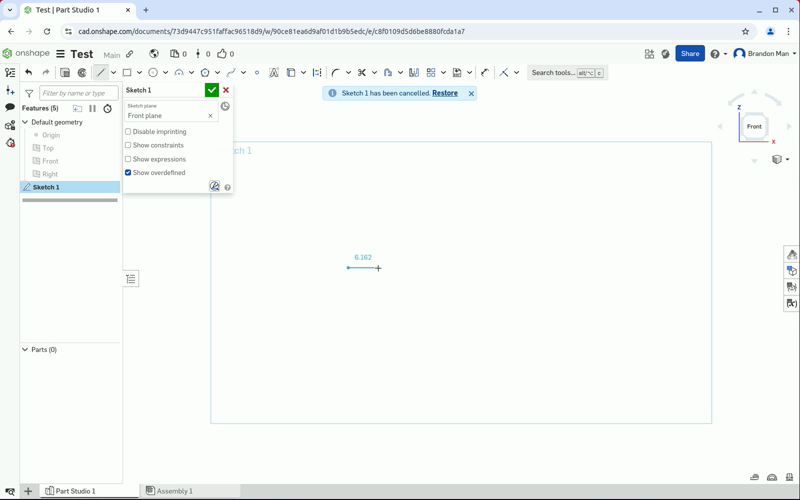
mouse_move(368, 297)
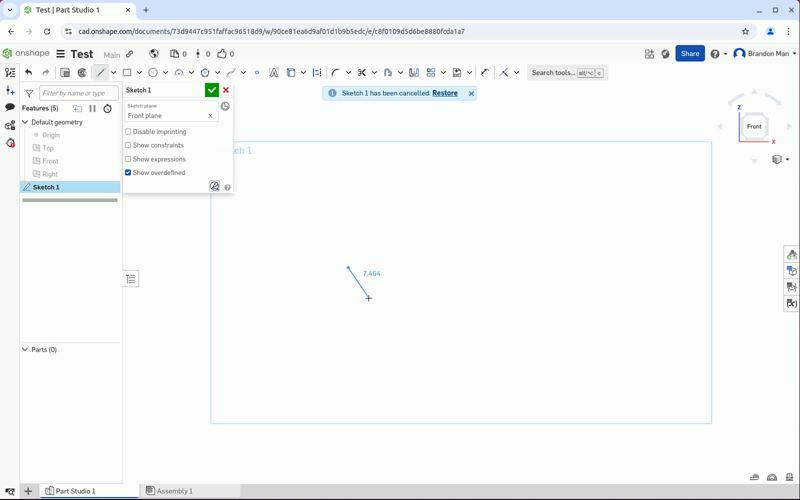
click(368, 297)
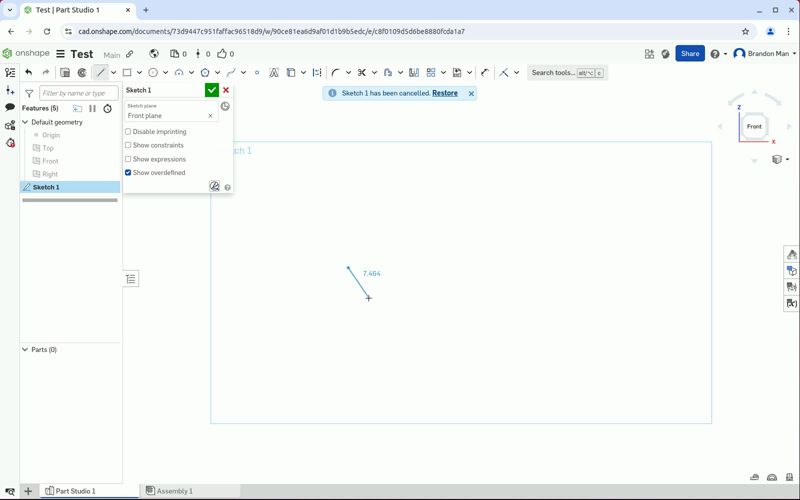
key_up(shift)
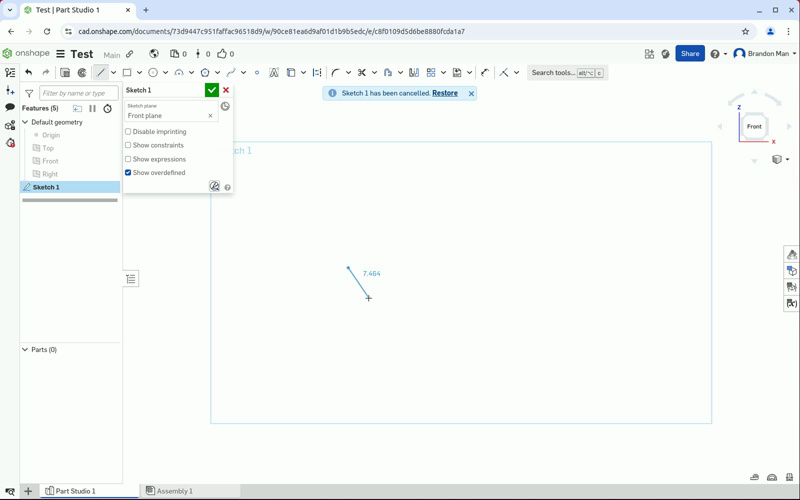
key_down(shift)
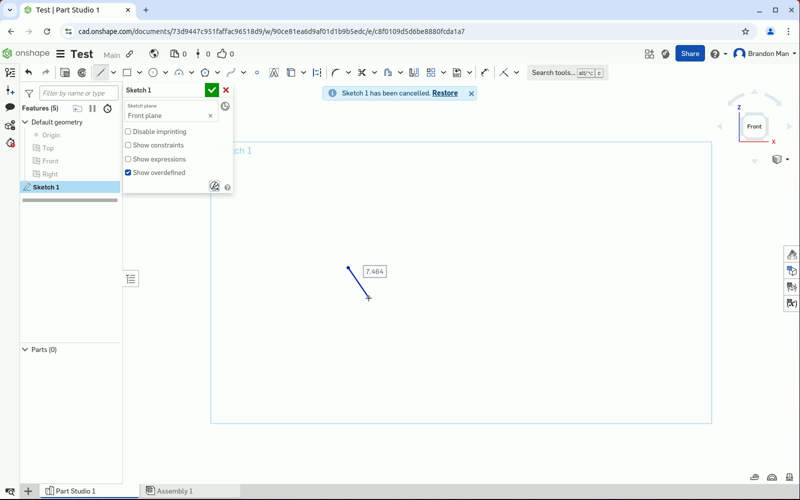
mouse_move(398, 297)
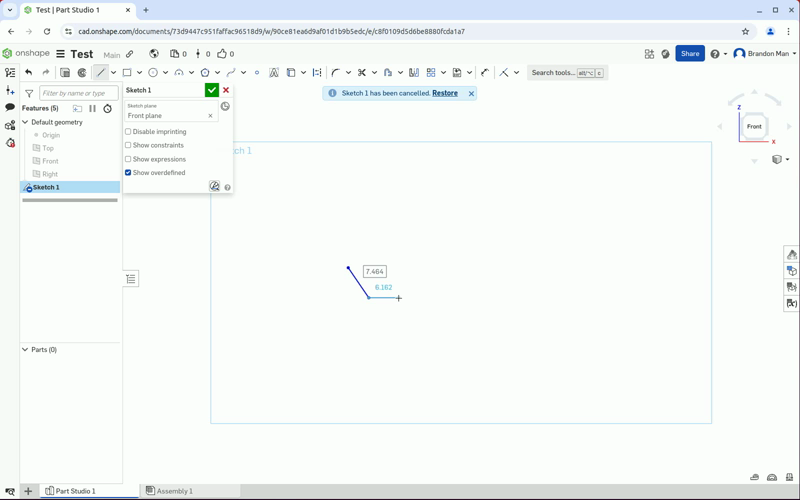
mouse_move(405, 301)
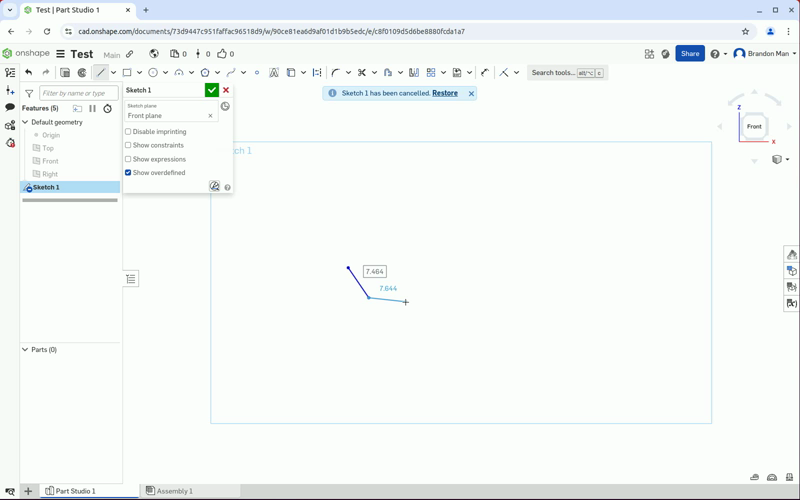
click(405, 301)
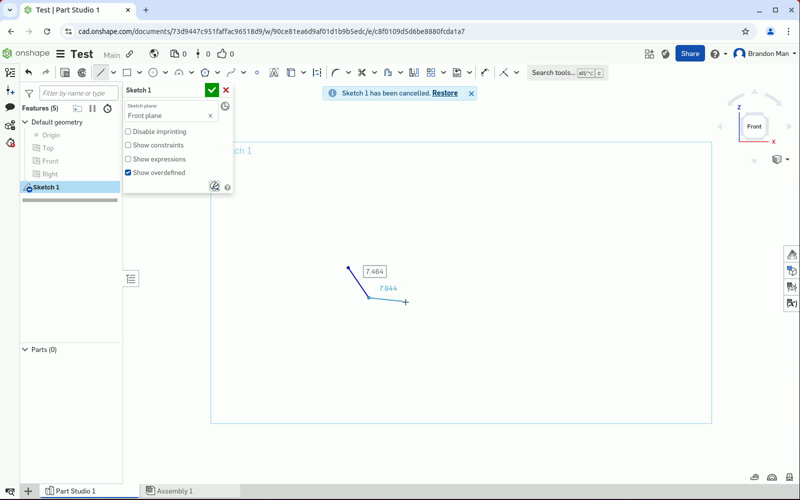
key_up(shift)
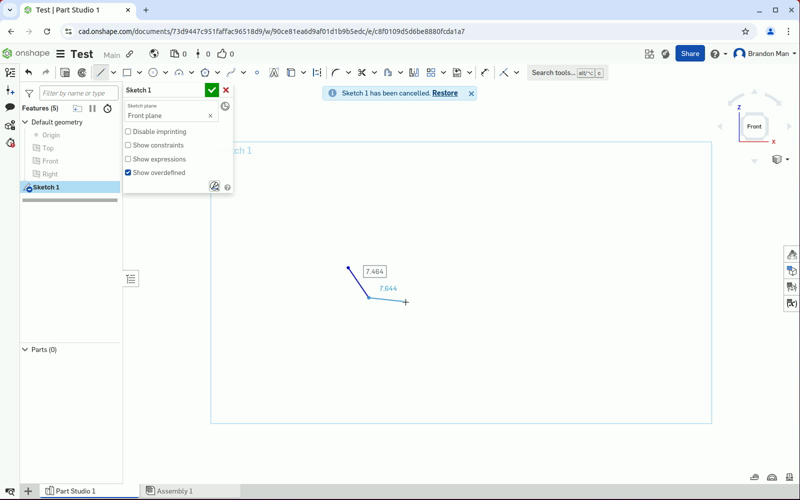
key_down(shift)
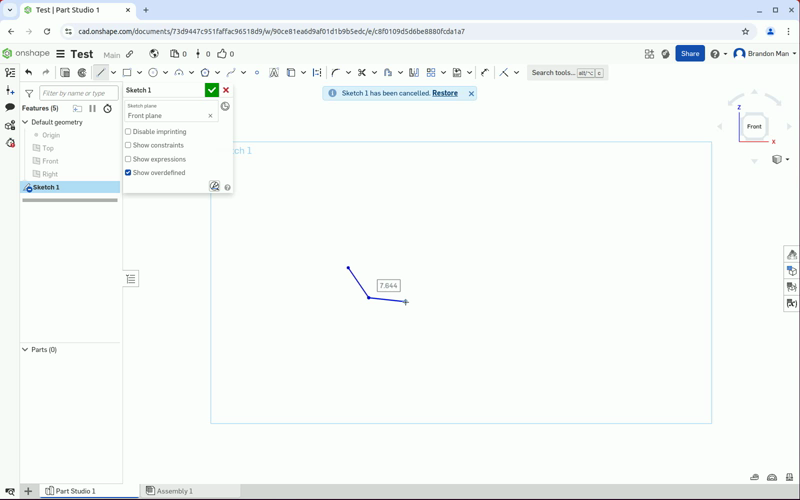
mouse_move(435, 301)
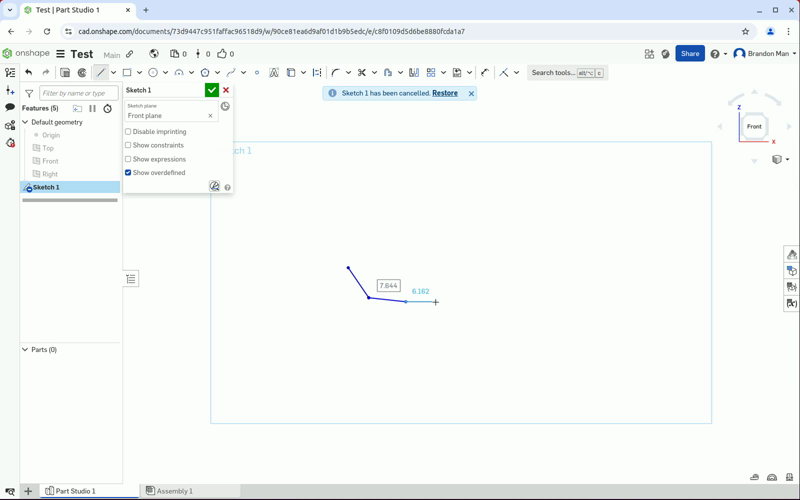
mouse_move(430, 274)
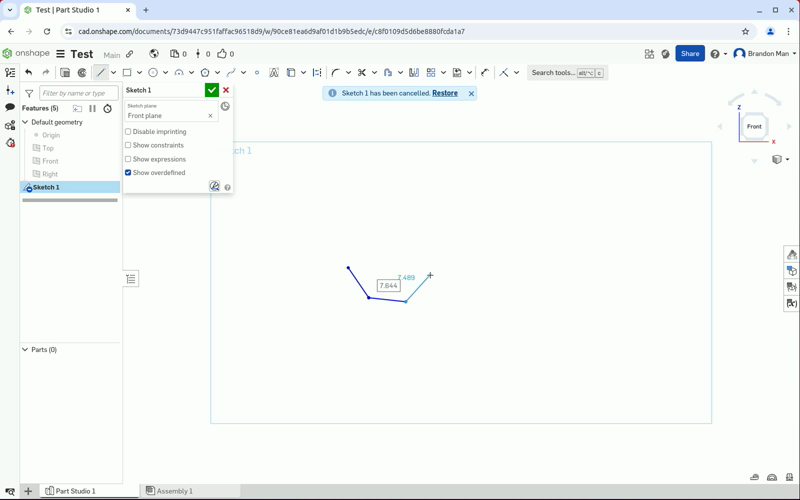
click(430, 274)
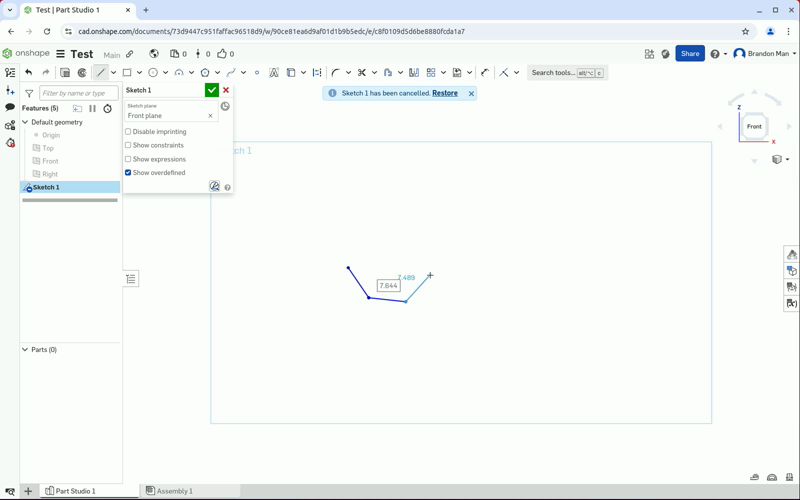
key_up(shift)
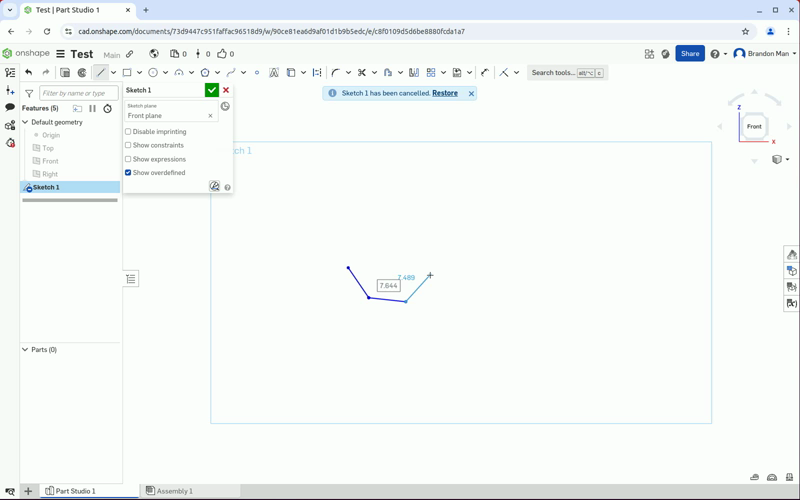
key_down(shift)
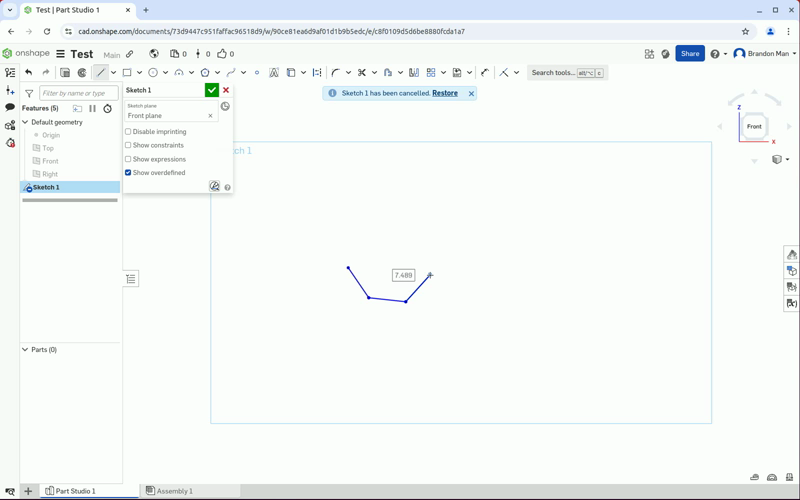
mouse_move(460, 274)
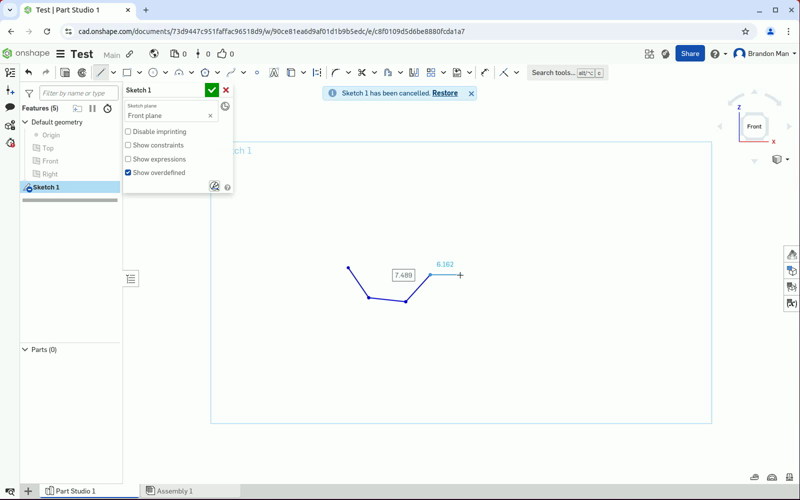
mouse_move(425, 238)
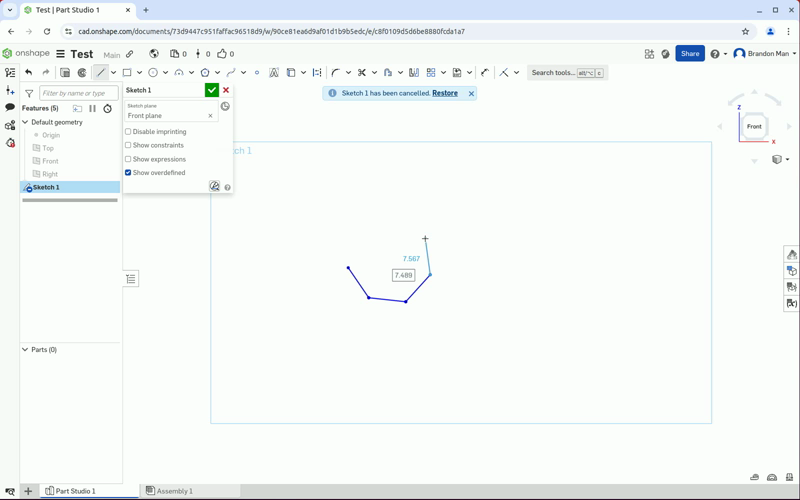
click(425, 238)
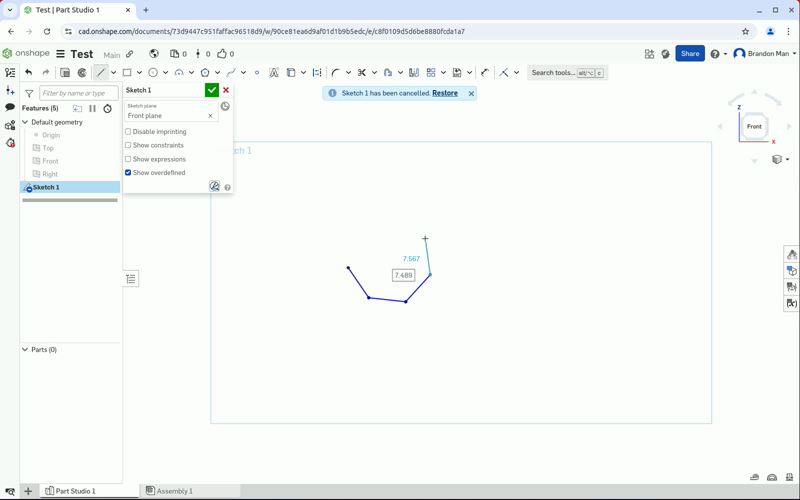
key_up(shift)
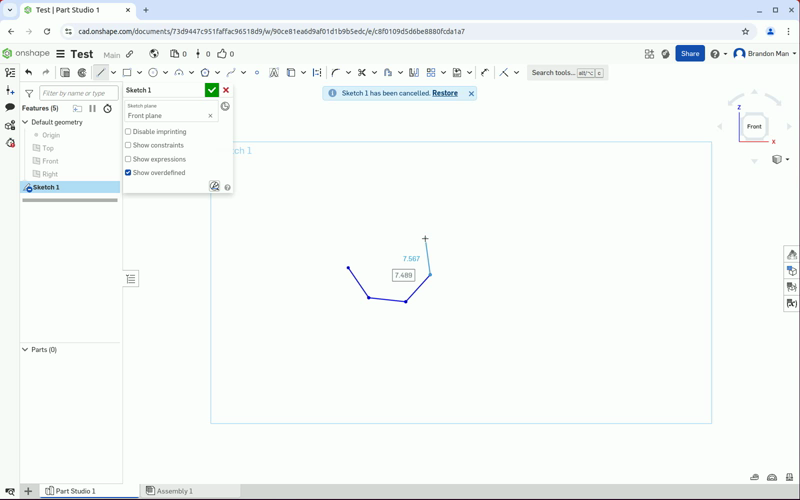
key_down(shift)
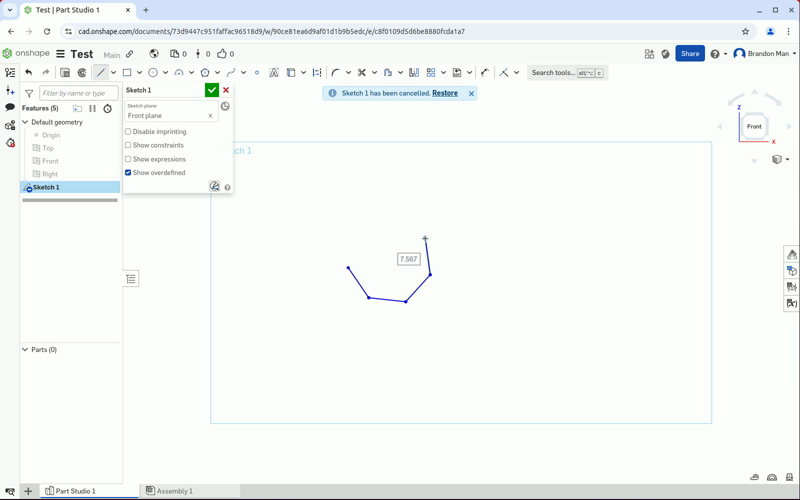
mouse_move(455, 238)
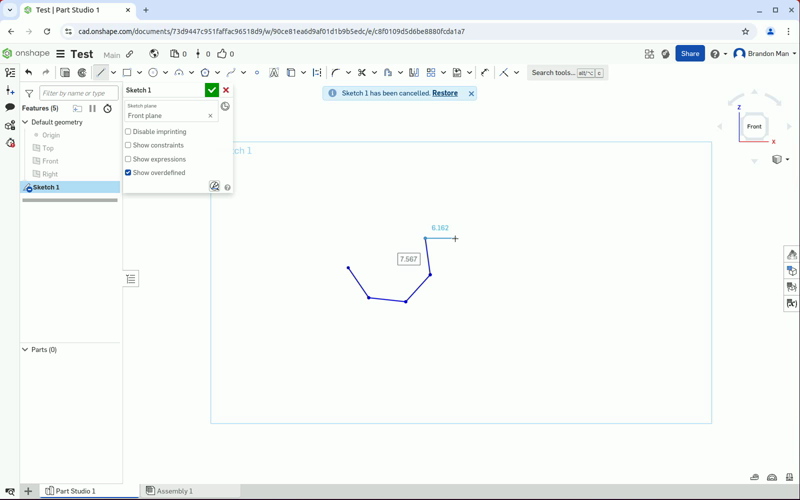
mouse_move(394, 219)
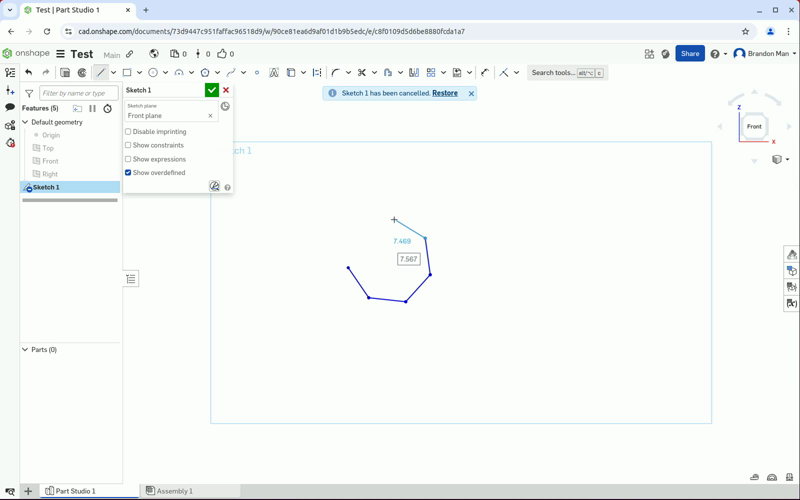
click(394, 219)
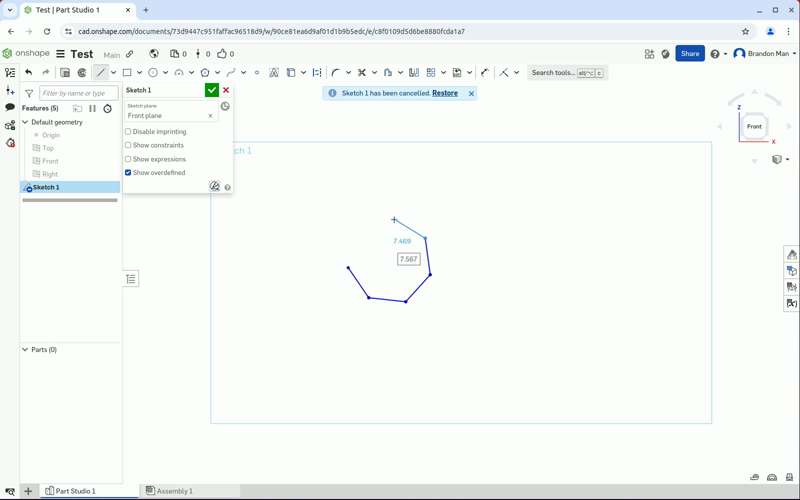
key_up(shift)
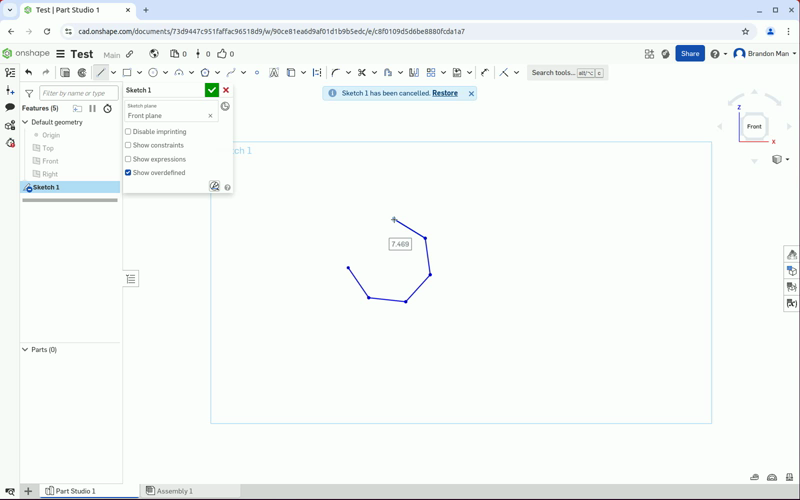
key_down(shift)
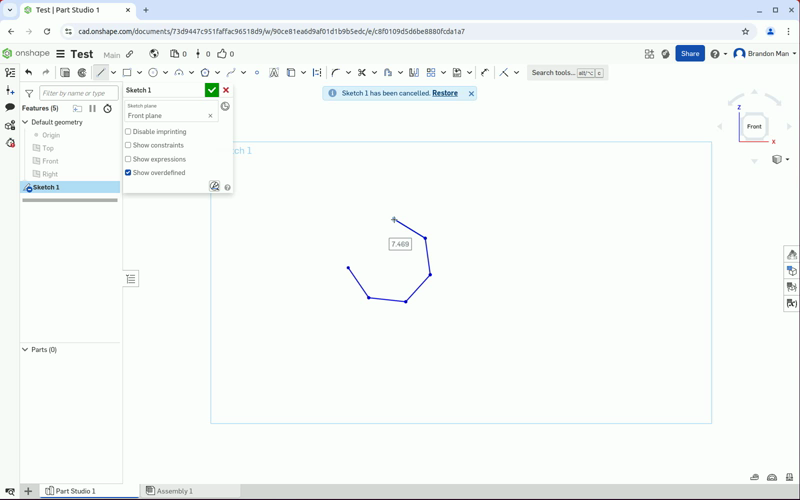
mouse_move(424, 219)
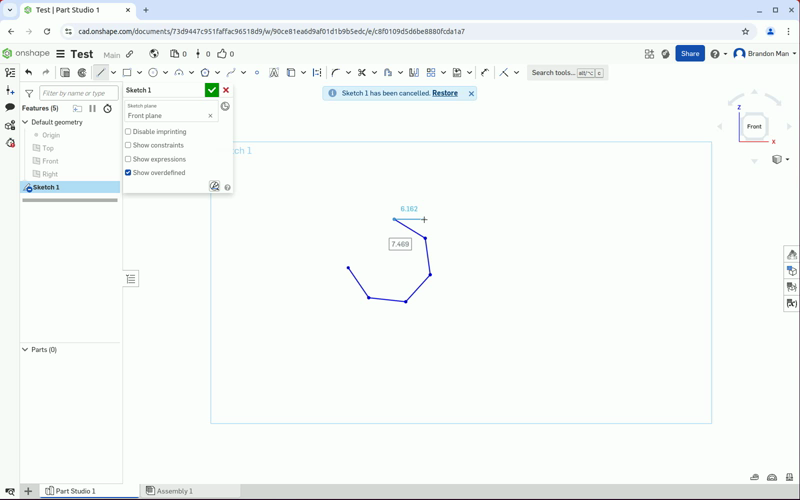
mouse_move(359, 232)
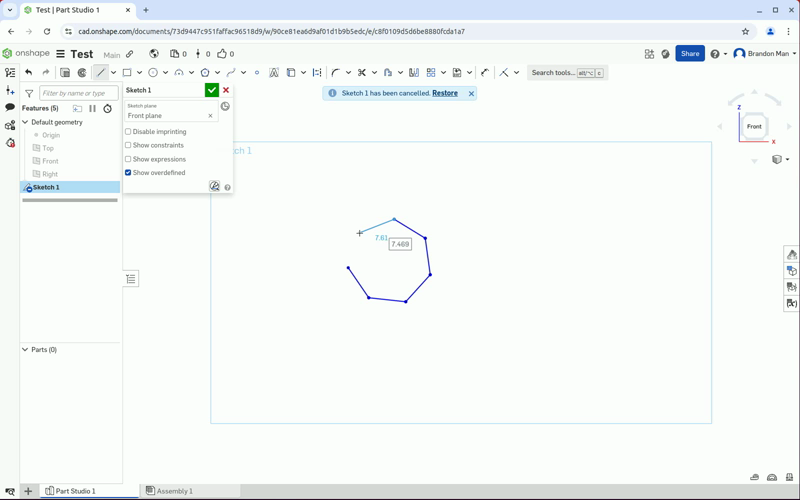
click(359, 232)
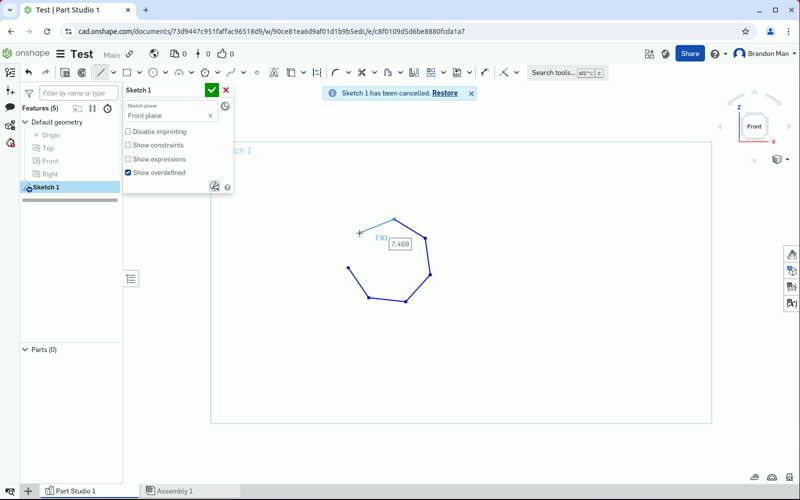
key_up(shift)
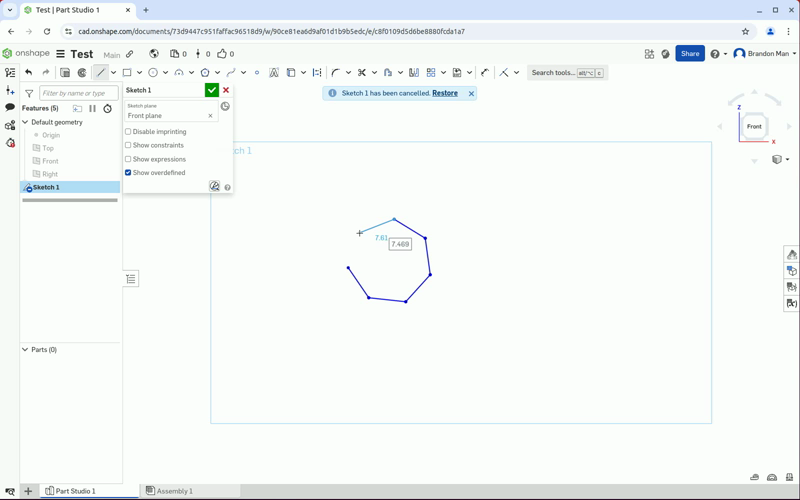
mouse_move(389, 232)
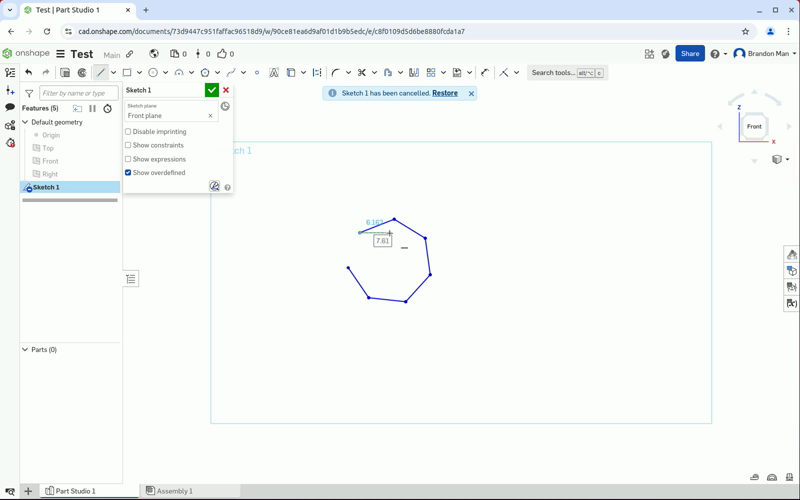
key_down(shift)
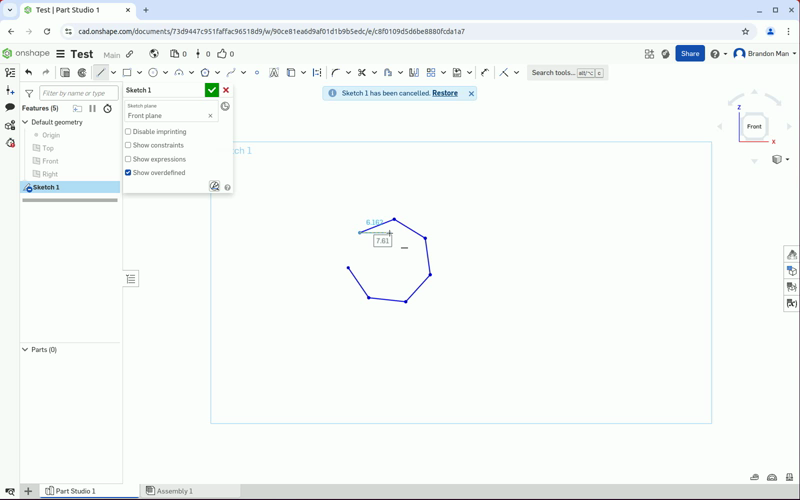
mouse_move(348, 267)
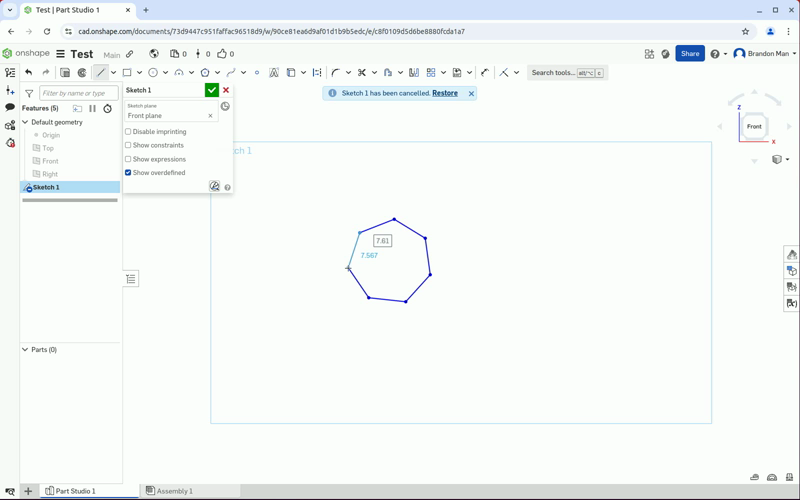
key_up(shift)
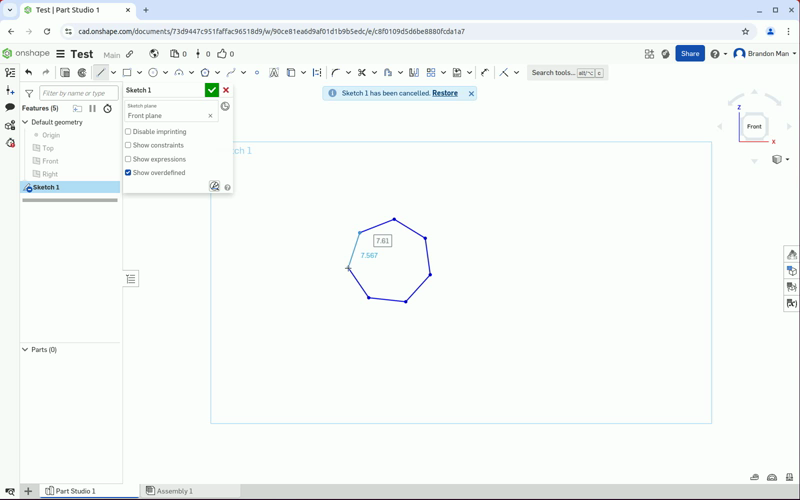
click(348, 267)
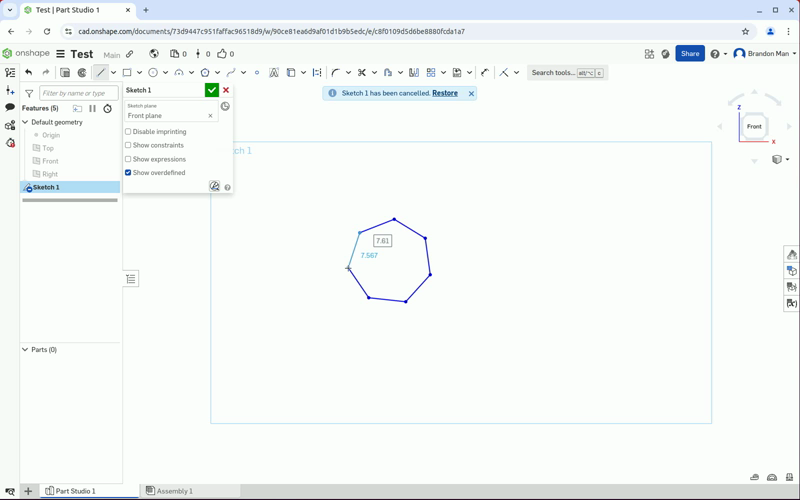
key(esc)
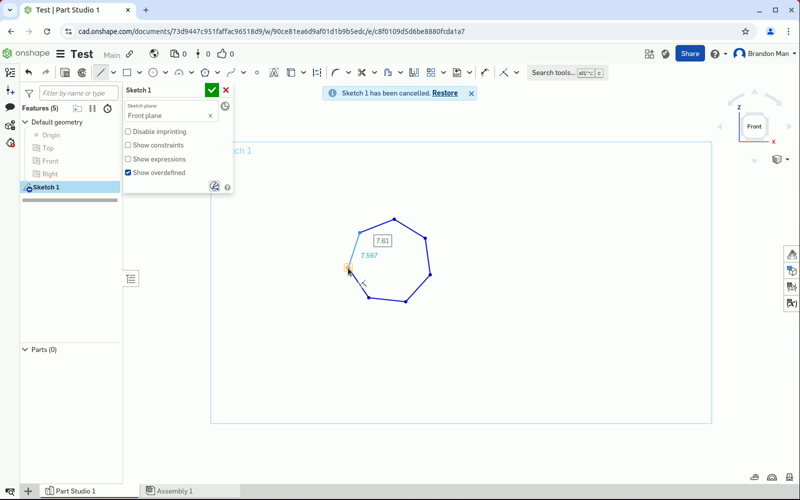
mouse_move(411, 275)
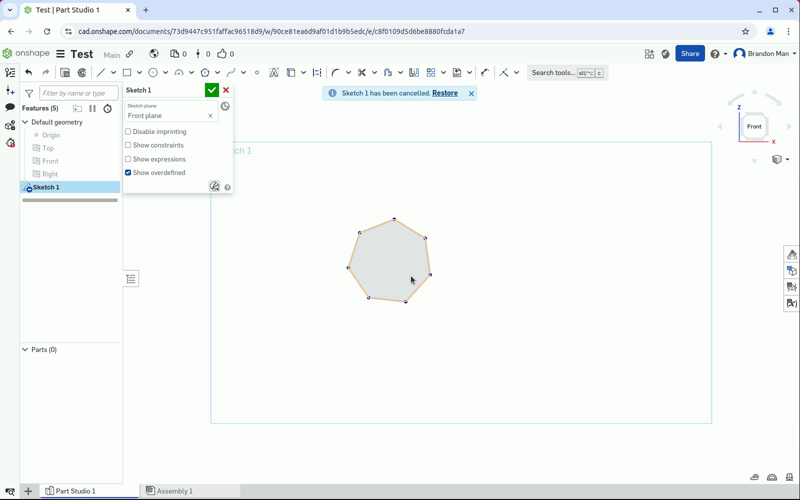
click(411, 275)
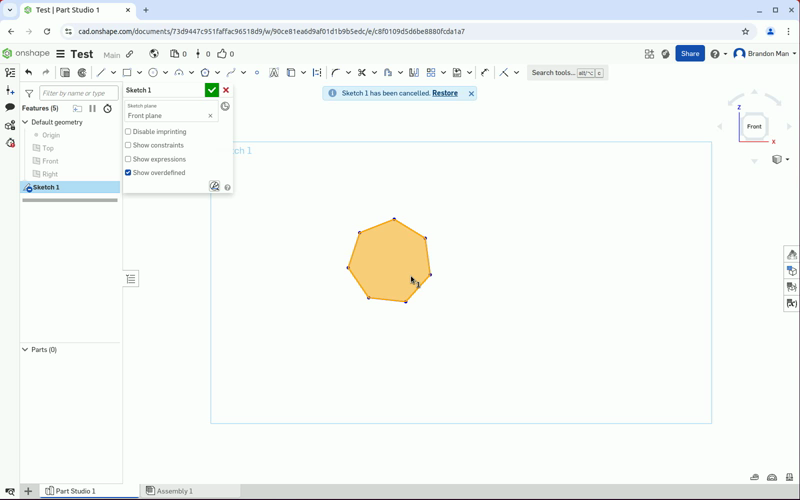
mouse_move(73, 352)
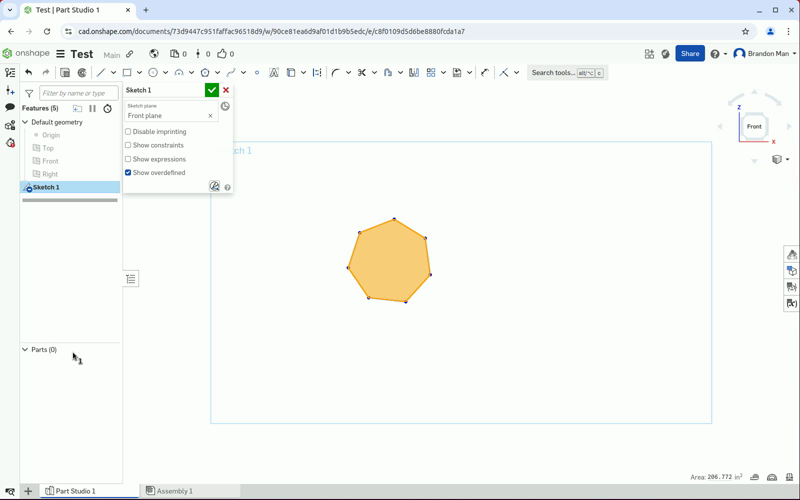
key(shift+y)
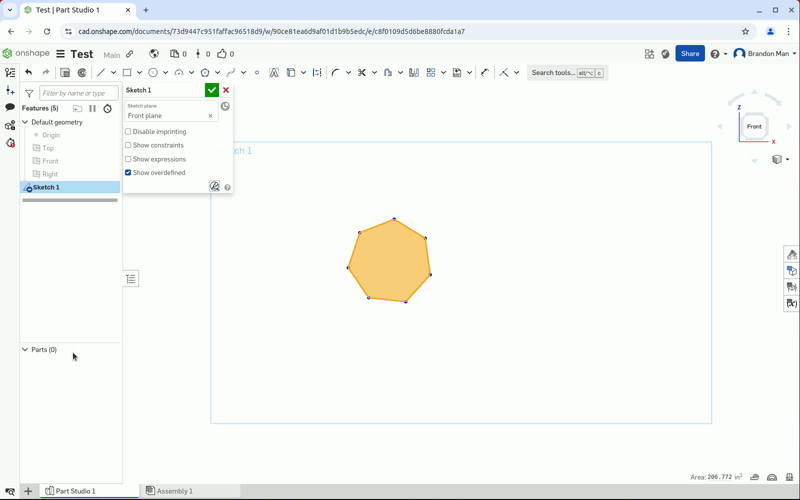
key(shift+e)
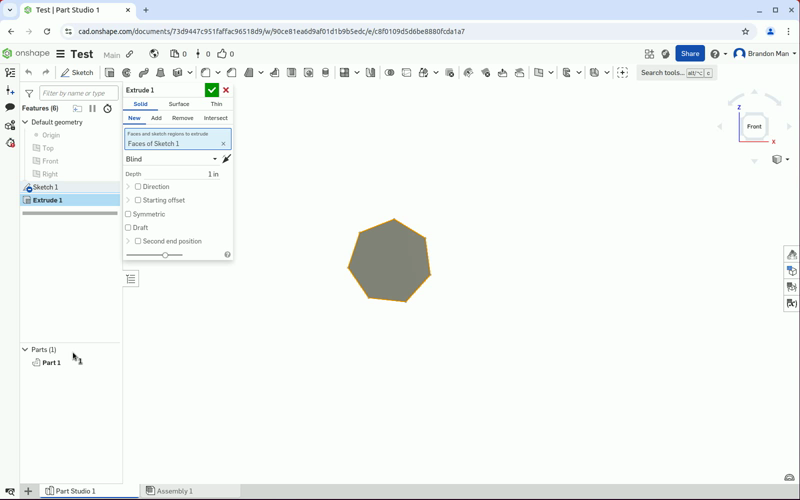
mouse_move(143, 106)
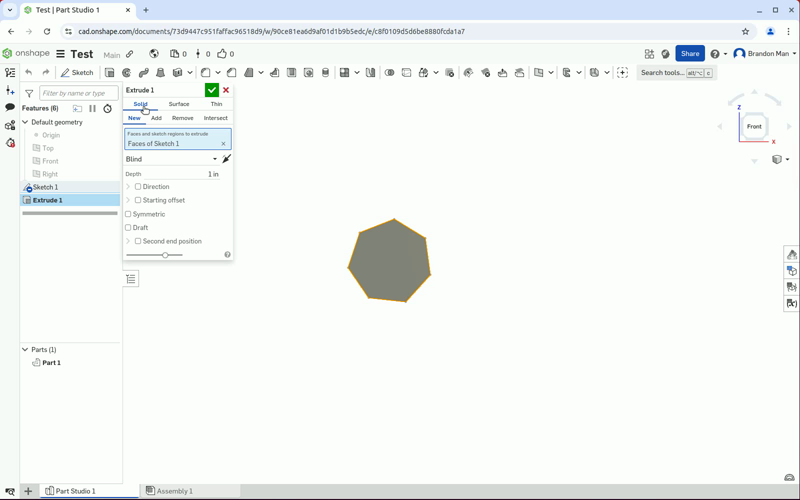
click(143, 106)
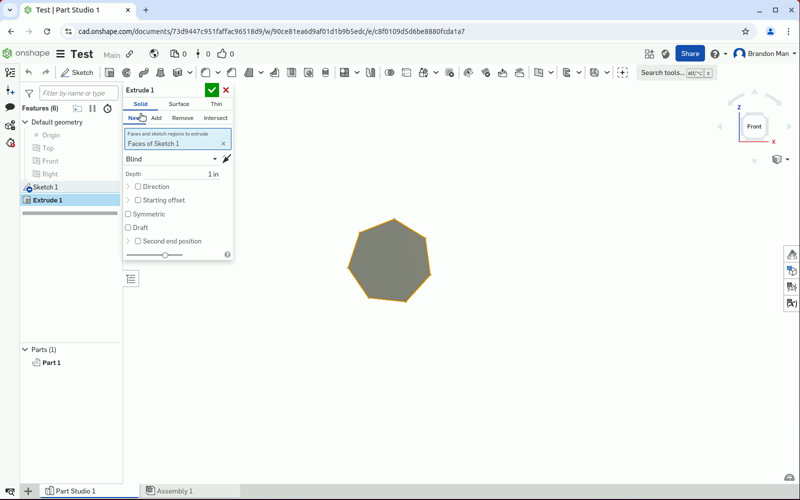
mouse_move(137, 120)
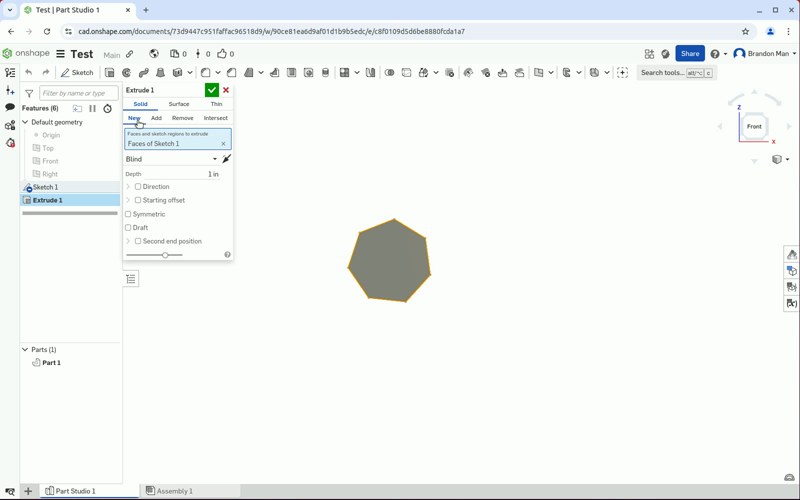
click(137, 120)
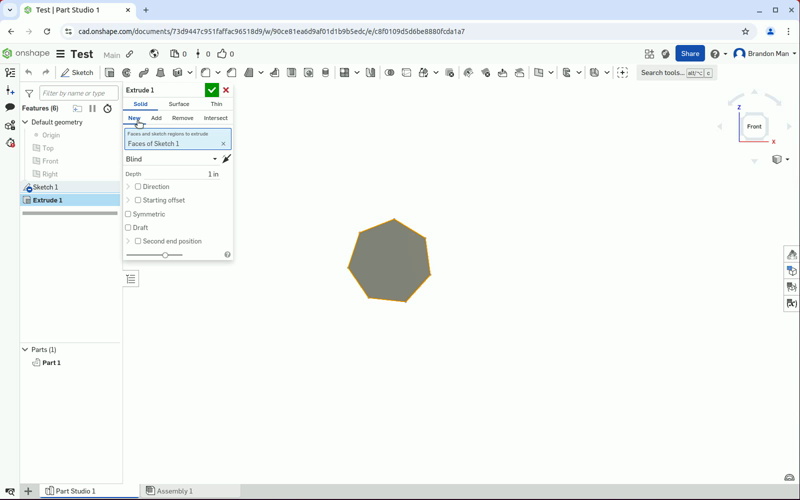
key(tab, 4)
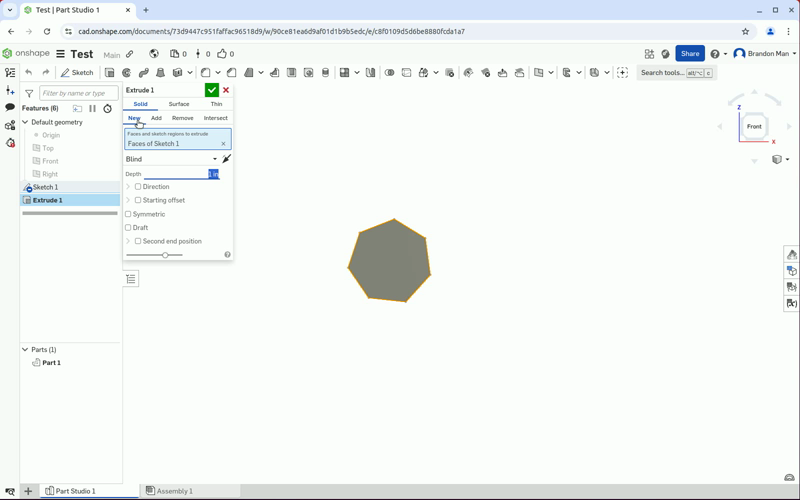
text(13.961)
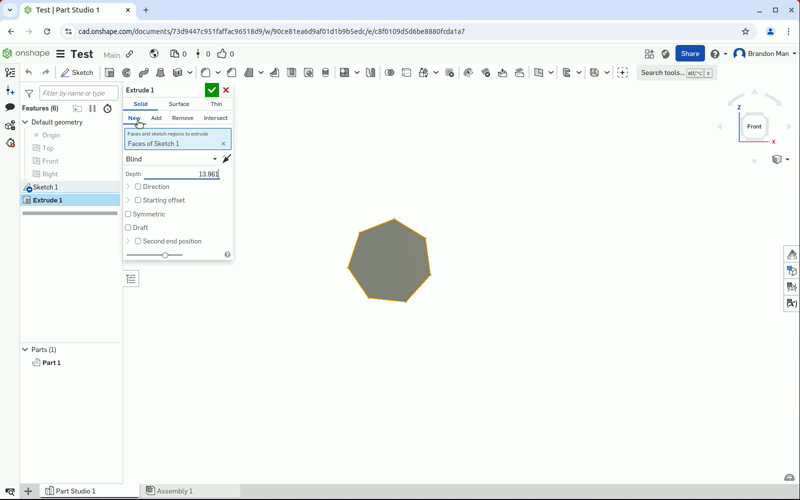
key(enter)
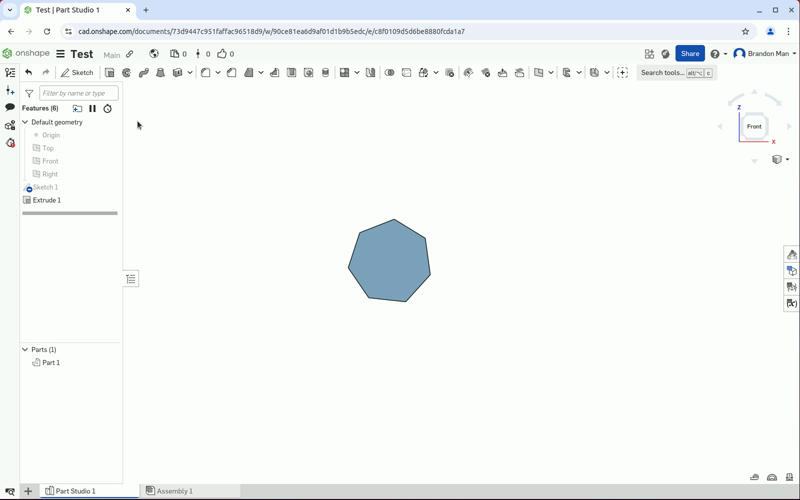
key(shift+h)
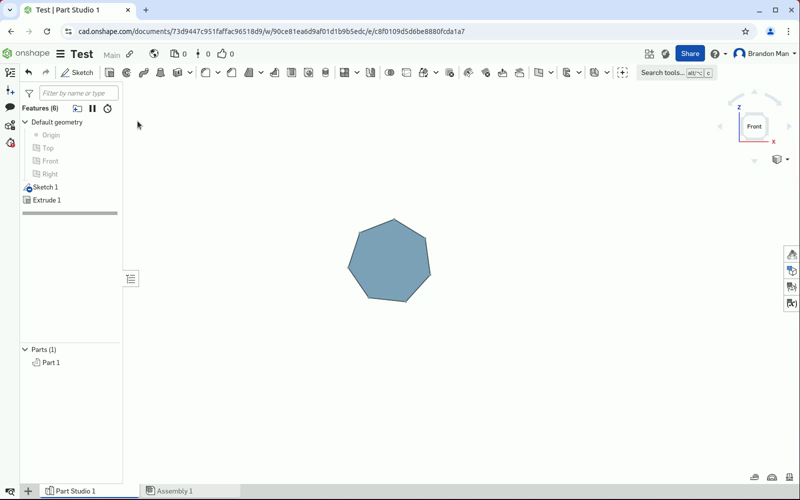
key(shift+h)
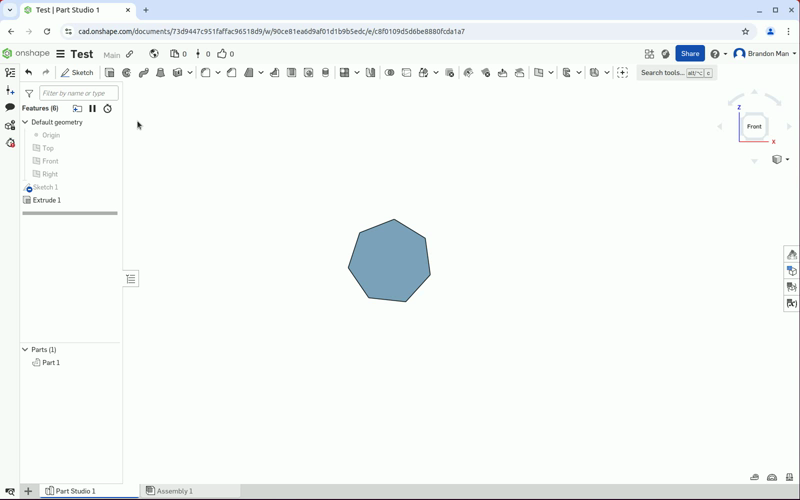
mouse_move(73, 189)
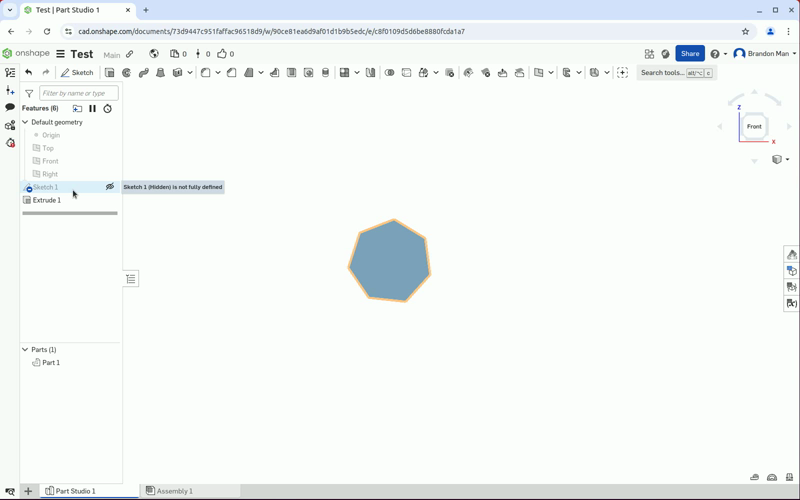
click(73, 189)
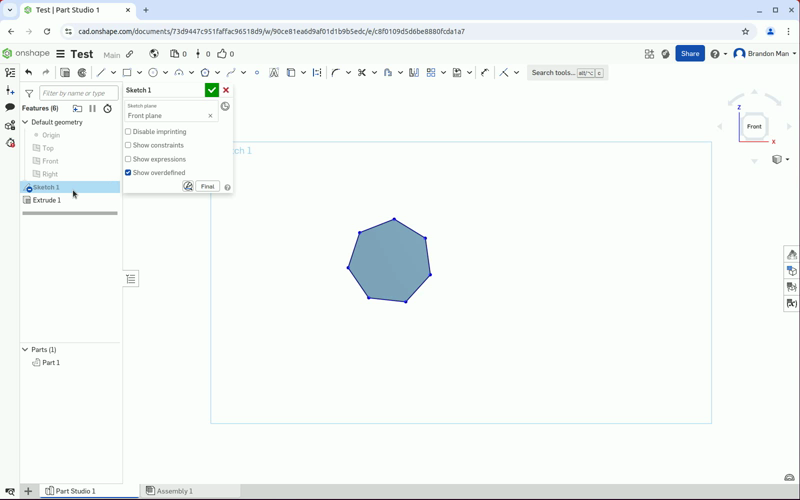
mouse_move(229, 92)
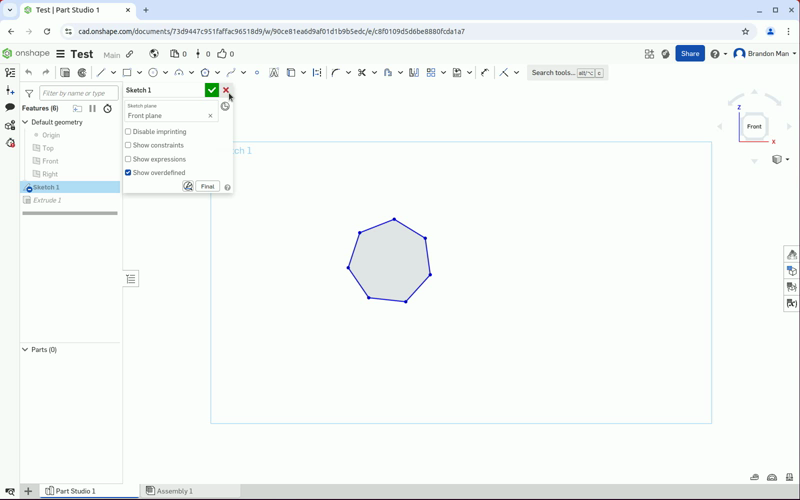
click(229, 92)
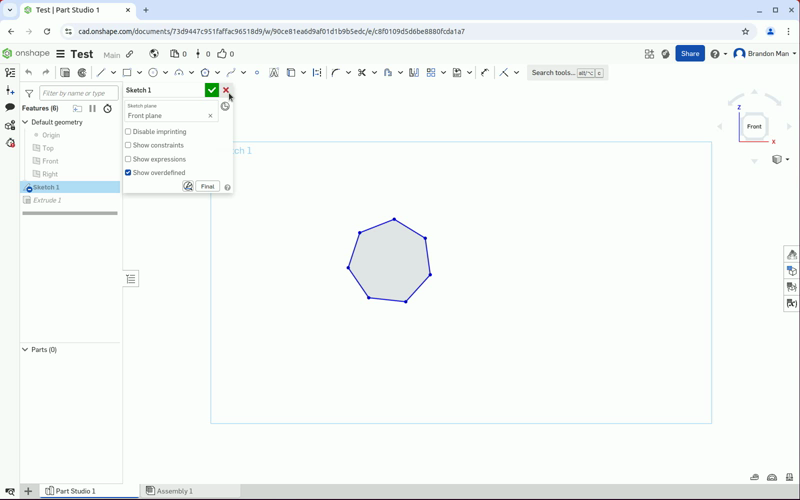
key(shift+s)
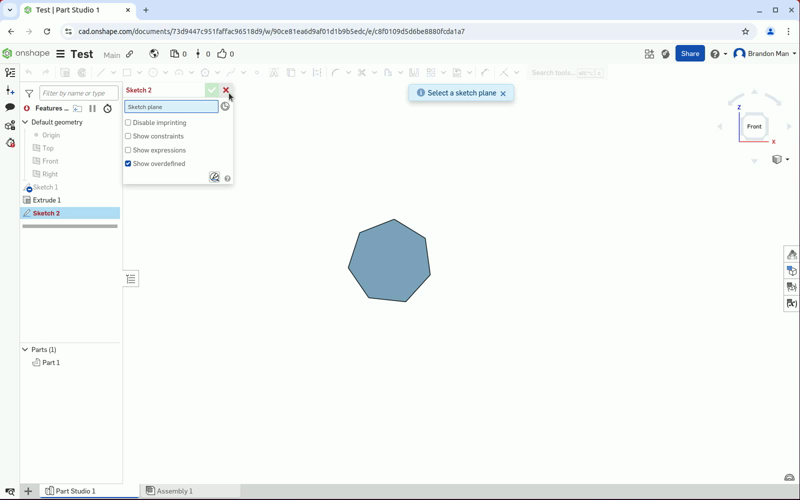
mouse_move(73, 163)
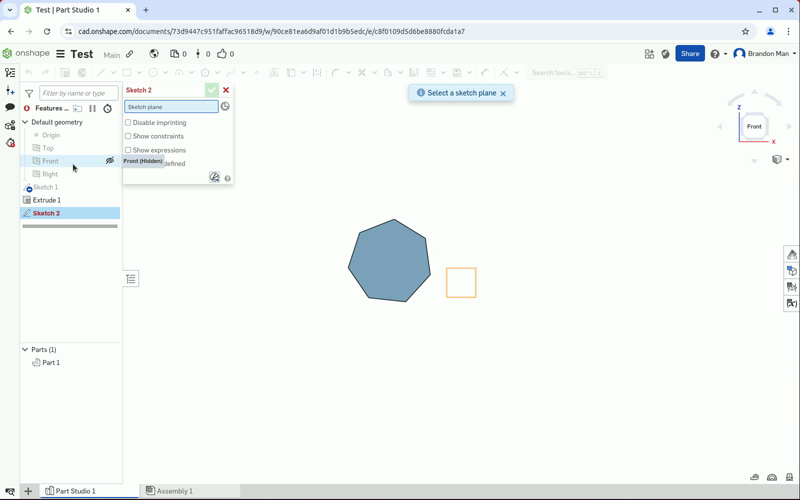
click(73, 163)
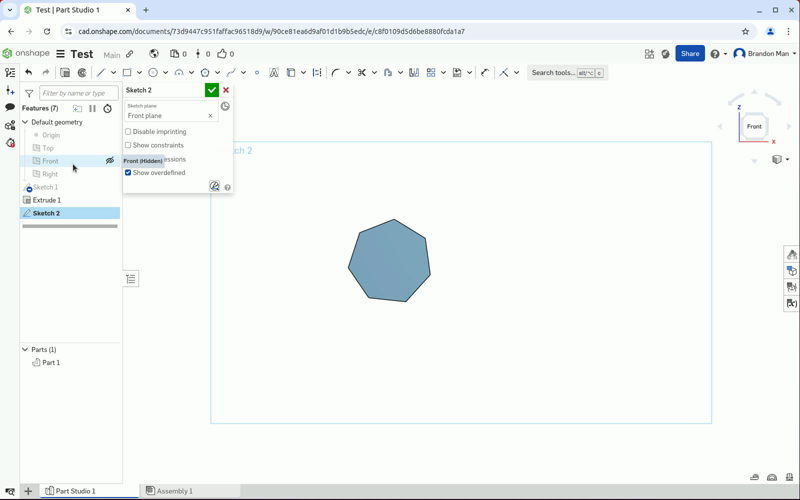
mouse_move(73, 352)
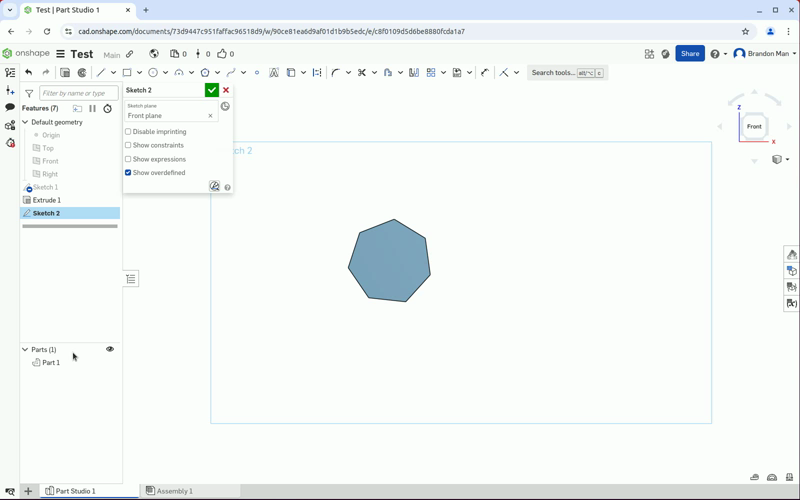
key(y)
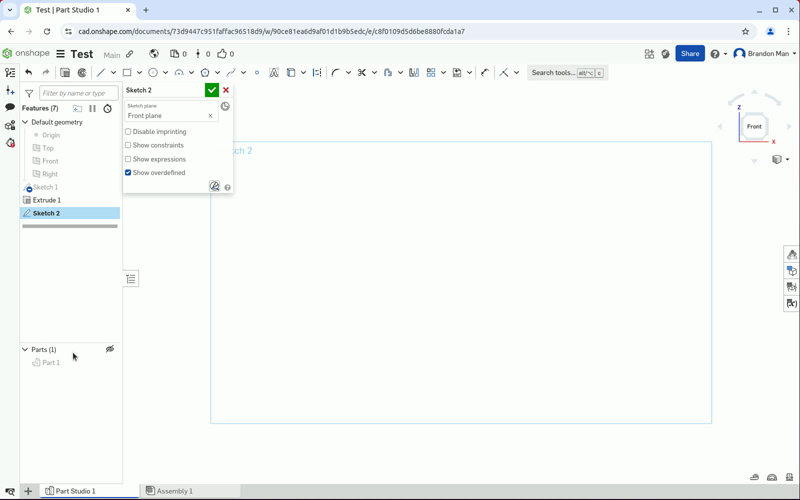
key(l)
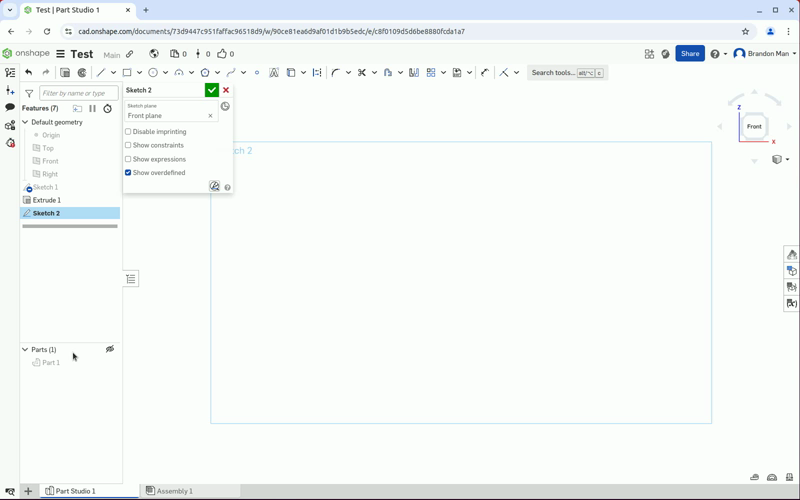
key_down(shift)
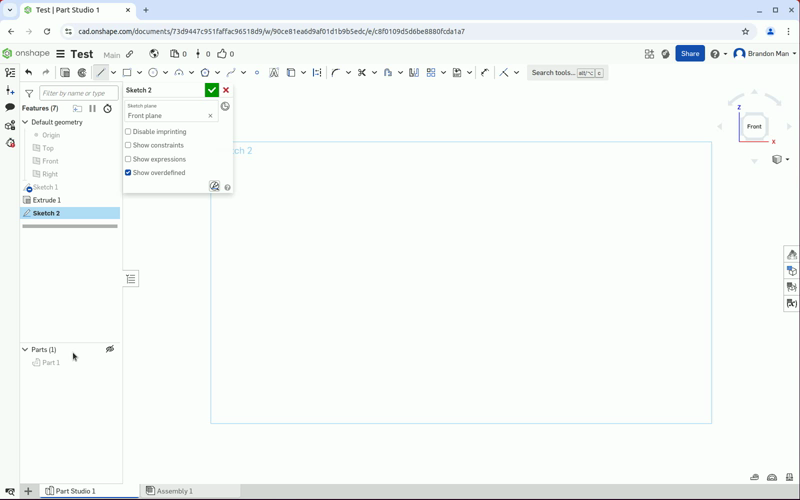
mouse_move(444, 306)
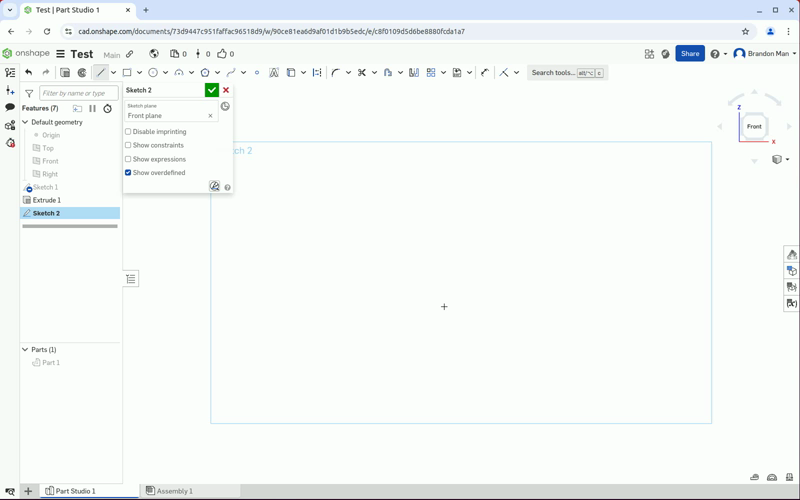
click(444, 306)
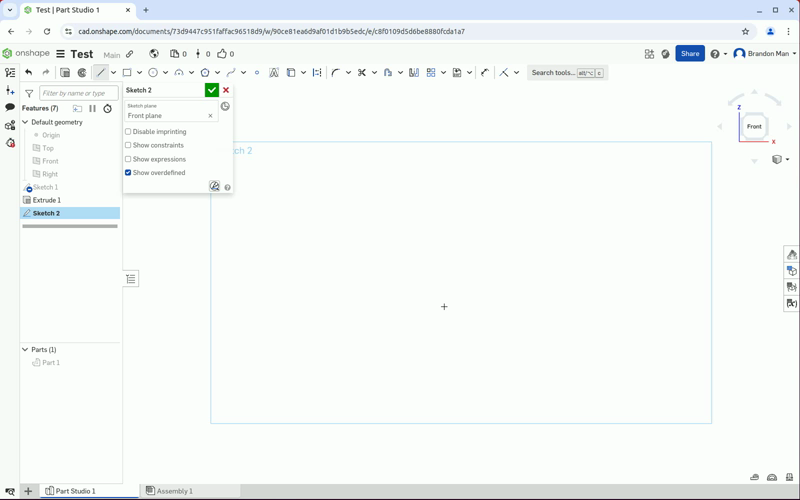
key_up(shift)
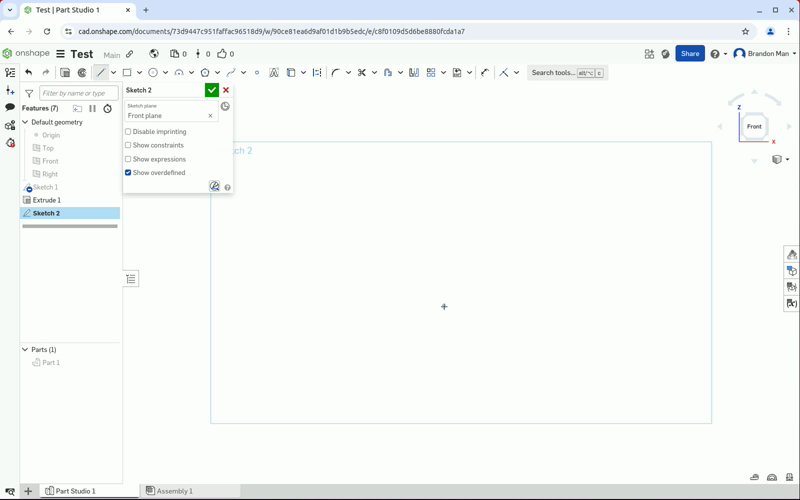
key_down(shift)
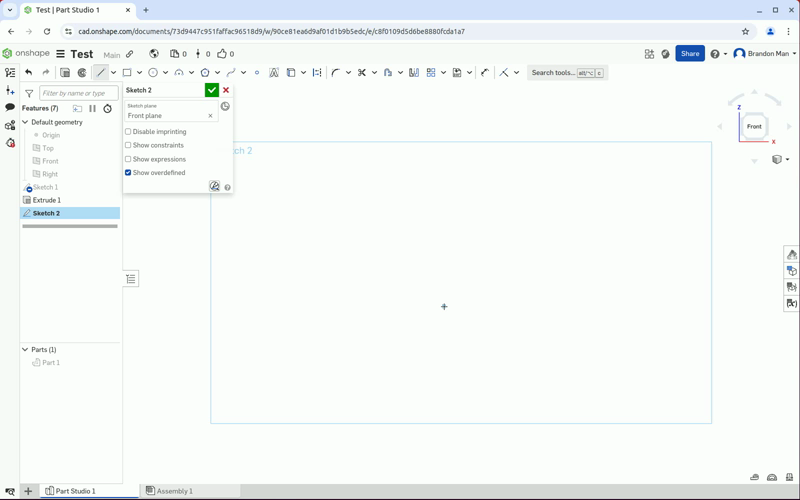
mouse_move(474, 306)
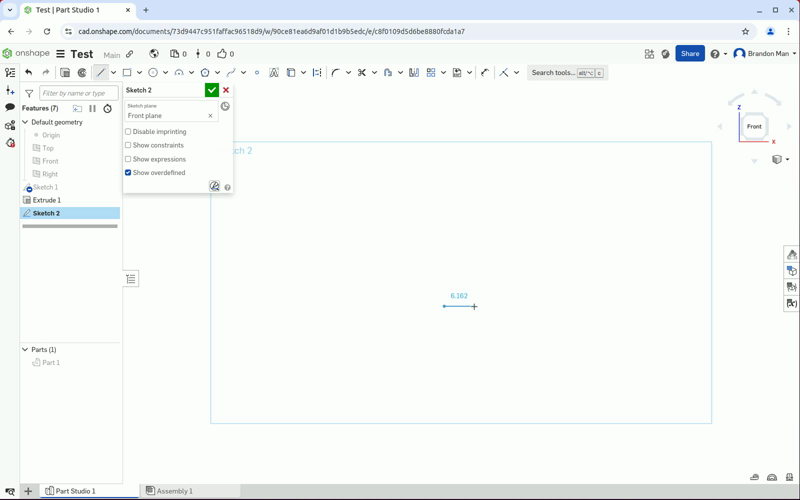
mouse_move(489, 306)
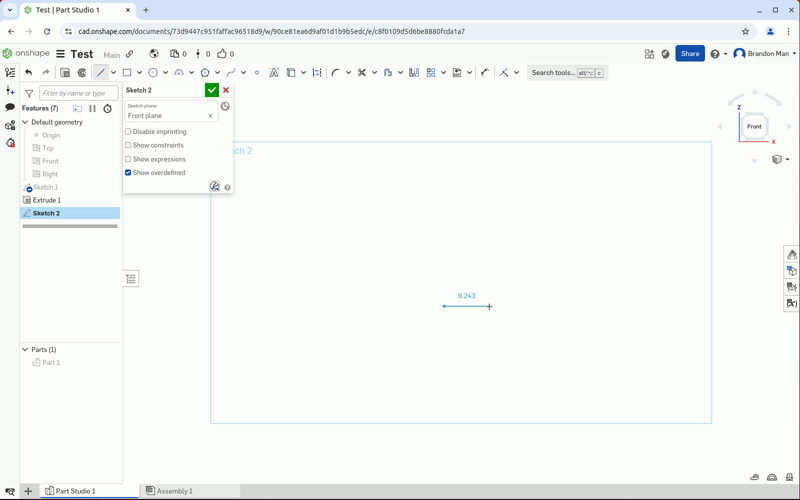
click(489, 306)
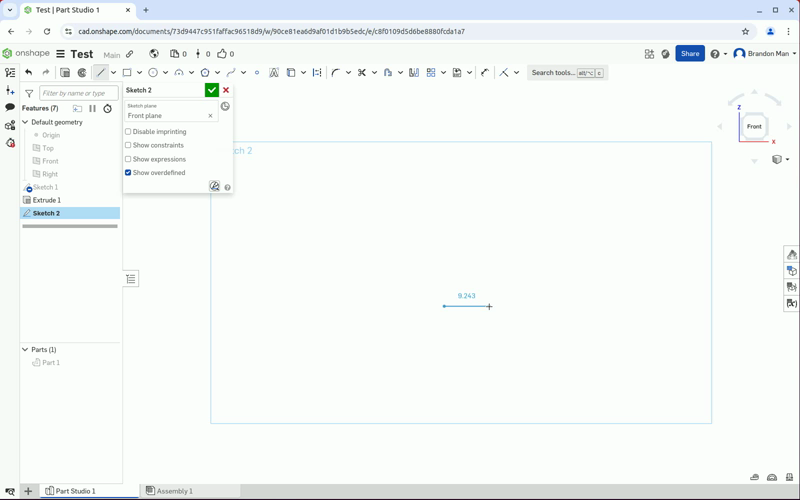
key_up(shift)
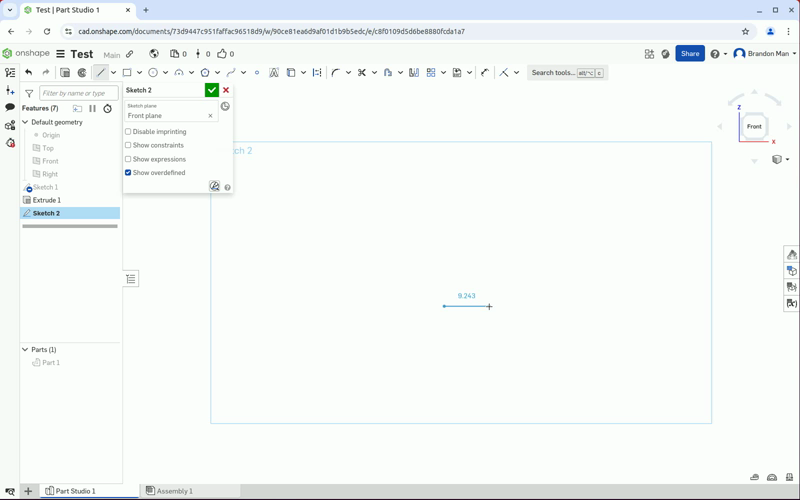
key_down(shift)
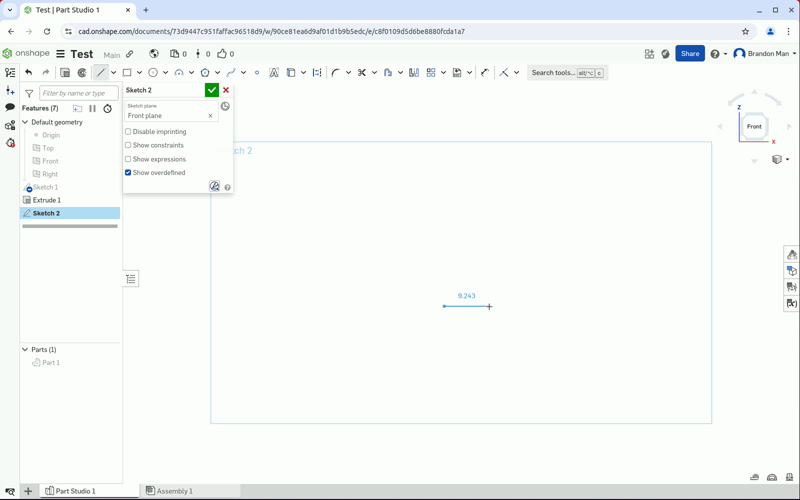
mouse_move(519, 306)
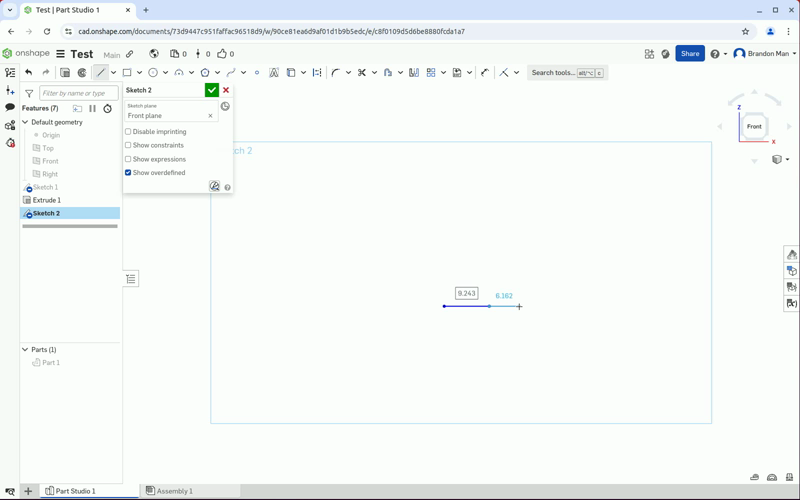
mouse_move(489, 251)
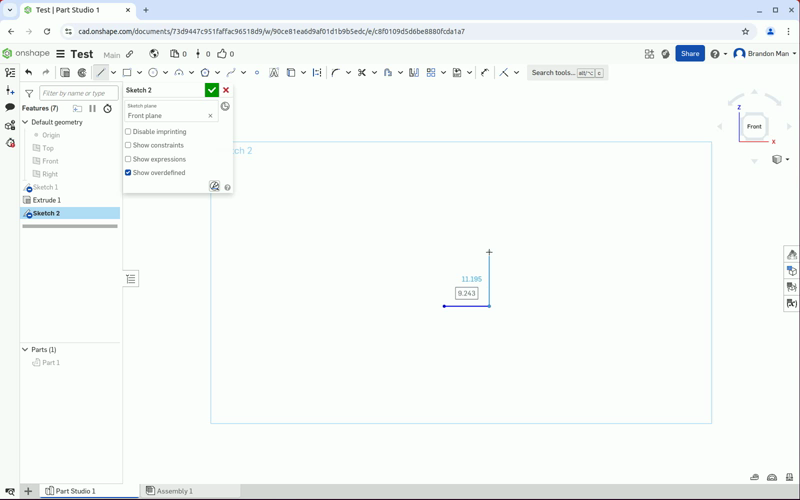
click(489, 251)
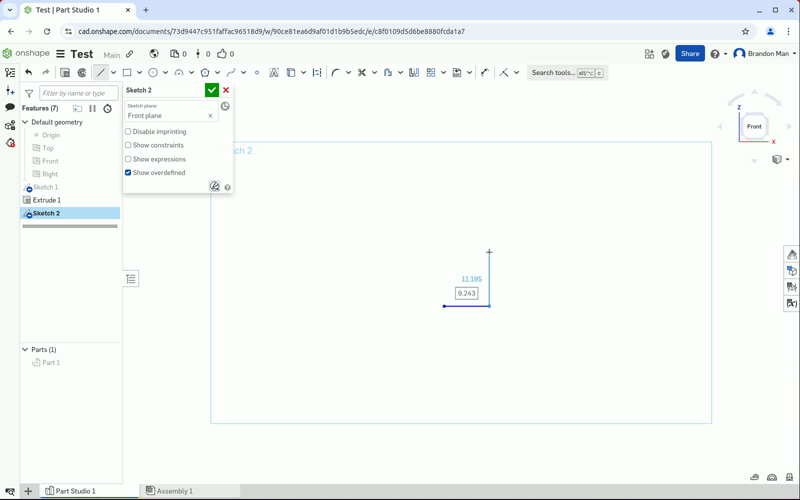
key_up(shift)
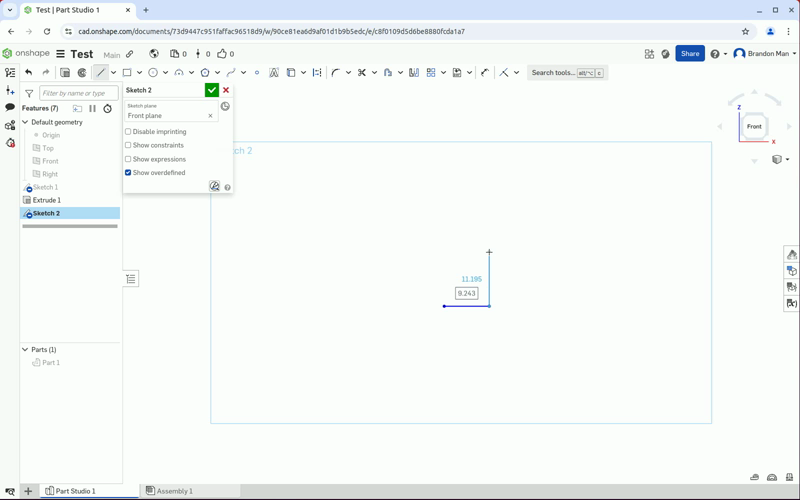
key_down(shift)
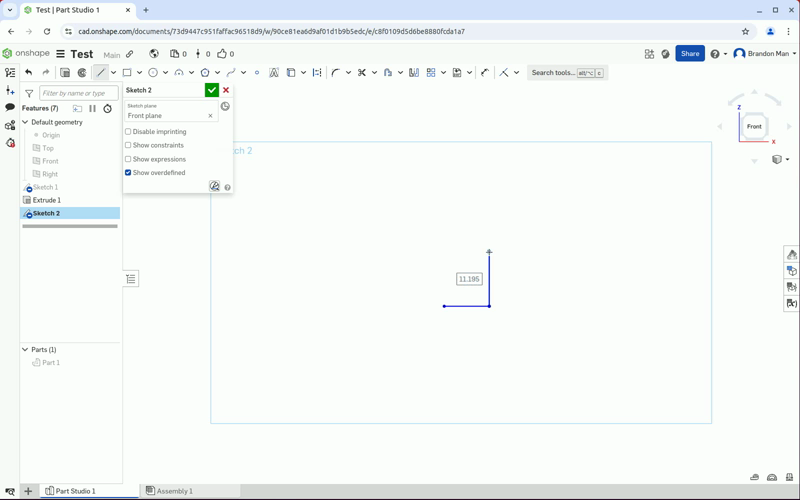
mouse_move(519, 251)
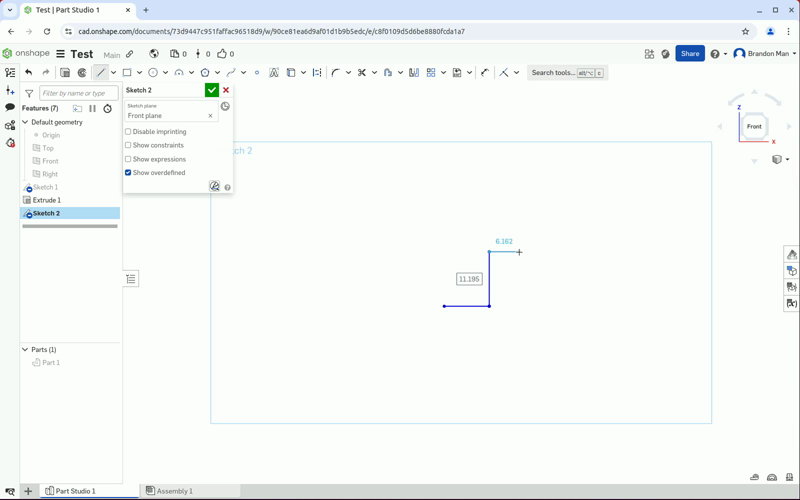
mouse_move(444, 251)
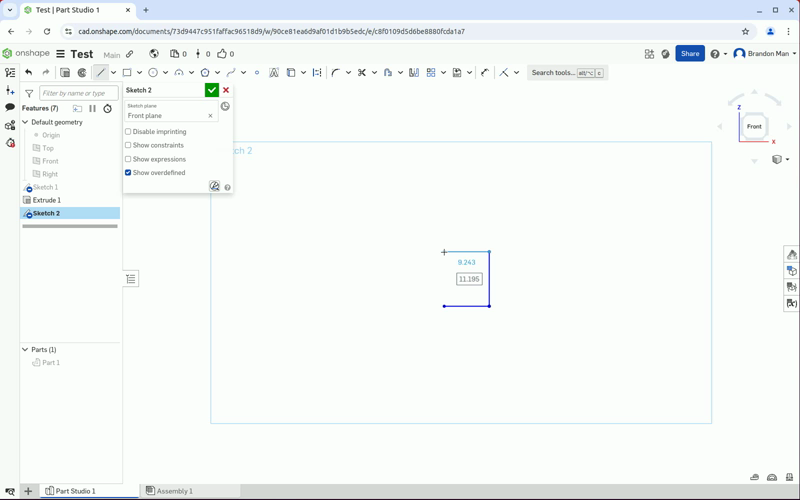
click(444, 251)
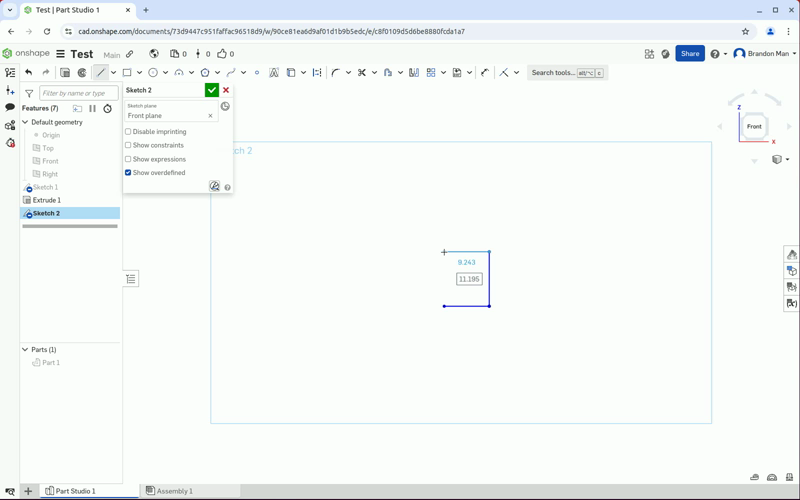
key_up(shift)
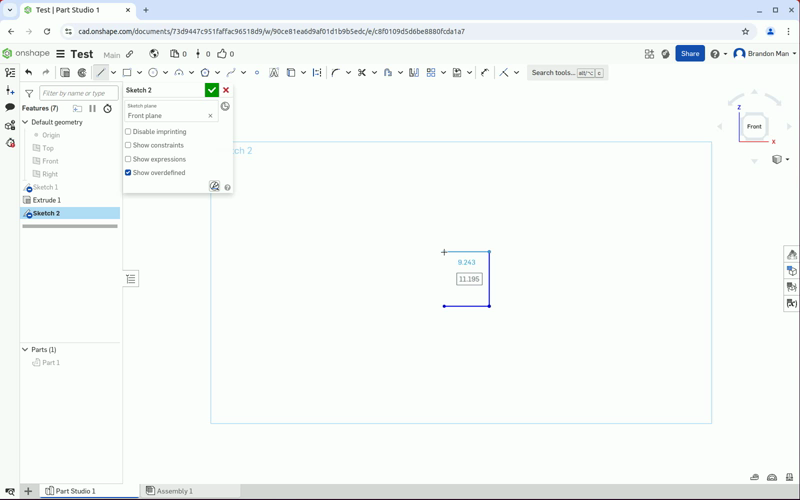
mouse_move(474, 251)
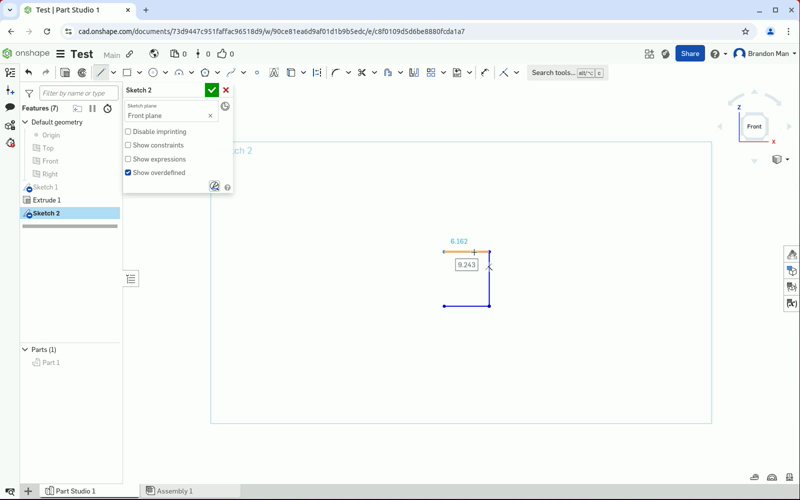
key_down(shift)
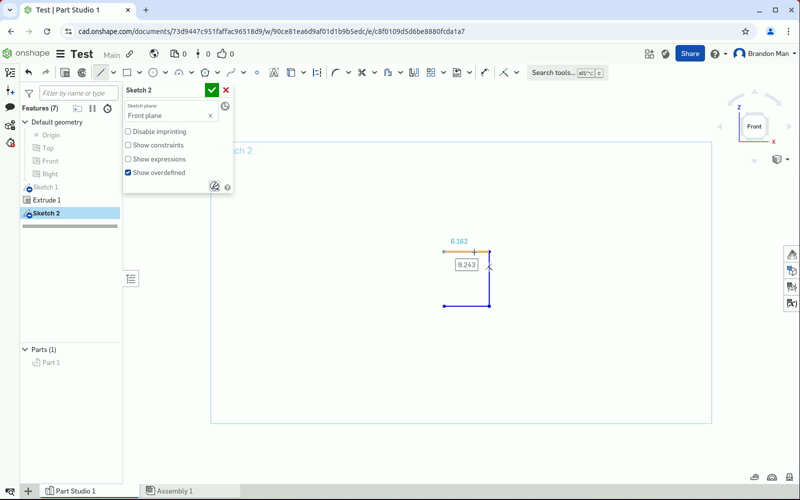
mouse_move(444, 306)
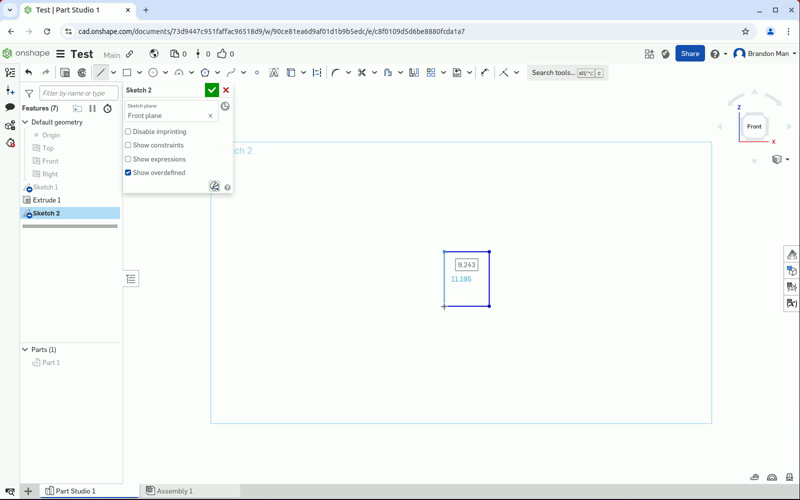
key_up(shift)
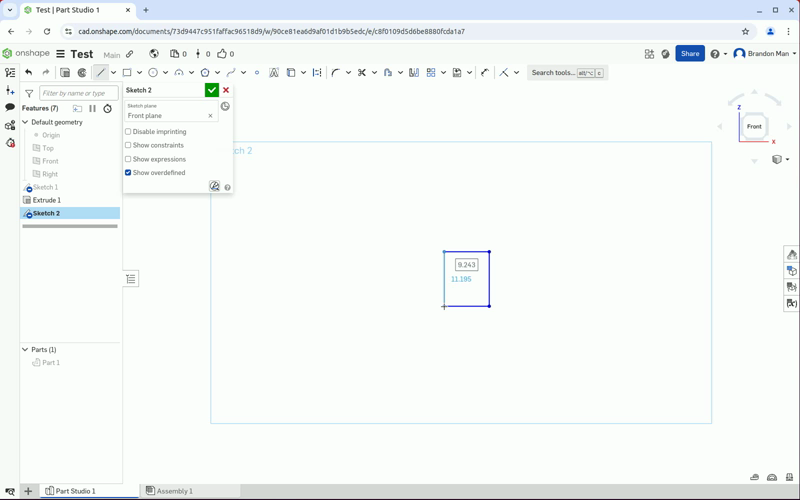
click(444, 306)
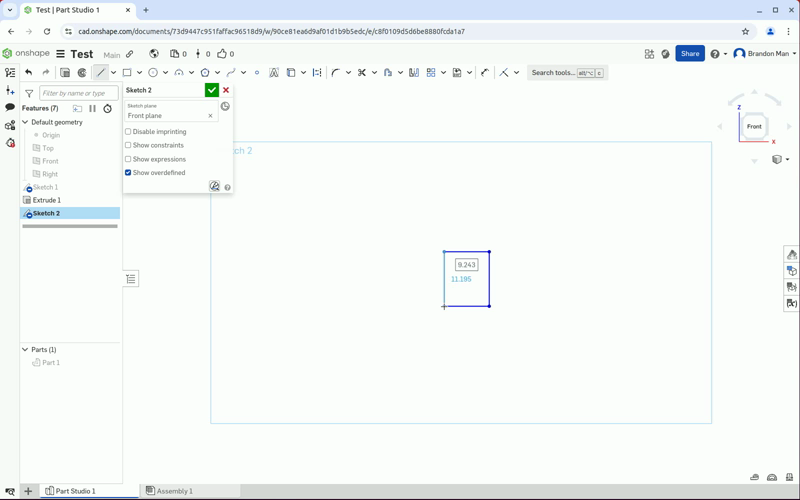
key(esc)
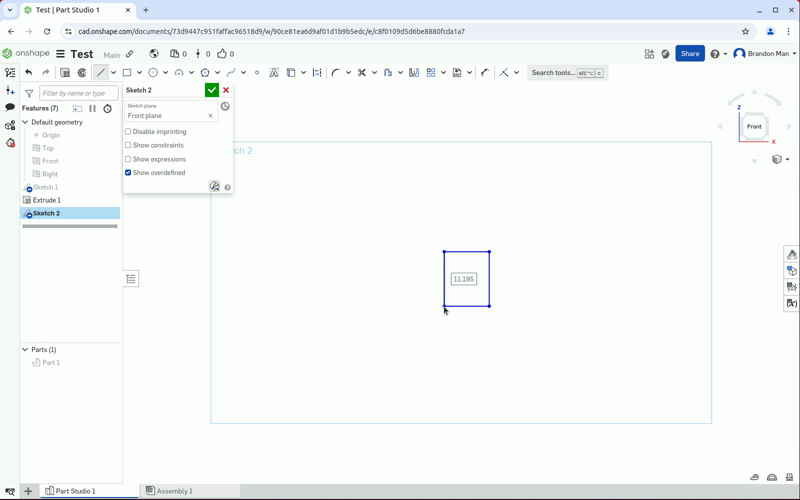
mouse_move(472, 266)
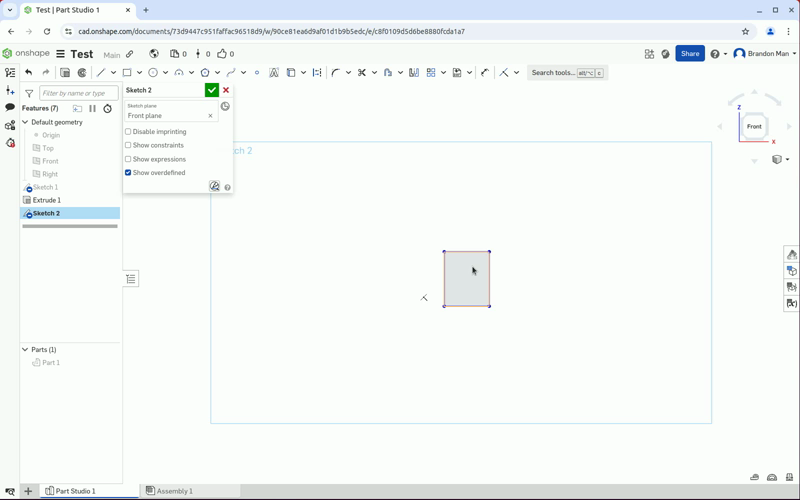
click(472, 266)
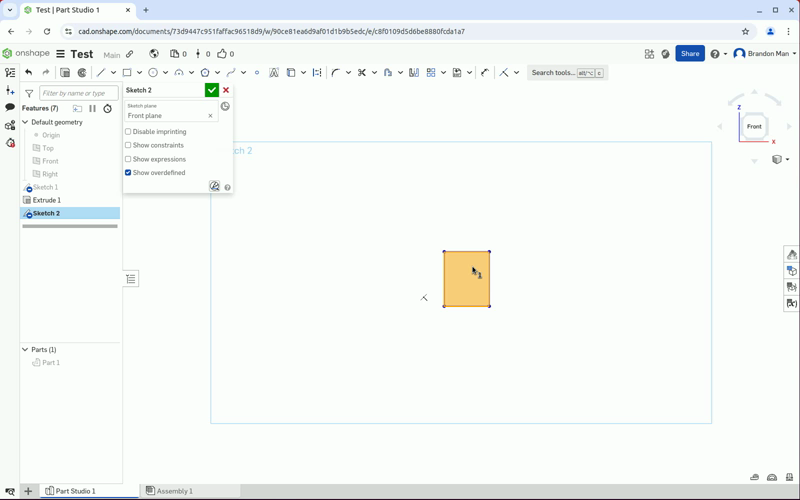
mouse_move(73, 352)
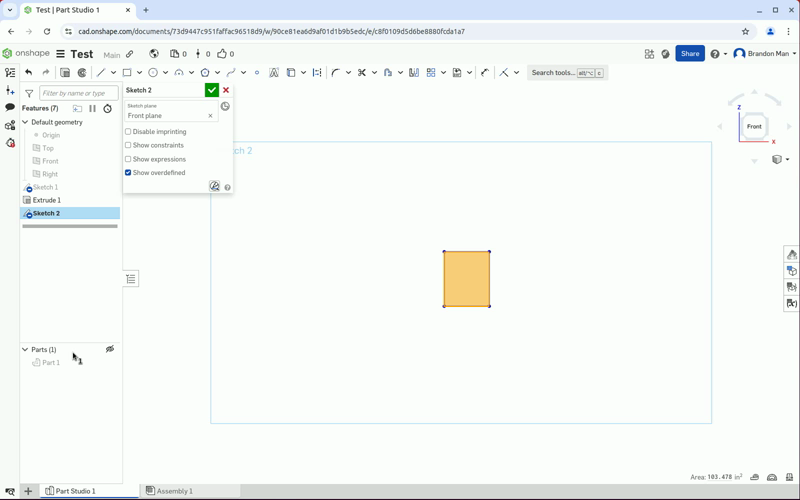
key(shift+y)
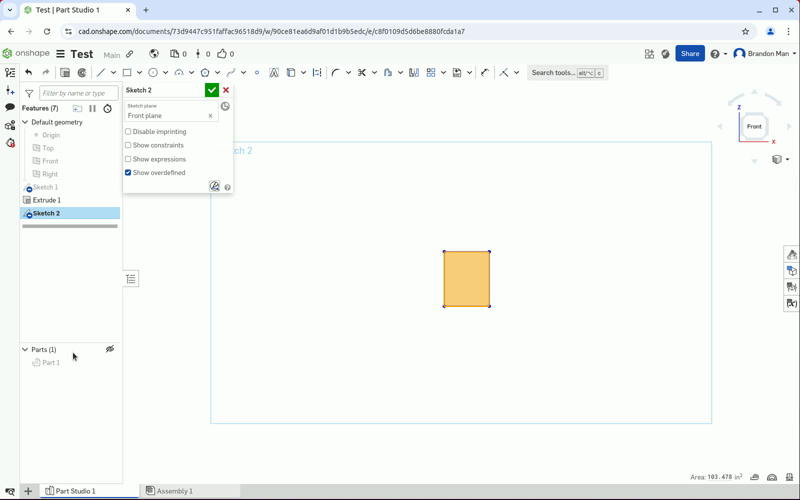
key(shift+e)
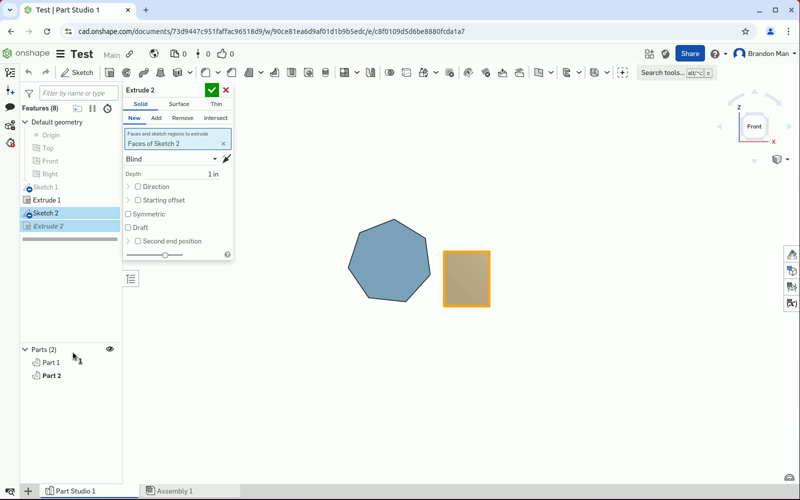
mouse_move(143, 106)
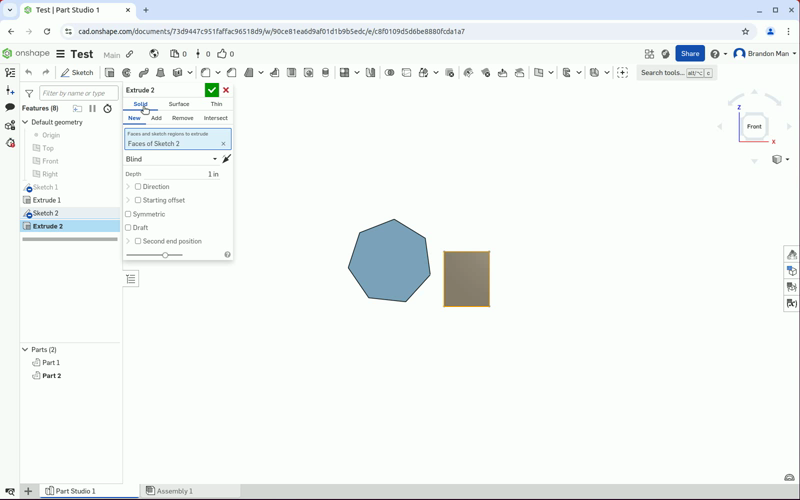
click(143, 106)
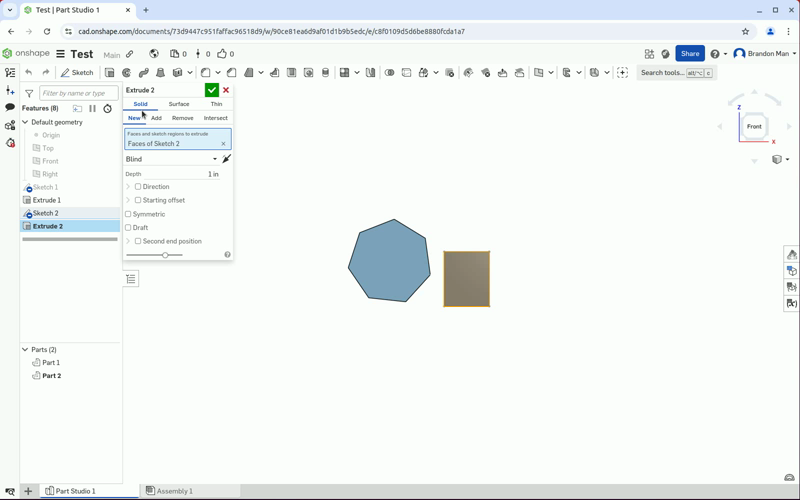
mouse_move(137, 120)
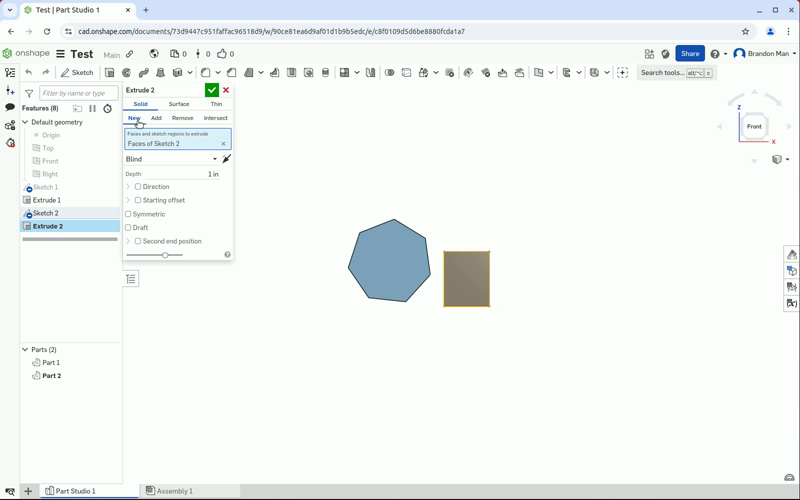
click(137, 120)
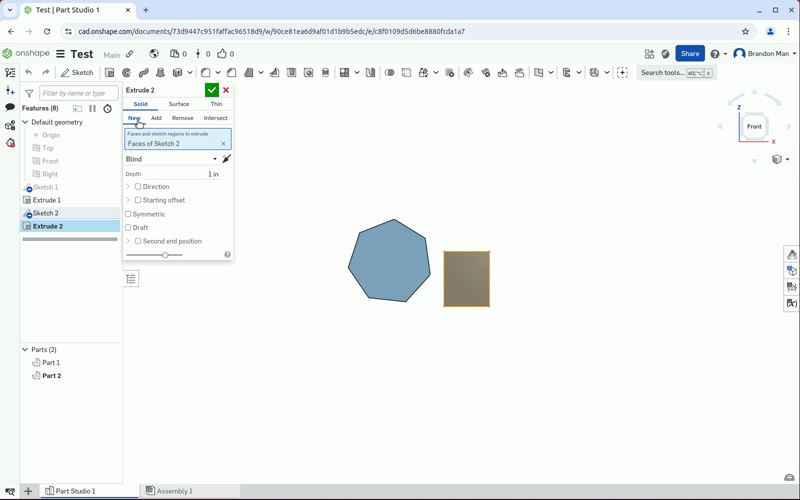
key(tab, 4)
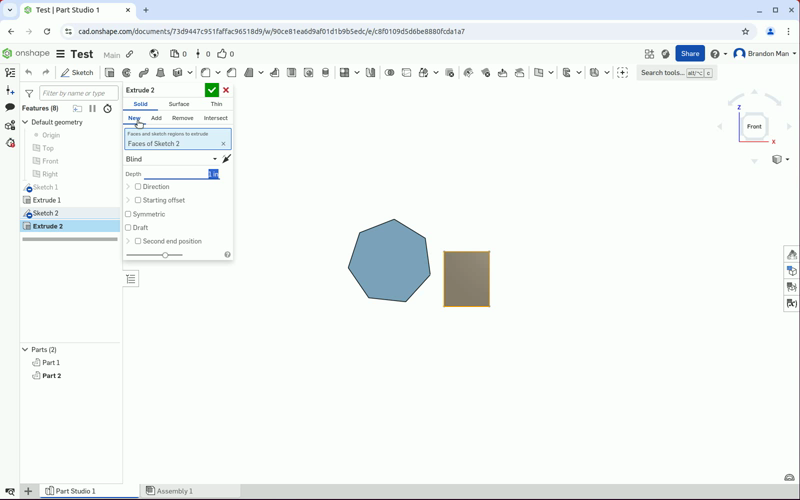
text(13.961)
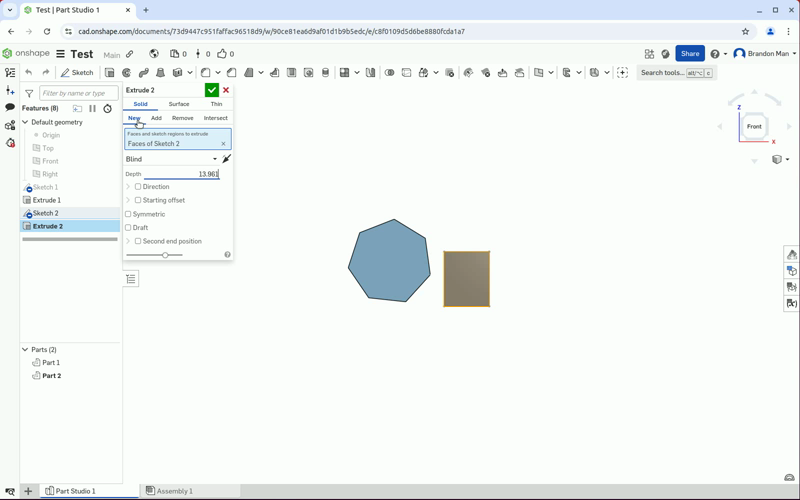
key(enter)
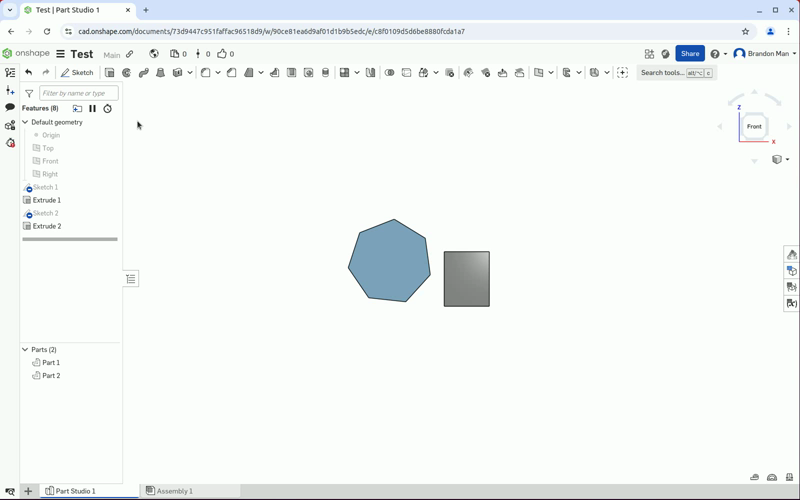
key(shift+h)
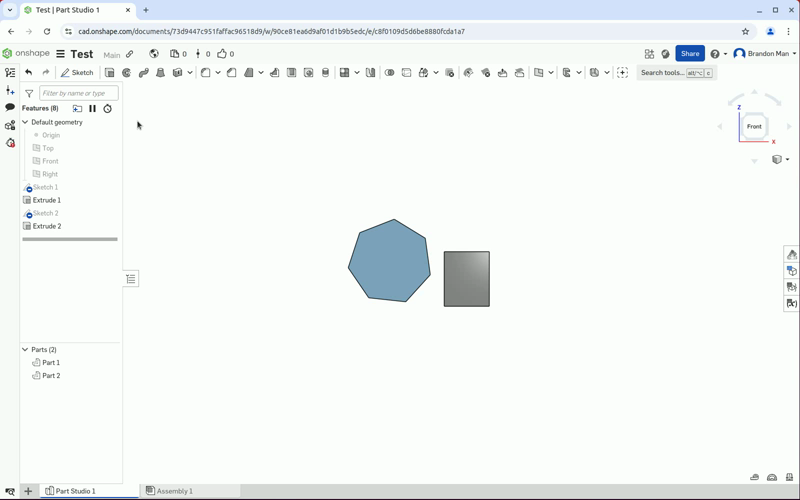
key(shift+h)
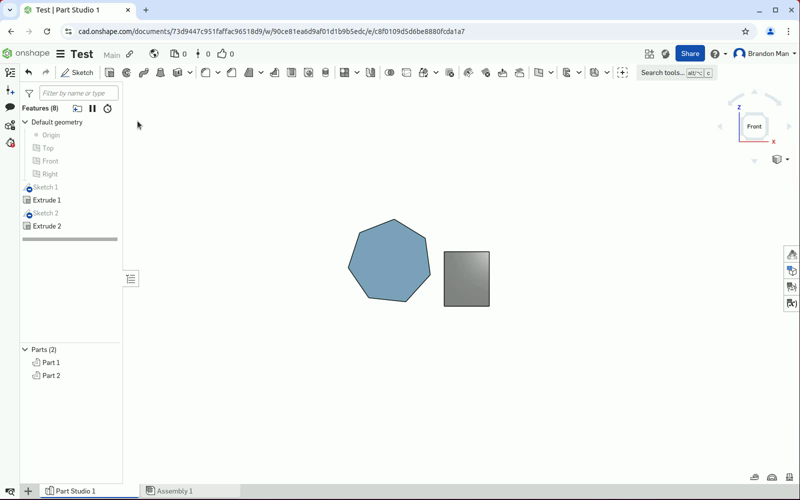
mouse_move(73, 189)
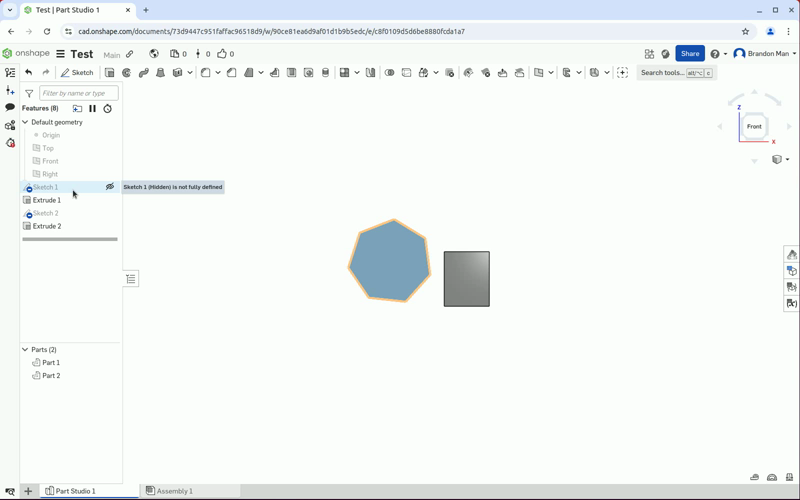
click(73, 189)
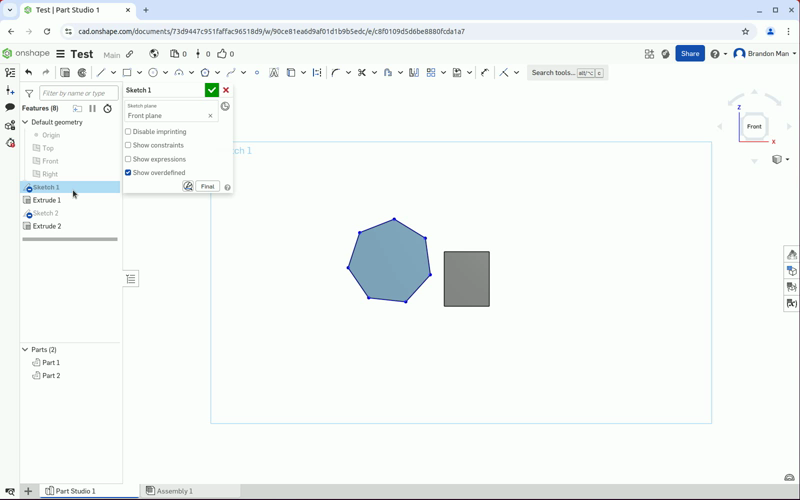
mouse_move(229, 92)
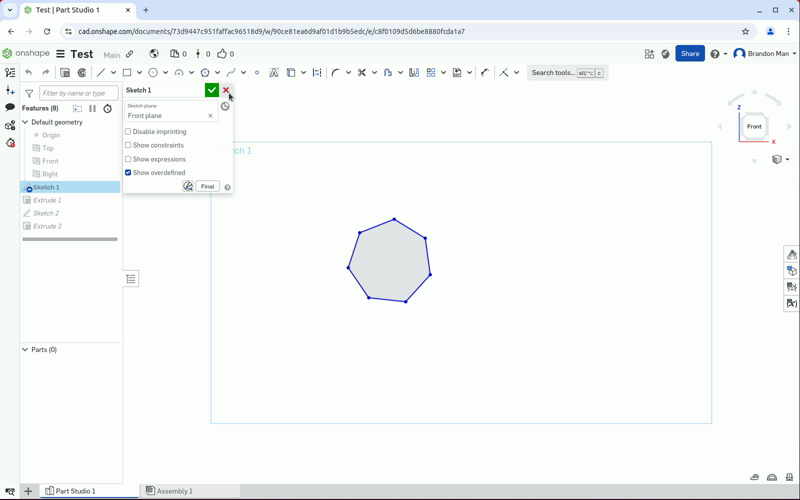
click(229, 92)
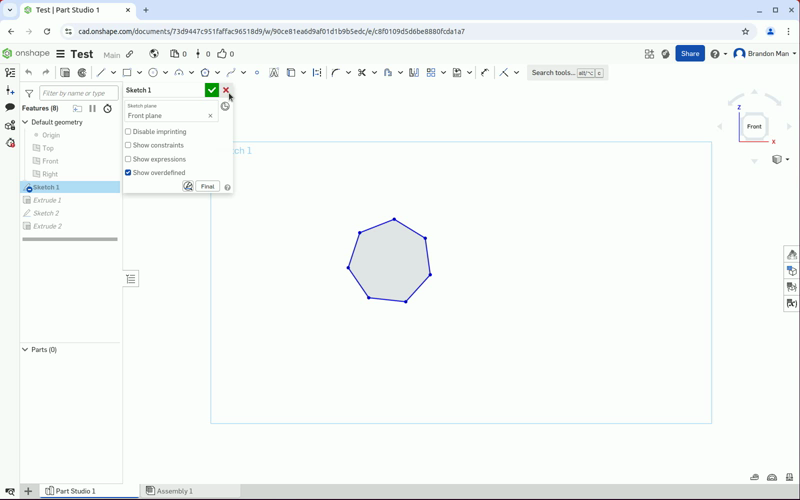
key(shift+s)
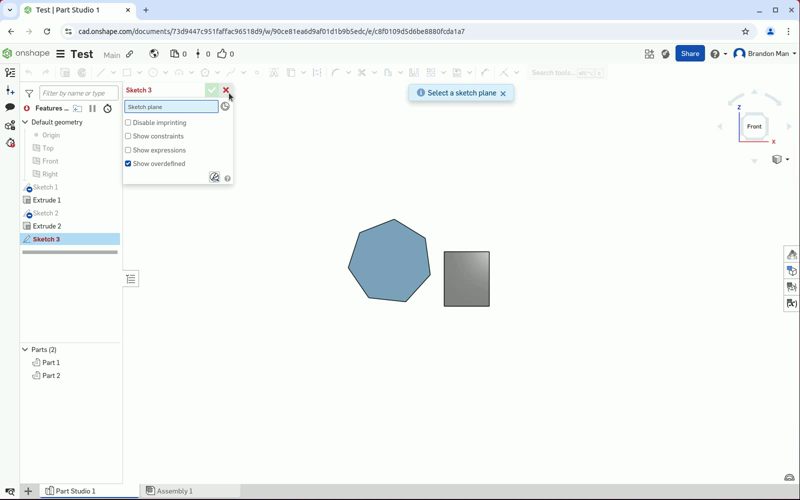
mouse_move(73, 163)
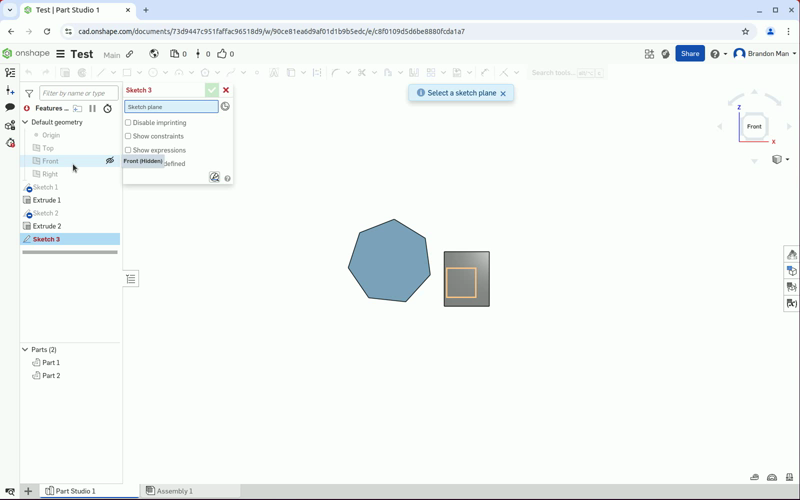
click(73, 163)
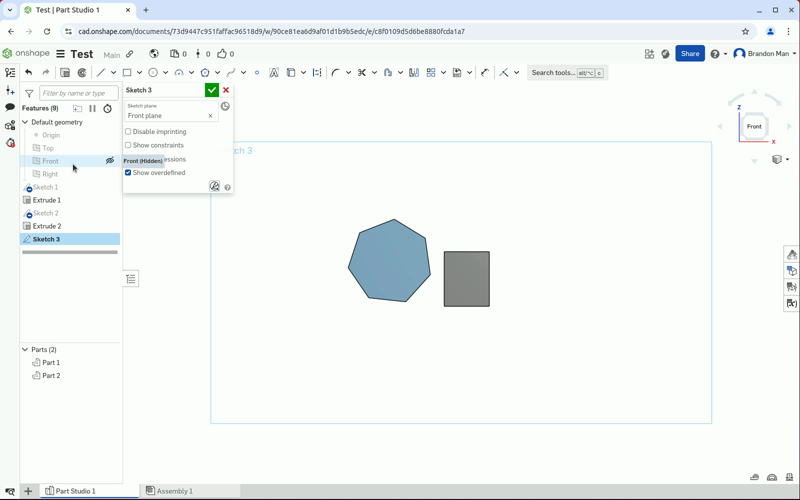
mouse_move(73, 352)
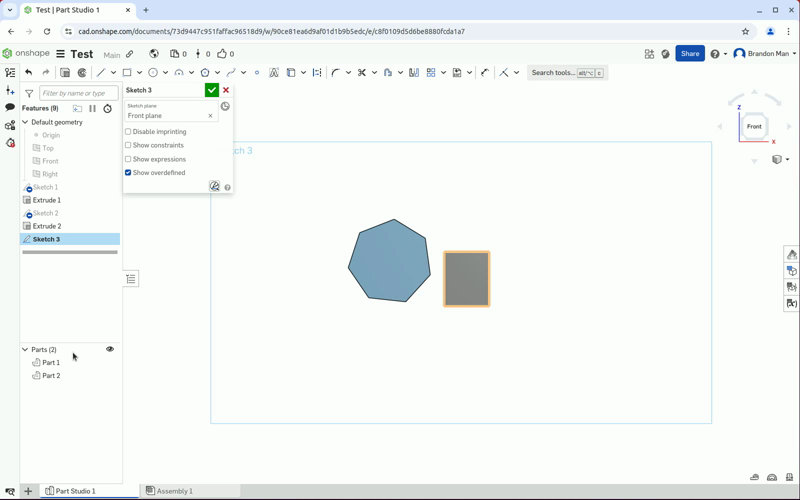
key(y)
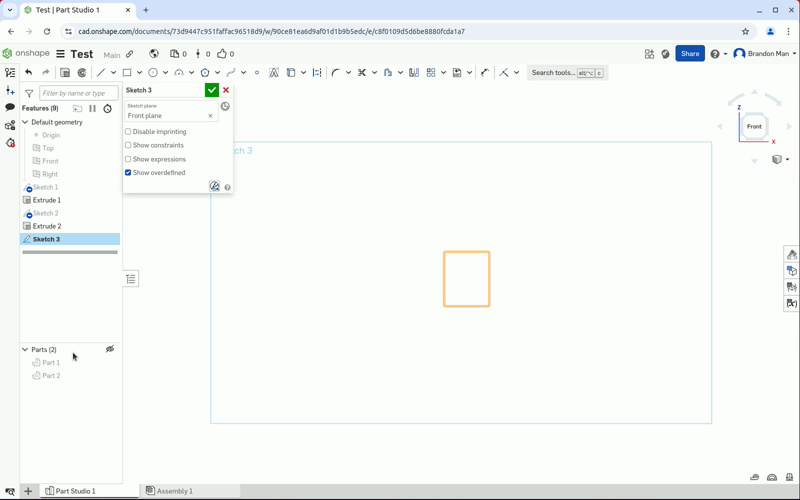
key(l)
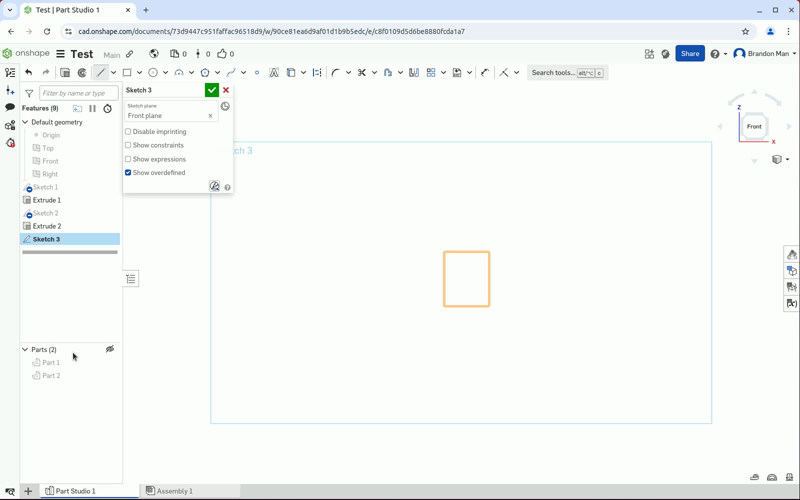
key_down(shift)
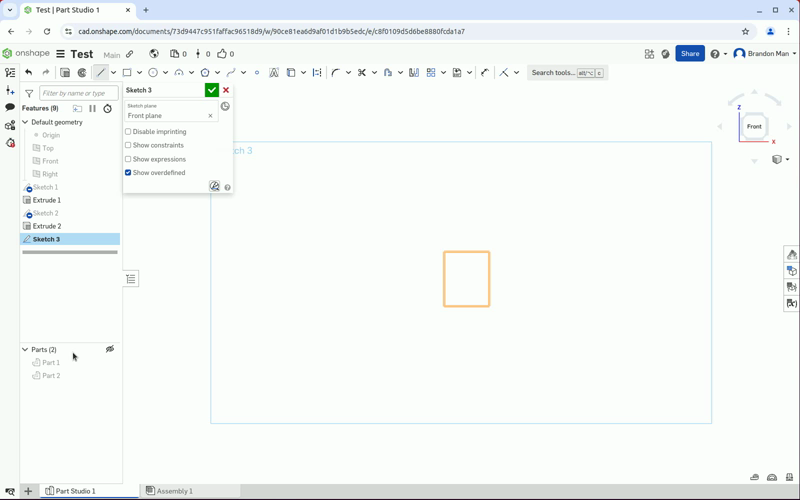
mouse_move(491, 274)
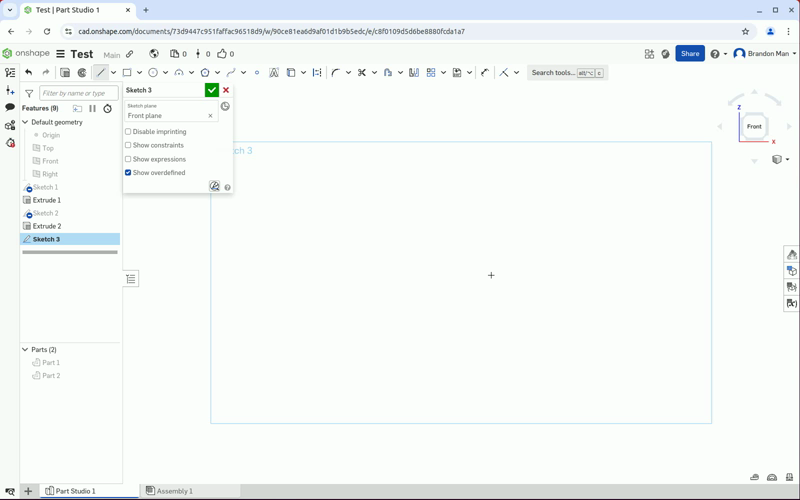
click(491, 274)
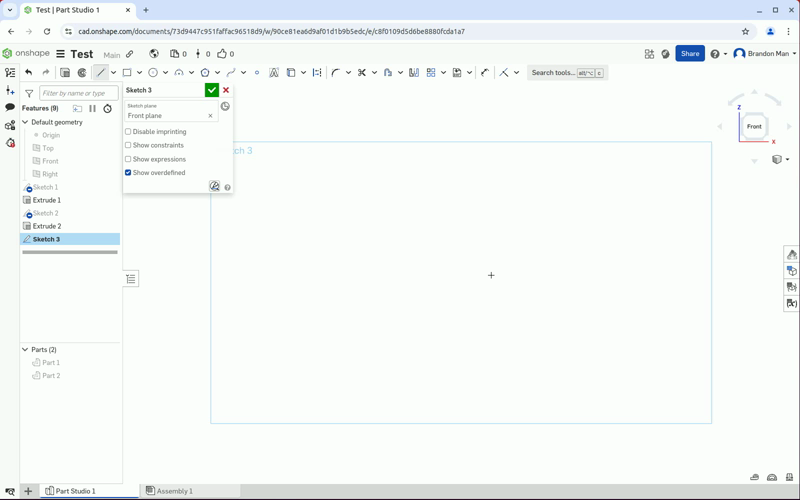
key_up(shift)
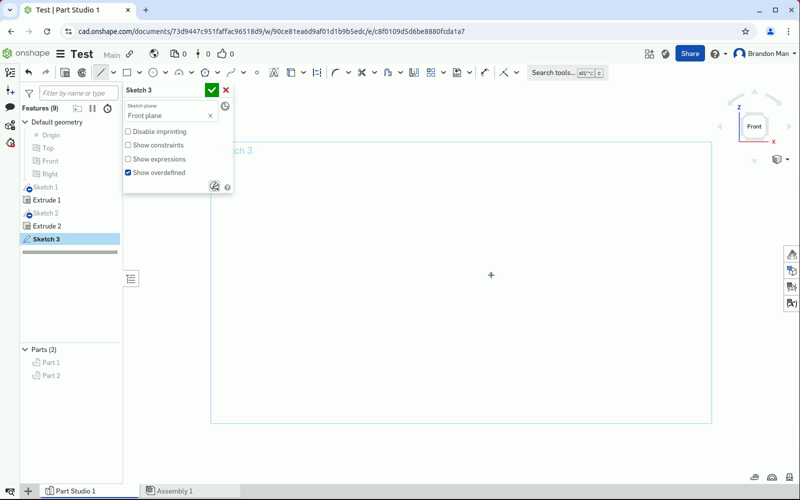
key_down(shift)
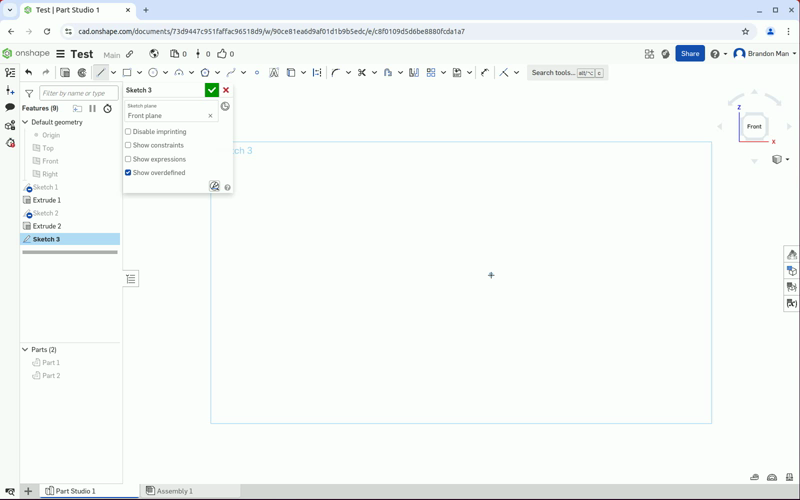
mouse_move(521, 274)
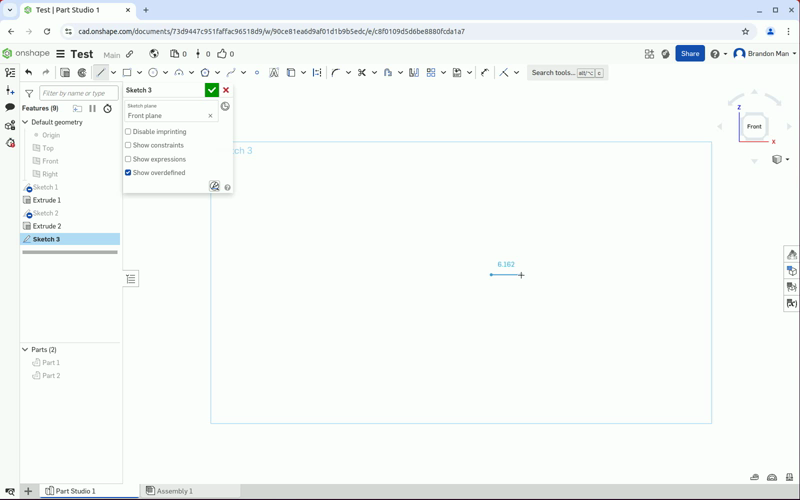
mouse_move(516, 301)
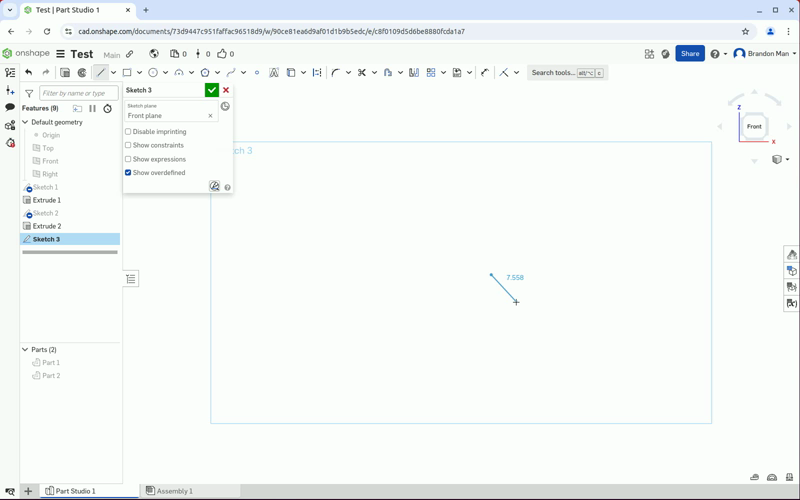
click(516, 301)
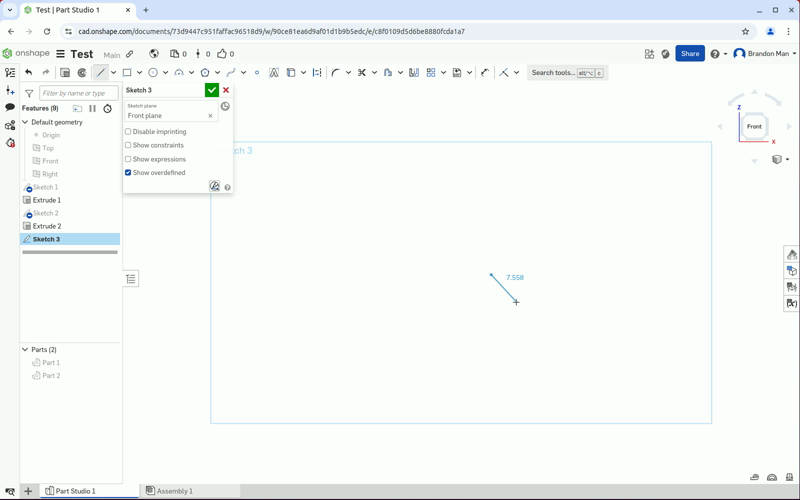
key_up(shift)
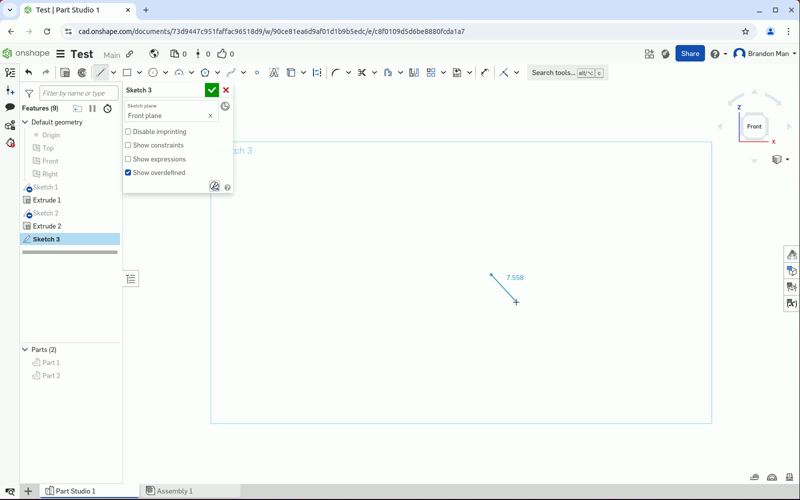
key_down(shift)
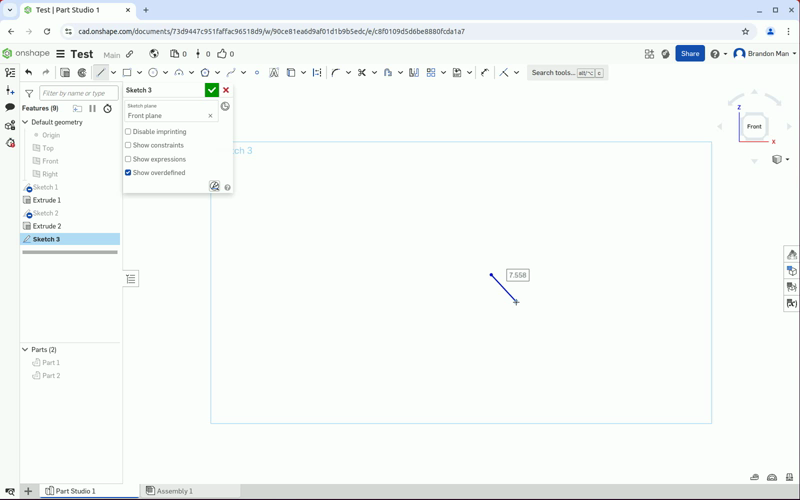
mouse_move(546, 301)
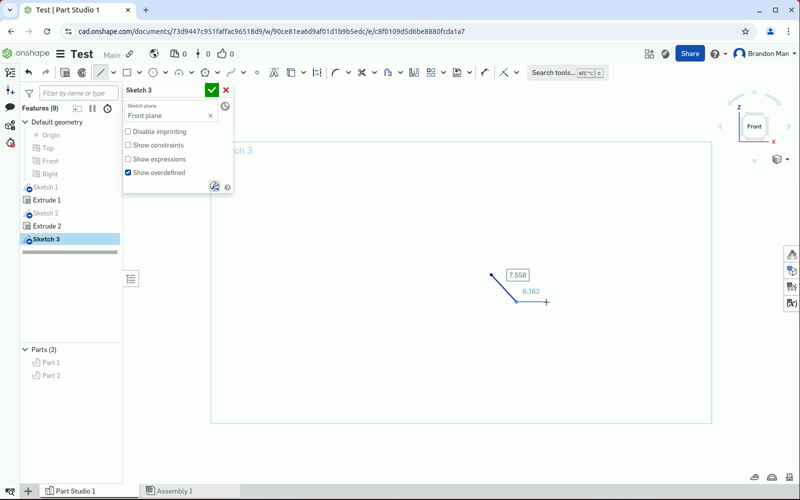
mouse_move(552, 298)
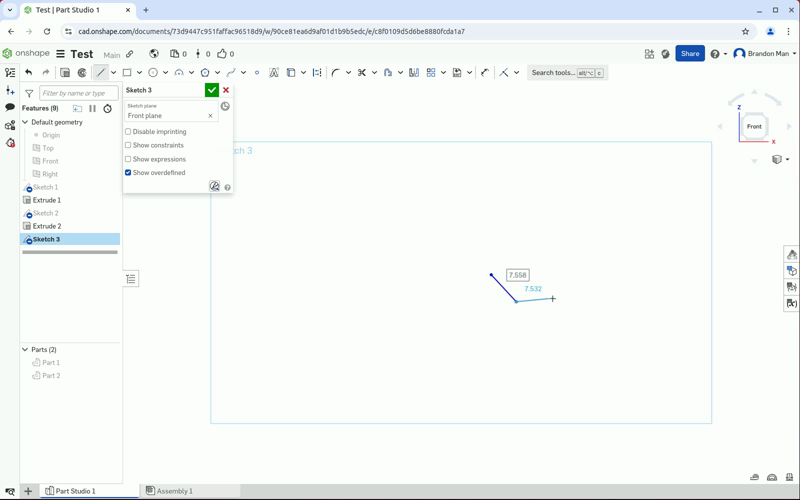
click(552, 298)
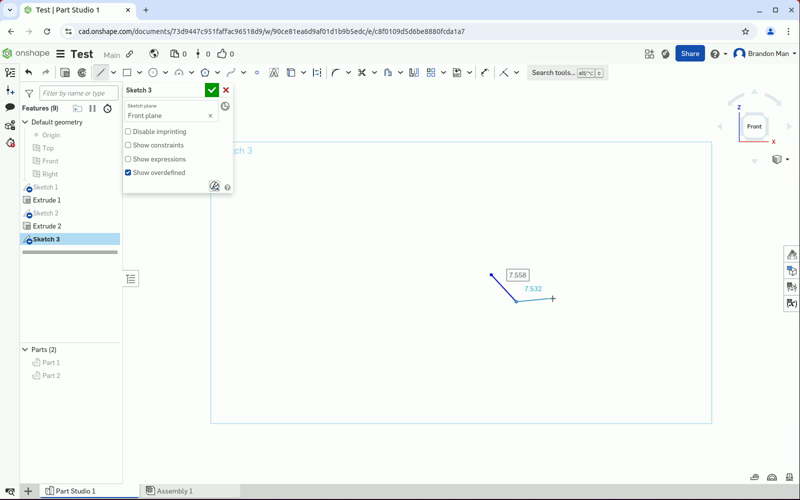
key_up(shift)
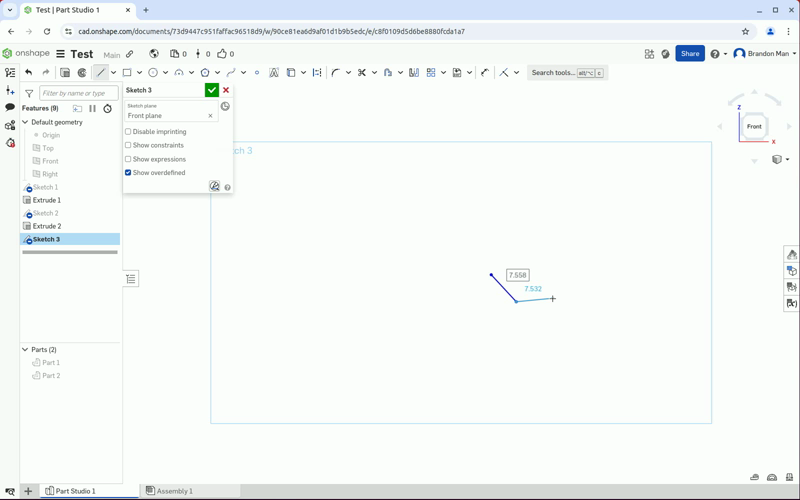
key_down(shift)
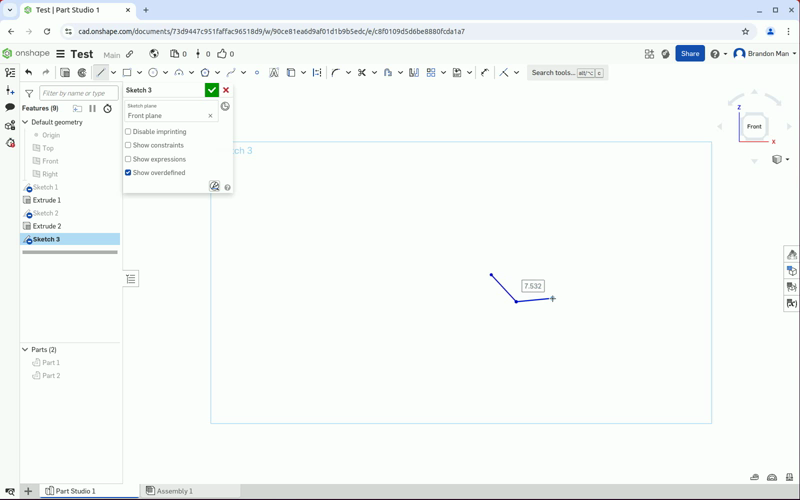
mouse_move(582, 298)
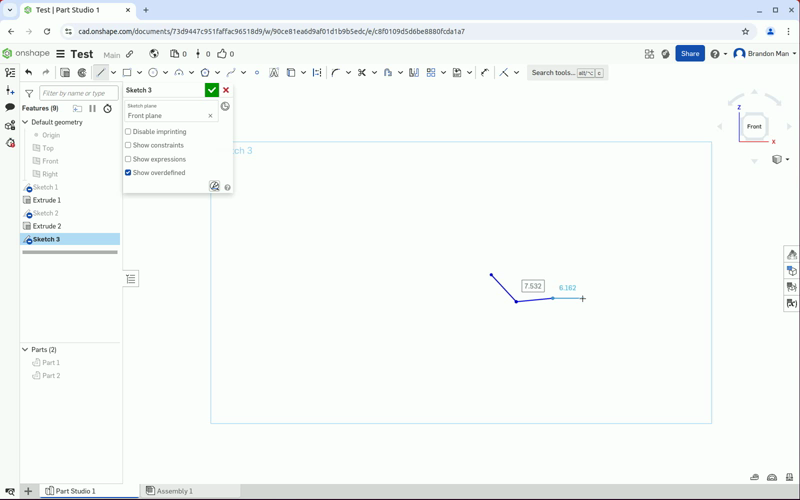
mouse_move(573, 267)
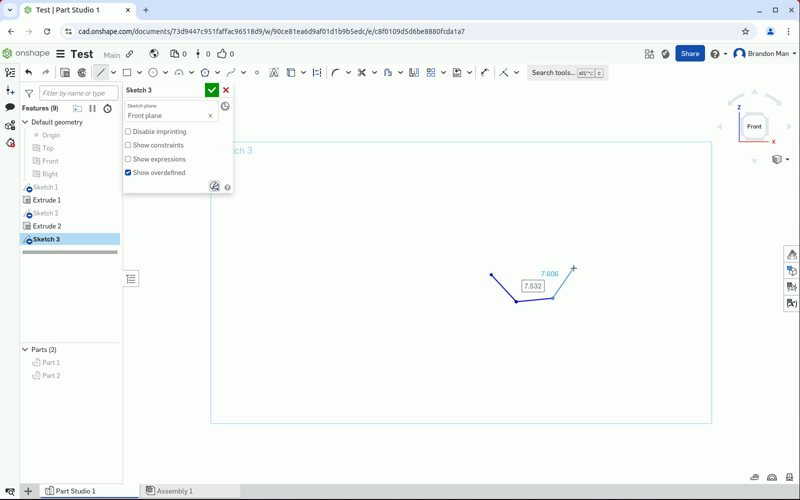
click(573, 267)
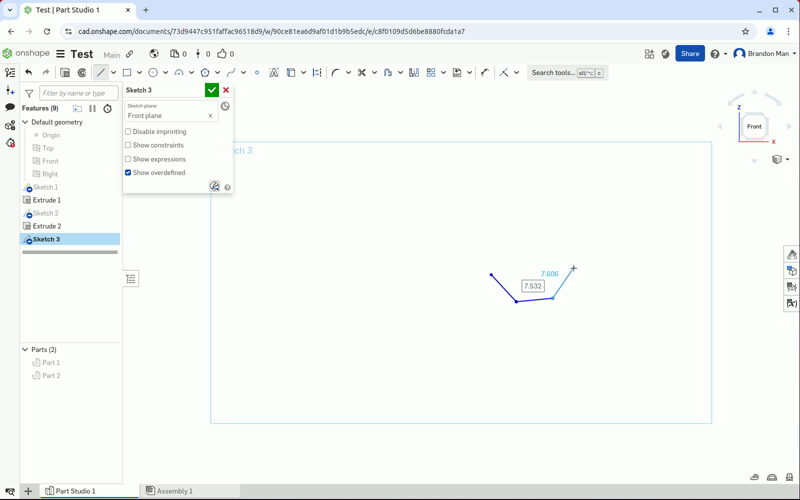
key_up(shift)
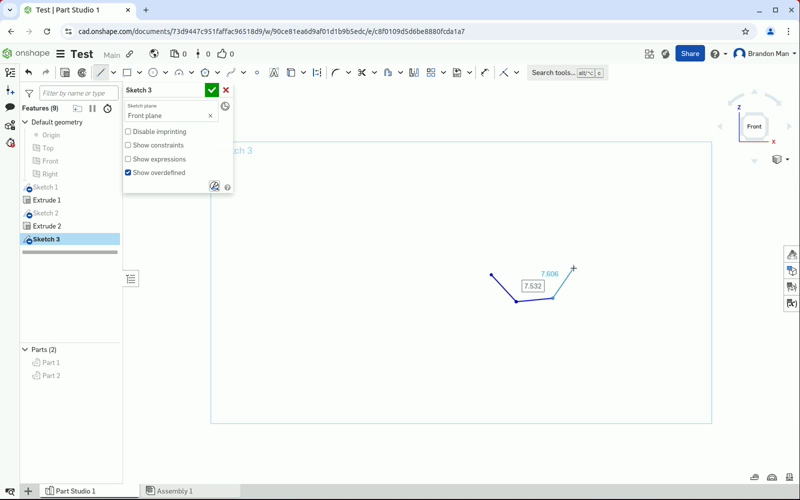
key_down(shift)
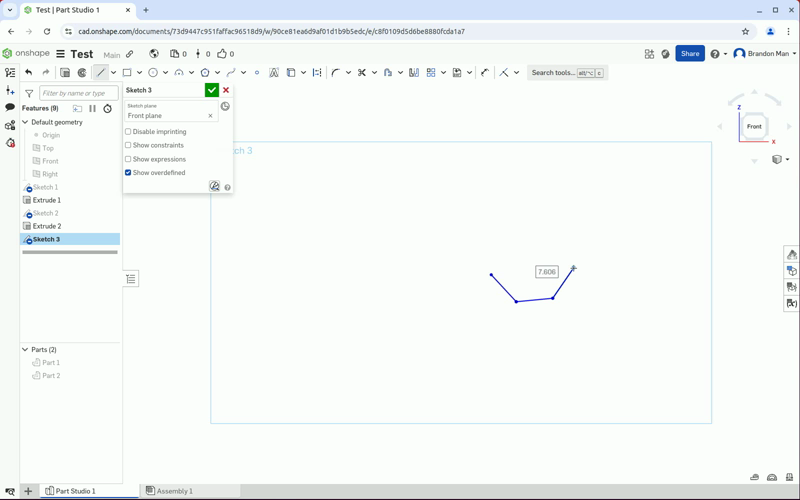
mouse_move(589, 267)
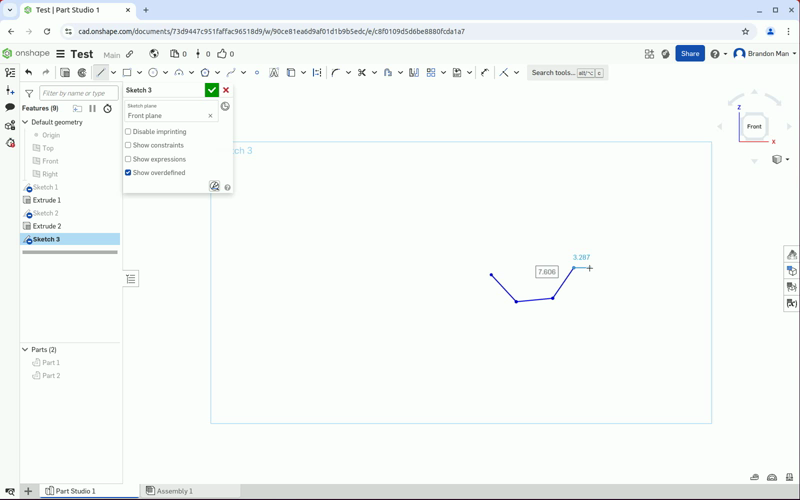
mouse_move(562, 233)
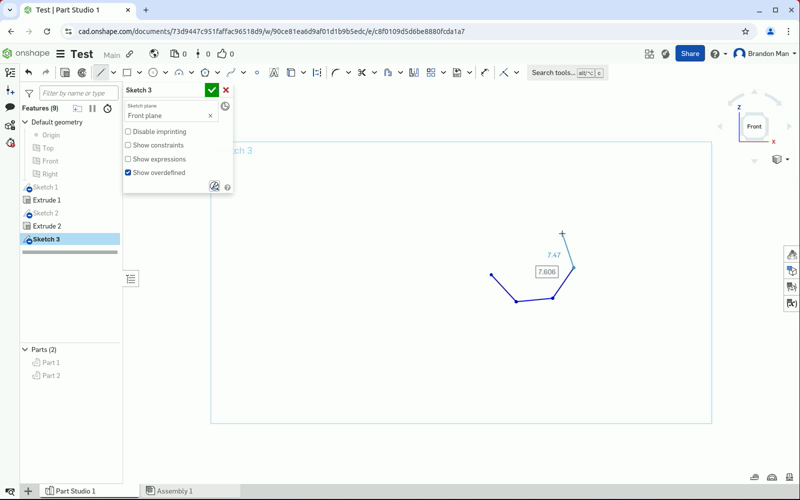
click(562, 233)
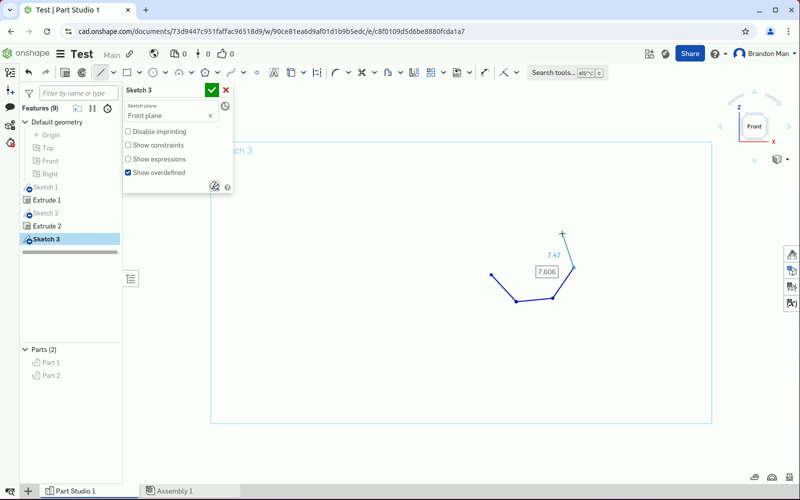
key_up(shift)
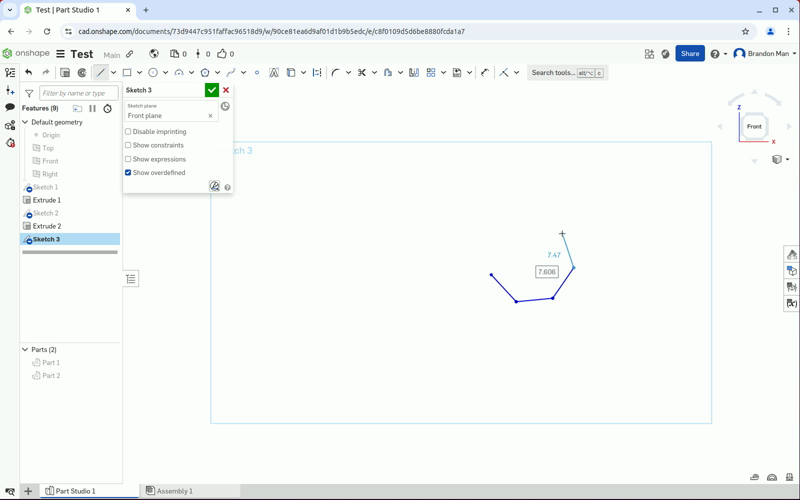
key_down(shift)
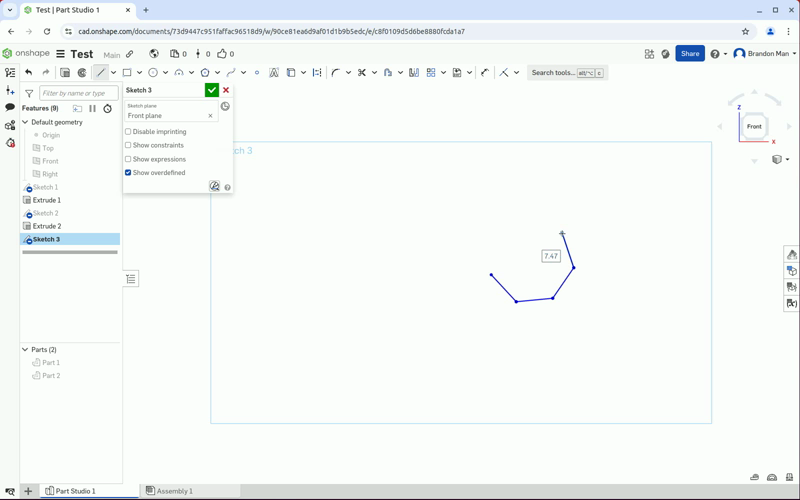
mouse_move(589, 233)
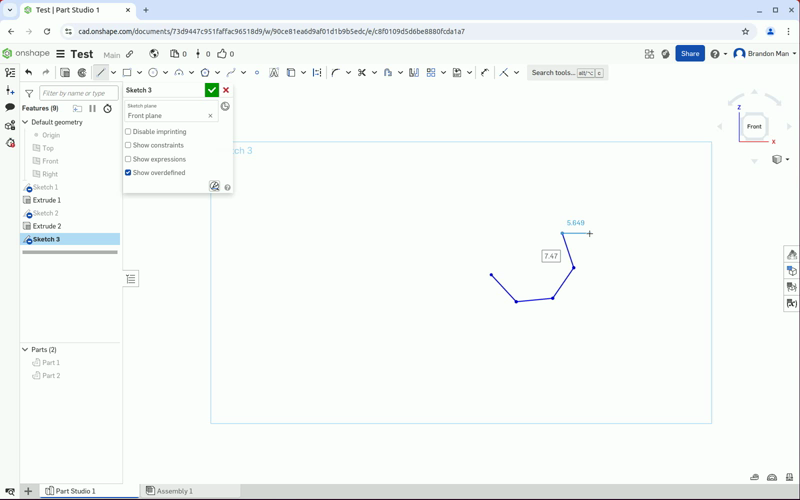
mouse_move(527, 219)
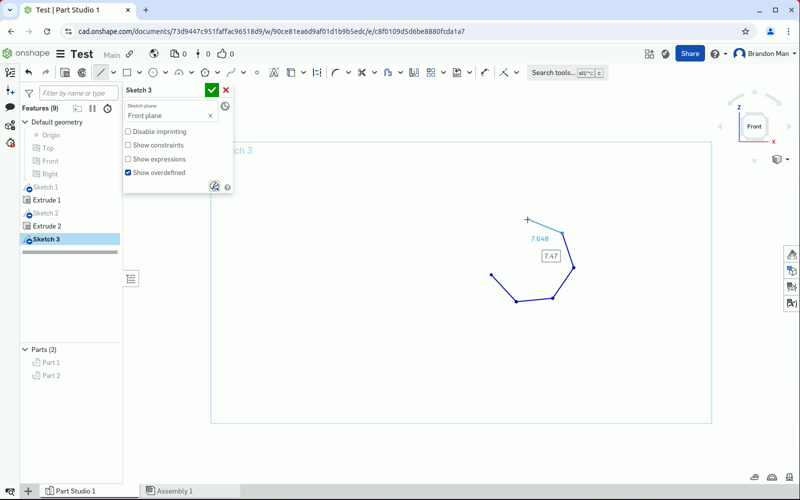
click(527, 219)
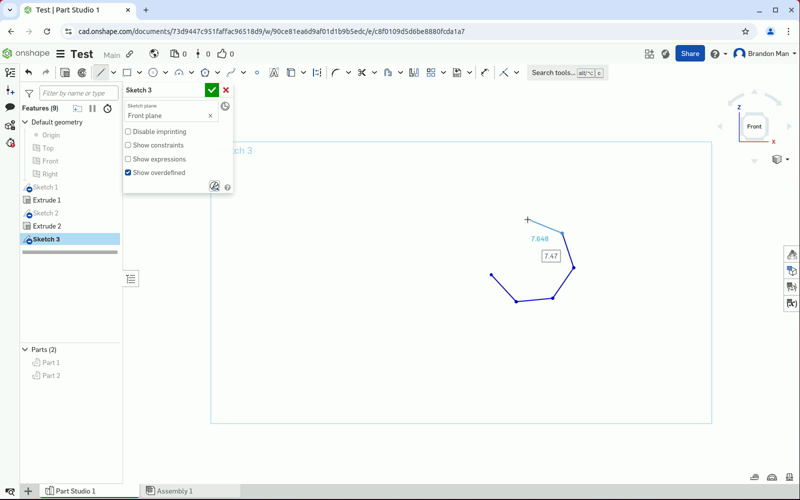
key_up(shift)
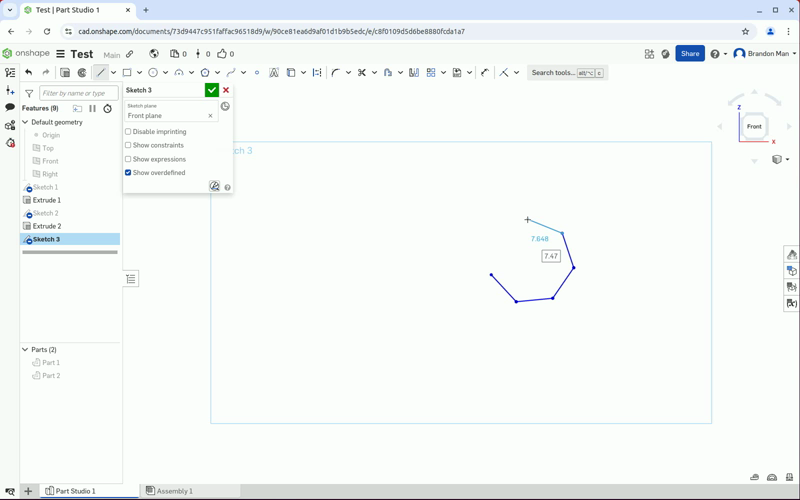
key_down(shift)
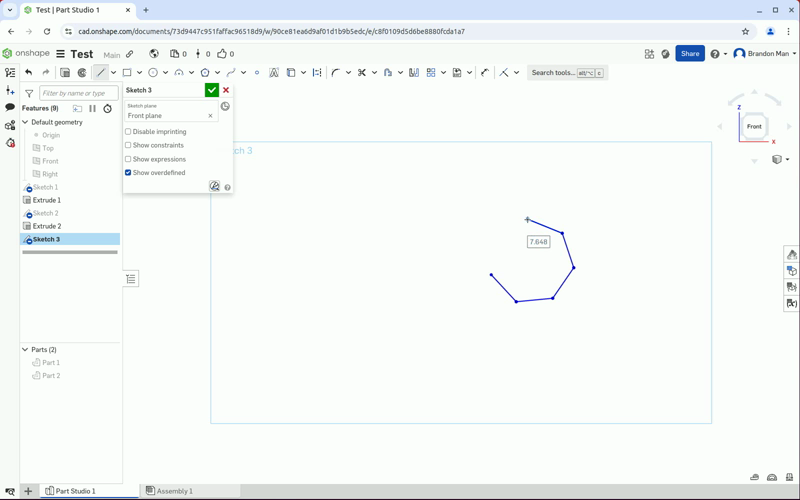
mouse_move(557, 219)
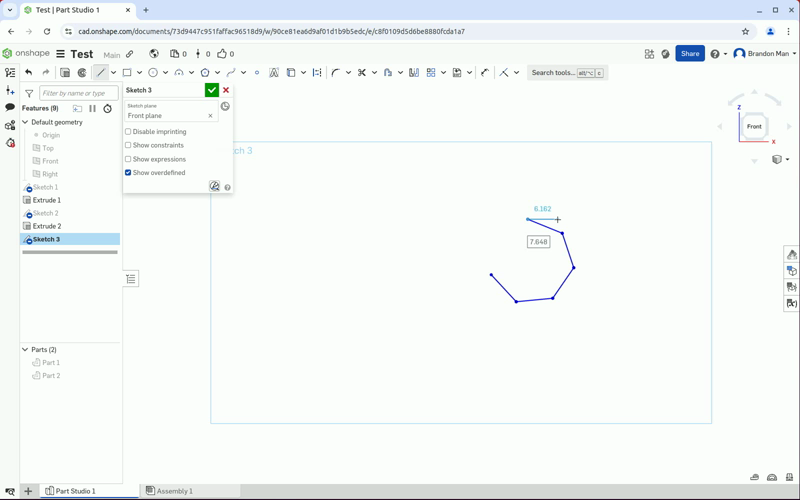
mouse_move(496, 238)
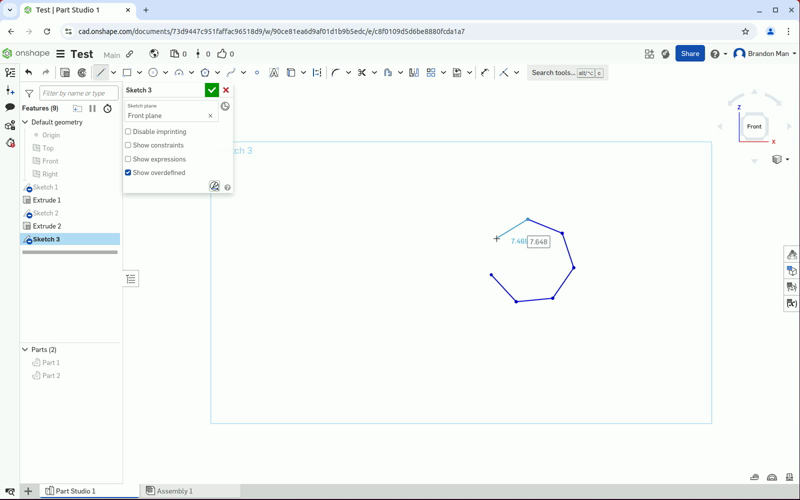
click(496, 238)
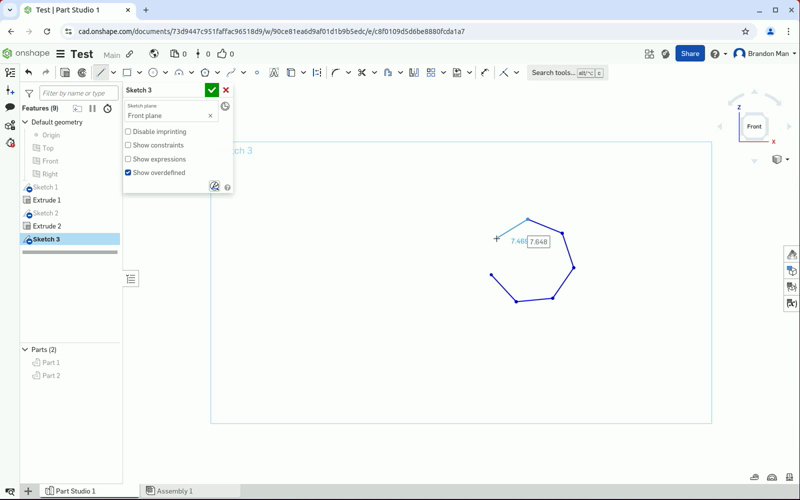
key_up(shift)
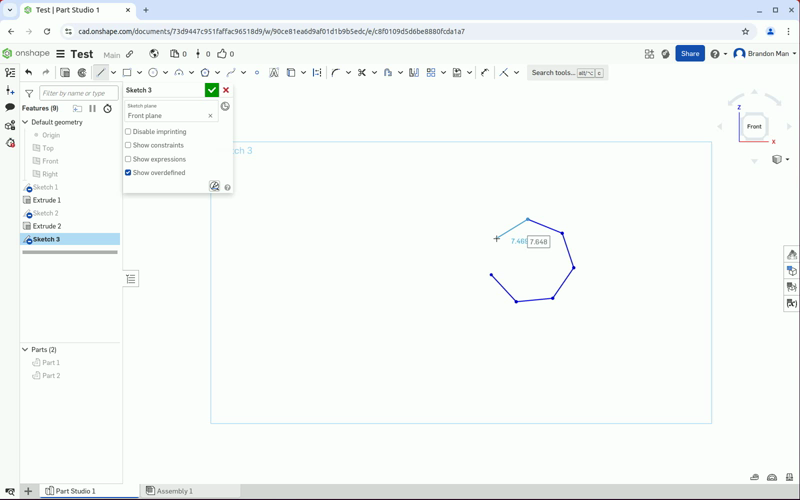
mouse_move(526, 238)
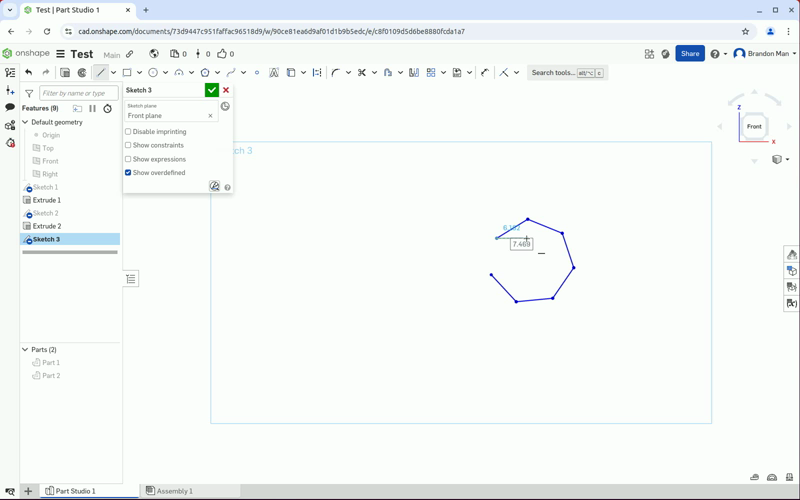
key_down(shift)
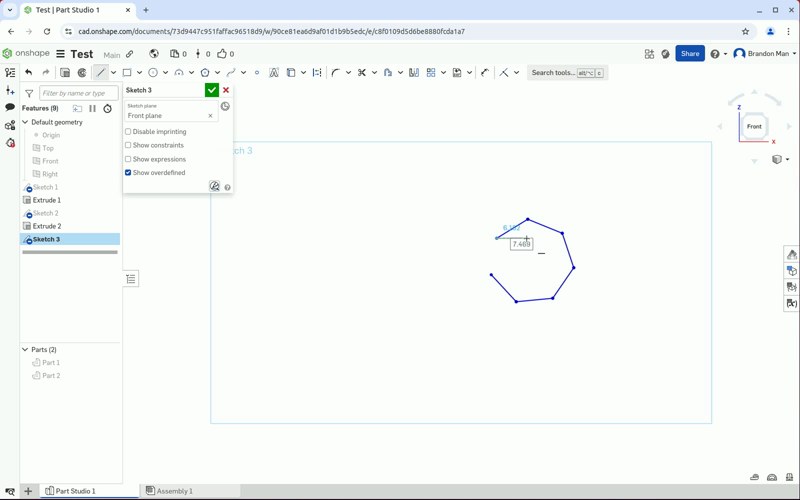
mouse_move(491, 274)
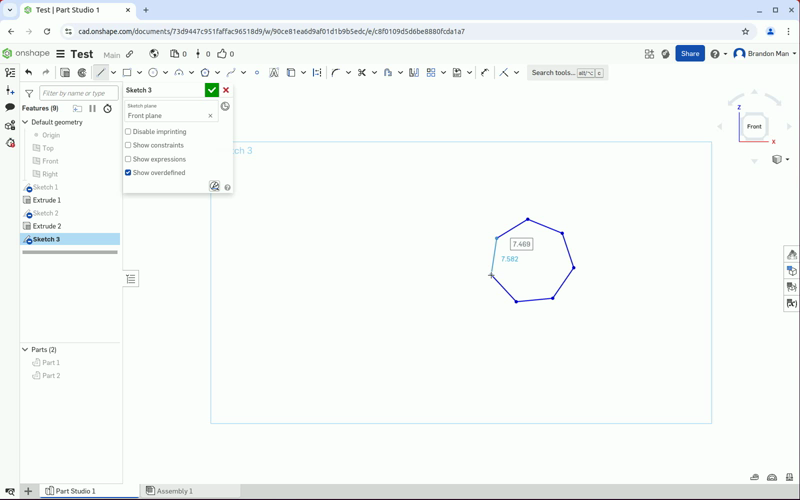
key_up(shift)
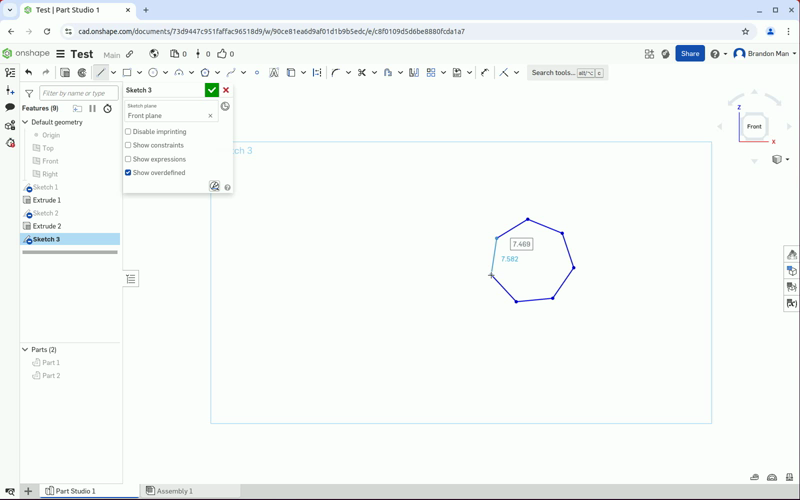
click(491, 274)
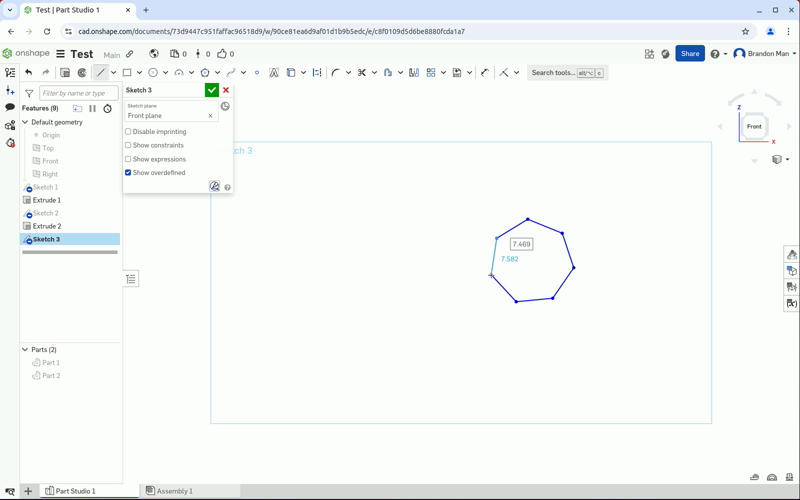
key(esc)
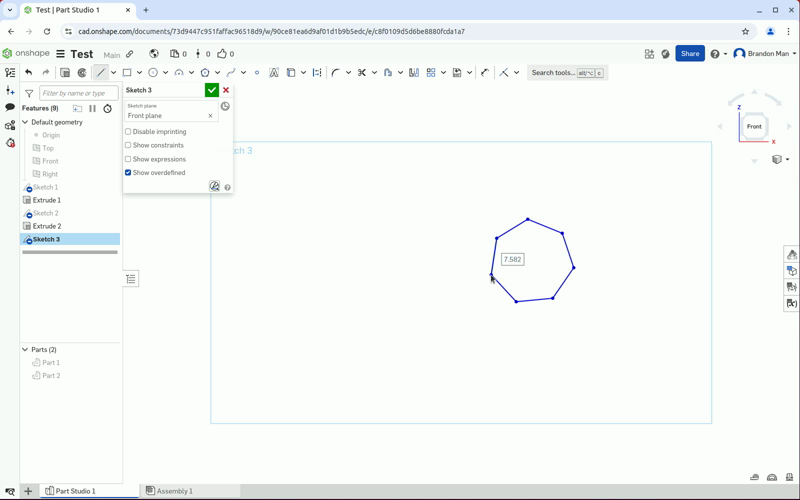
mouse_move(515, 245)
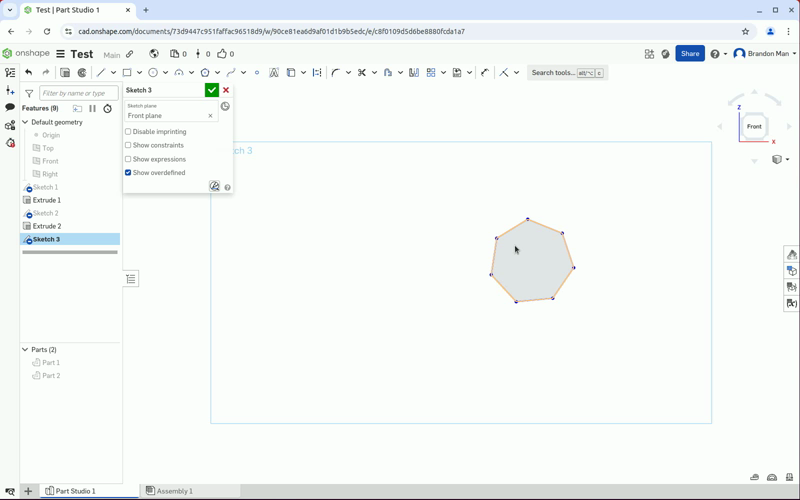
click(515, 245)
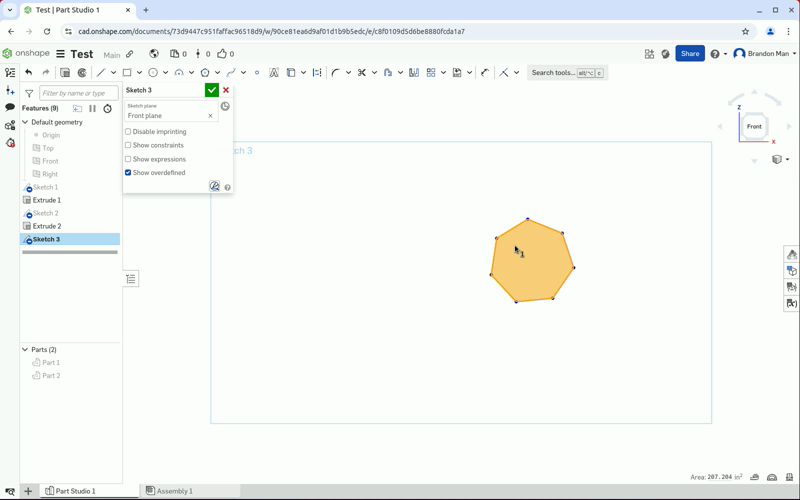
mouse_move(73, 352)
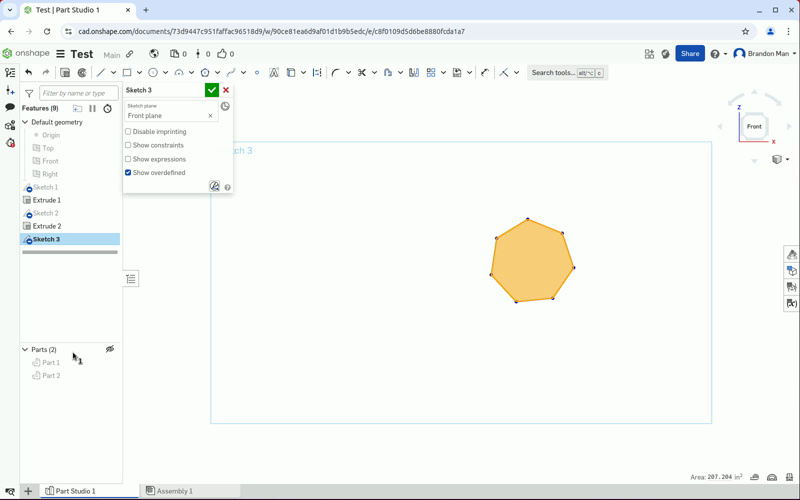
key(shift+y)
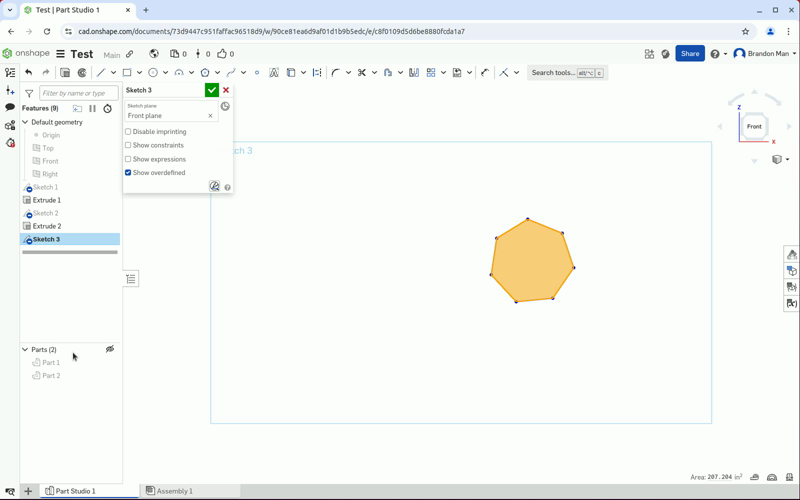
key(shift+e)
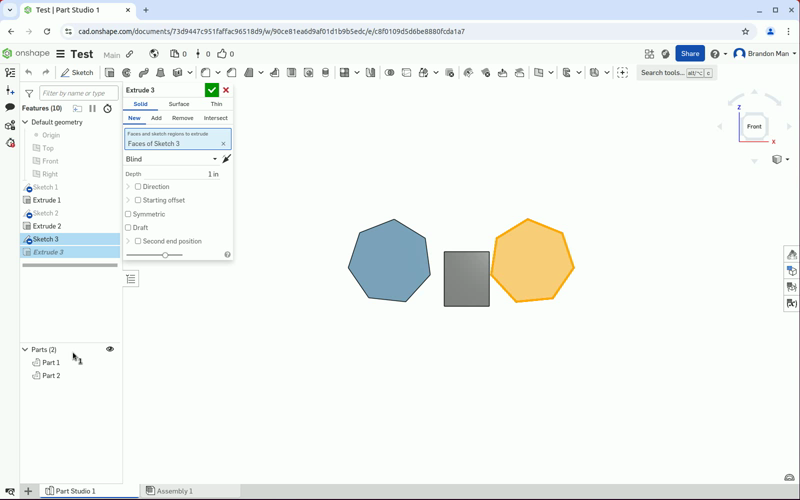
mouse_move(143, 106)
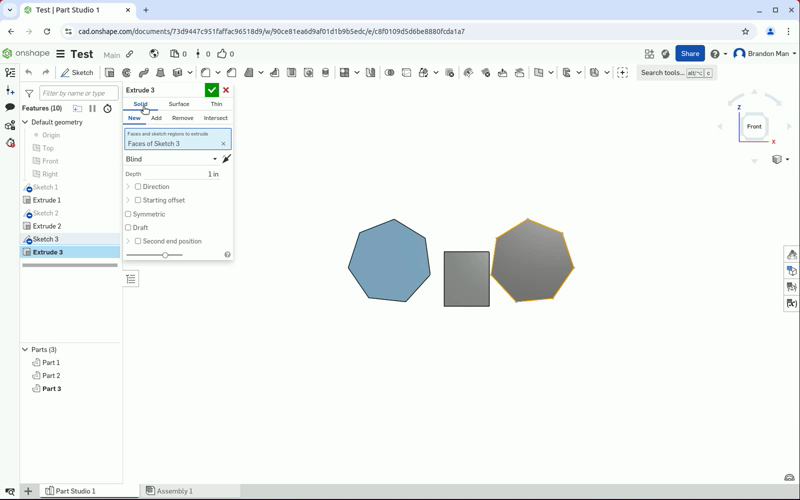
click(143, 106)
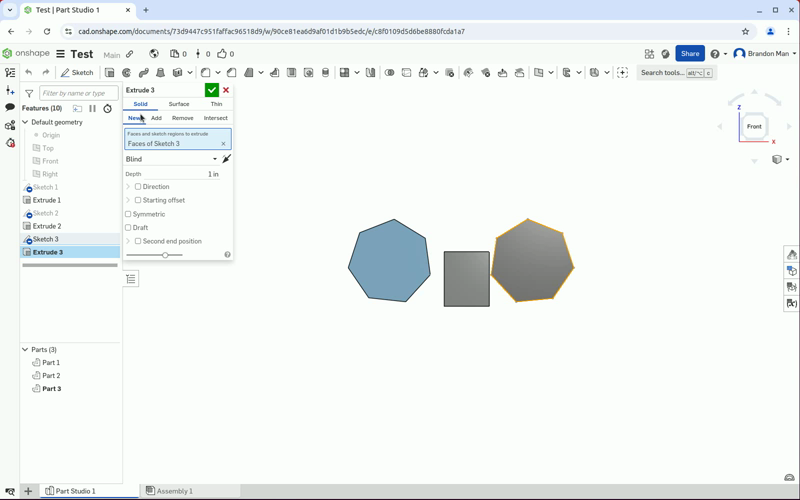
mouse_move(137, 120)
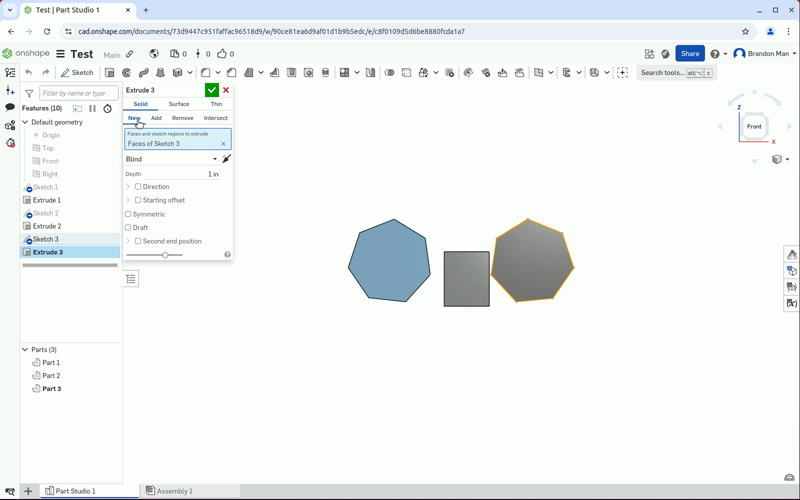
click(137, 120)
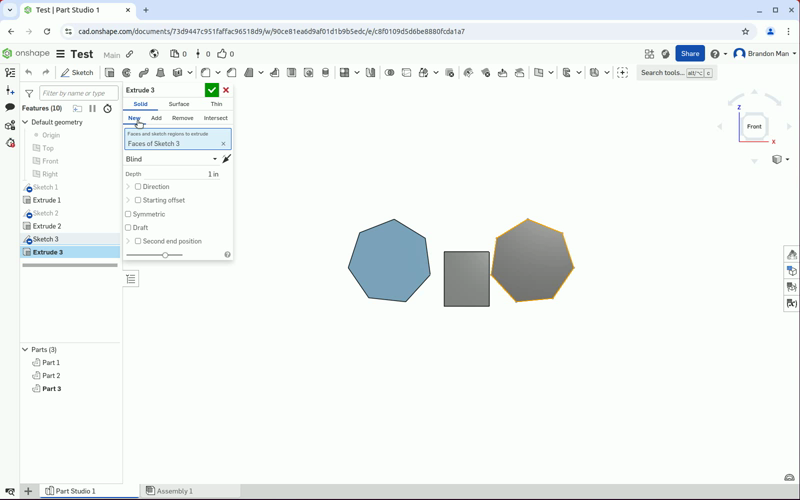
key(tab, 4)
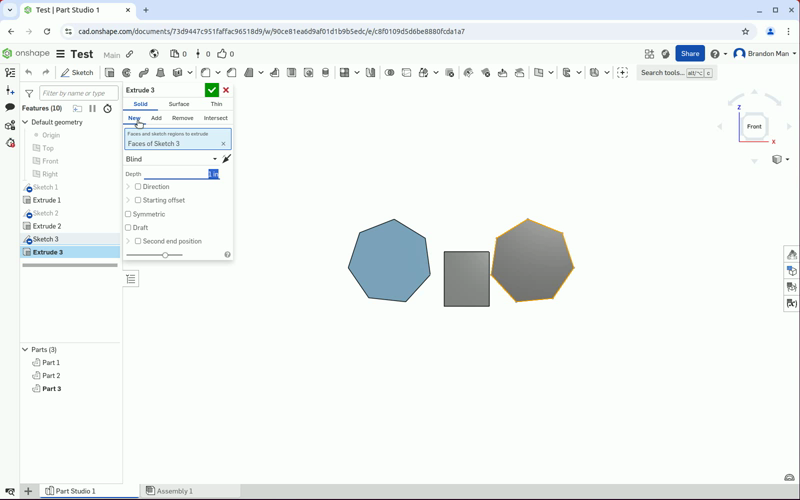
text(13.961)
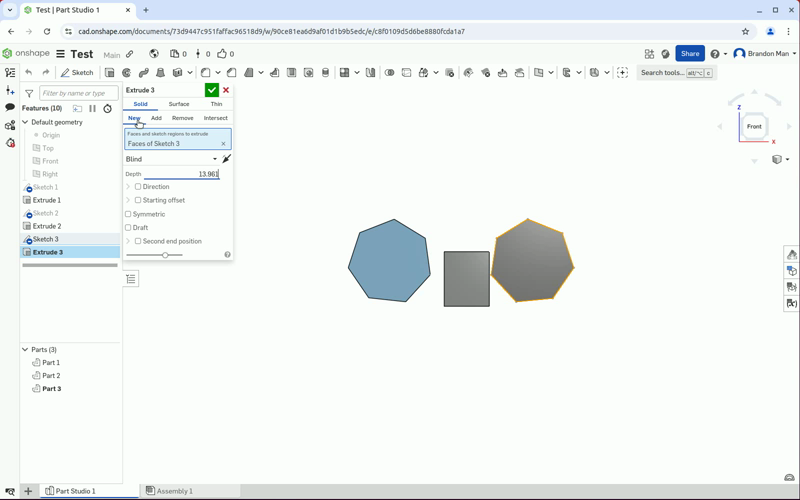
key(enter)
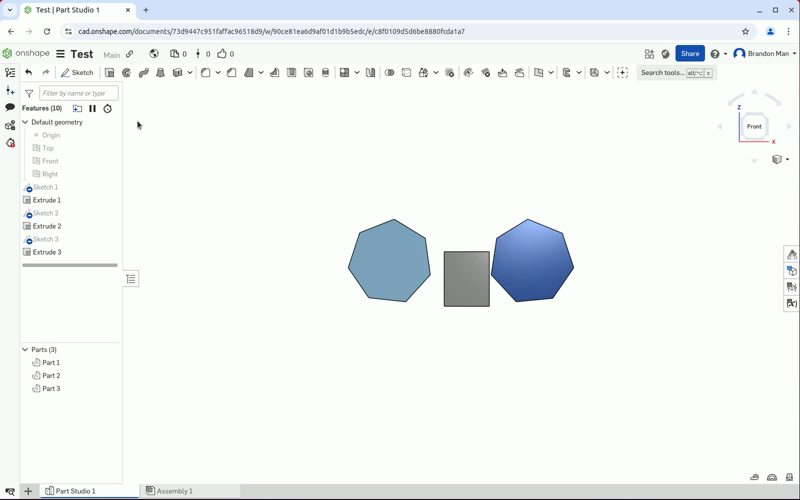
key(shift+h)
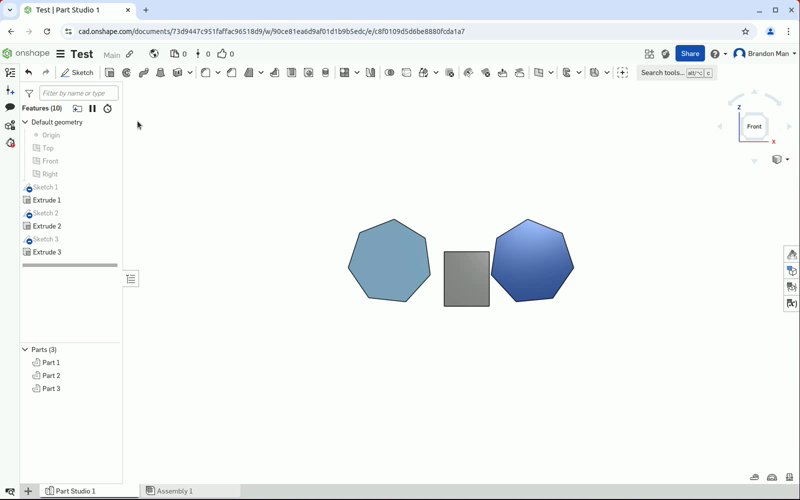
key(shift+h)
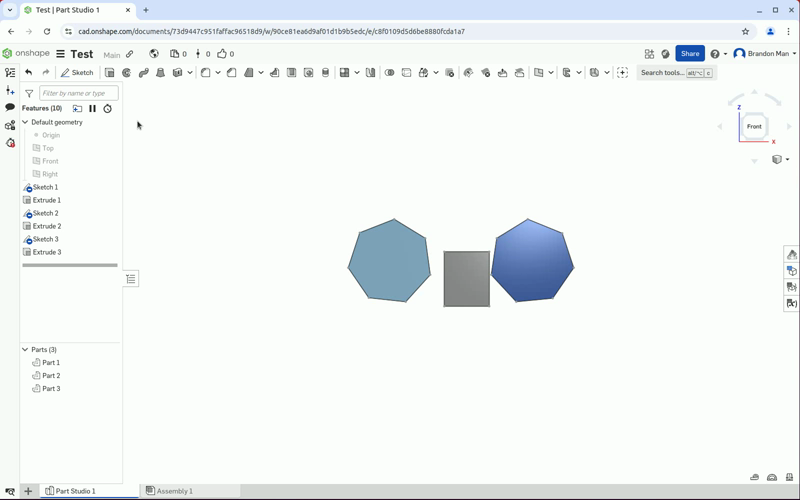
key(shift+7)
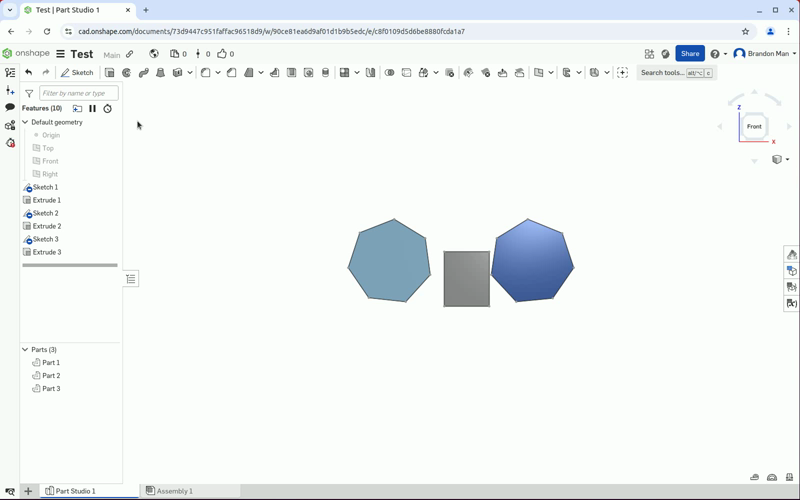
key(left, 2)
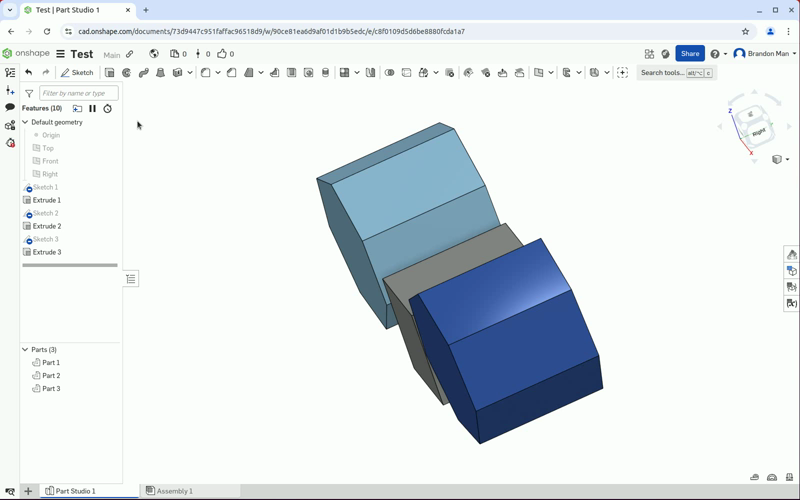
key(down, 2)
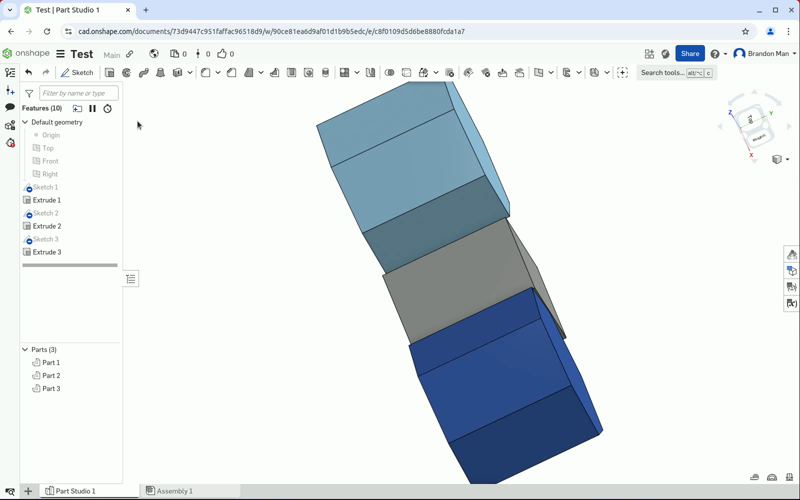
key(up, 2)
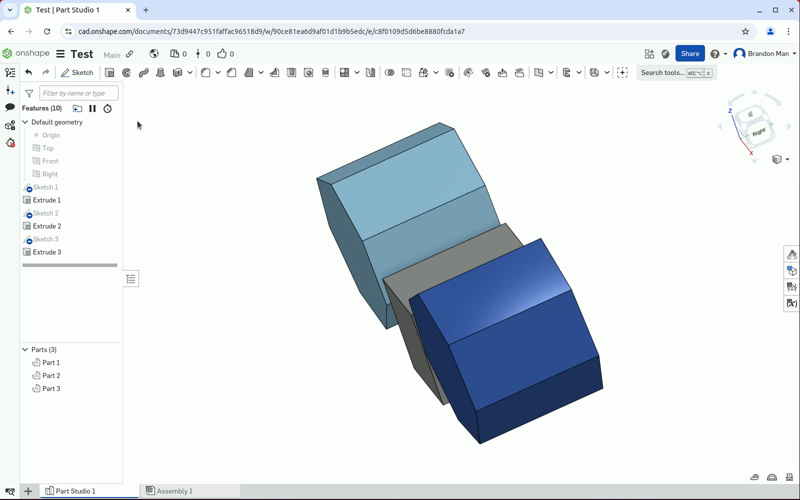
key(right, 2)
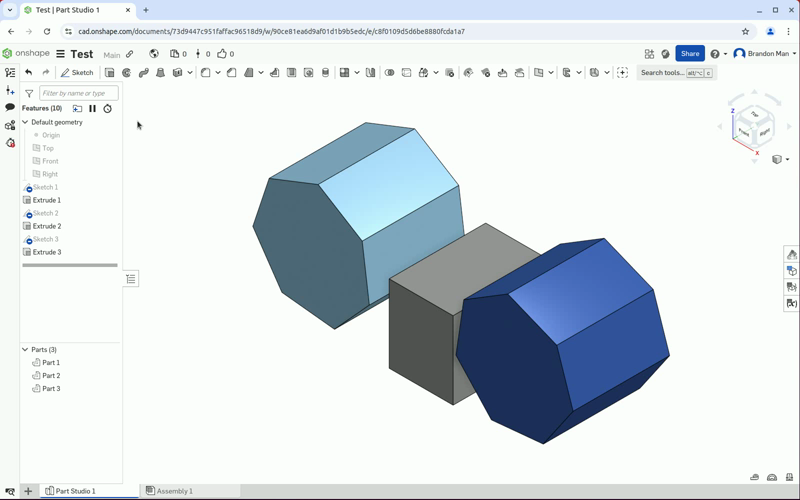
mouse_move(73, 189)
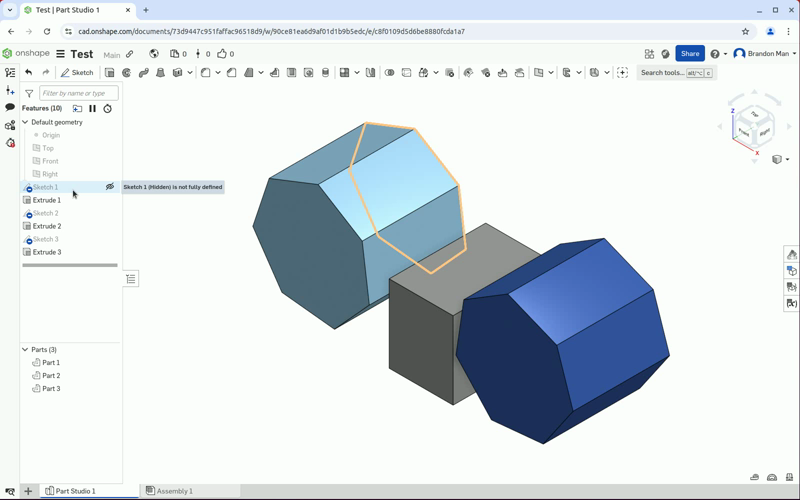
click(73, 189)